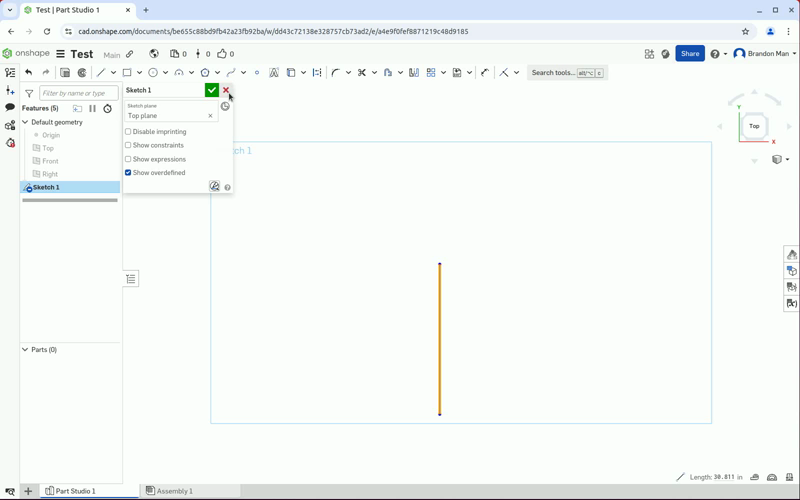
key(shift+h)
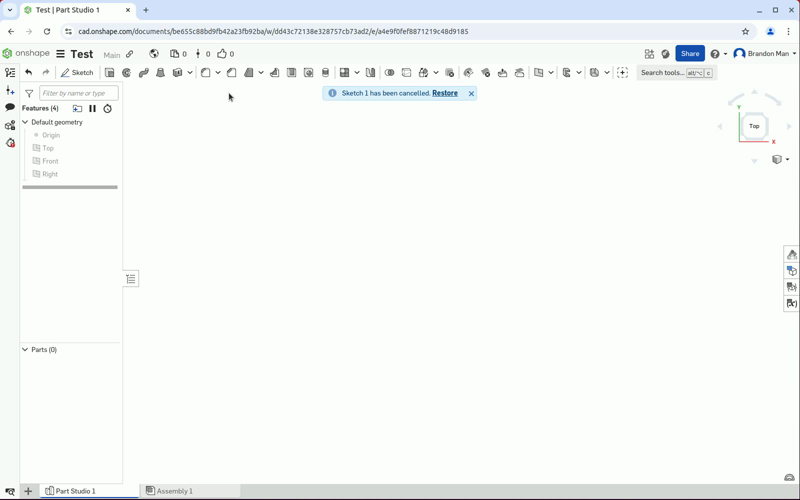
mouse_move(73, 352)
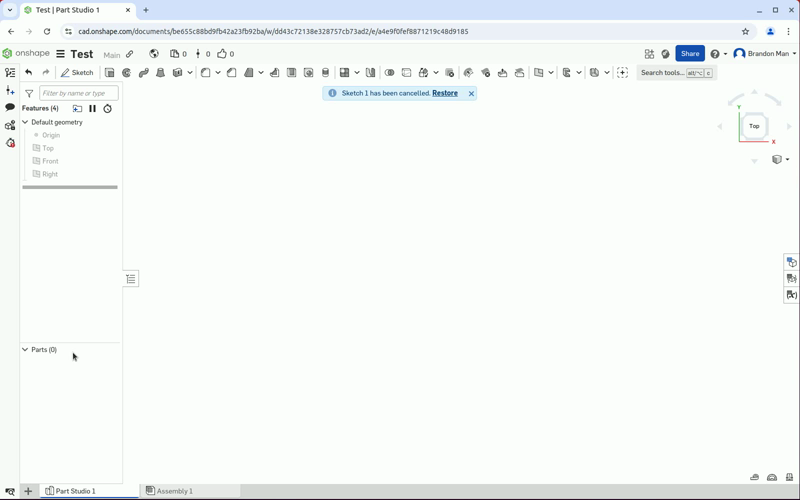
key(y)
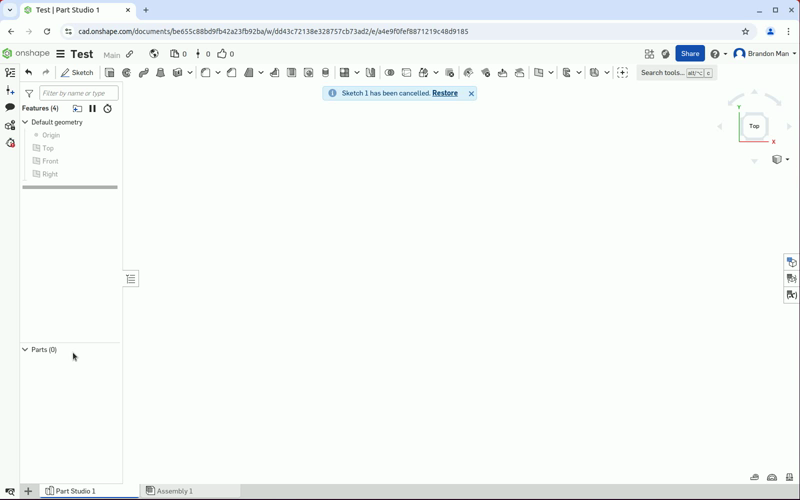
key(shift+p)
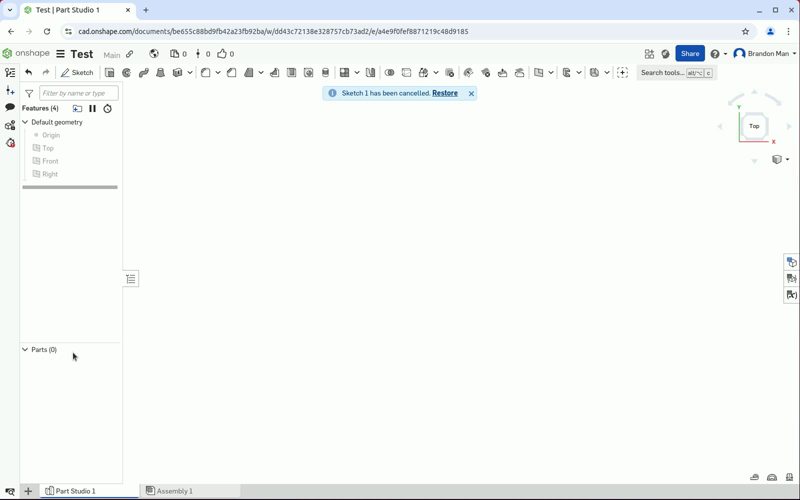
key(space)
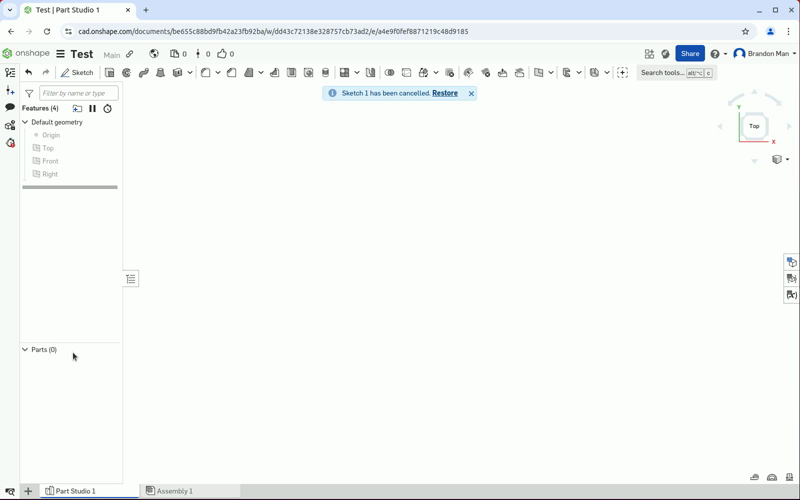
key_down(shift)
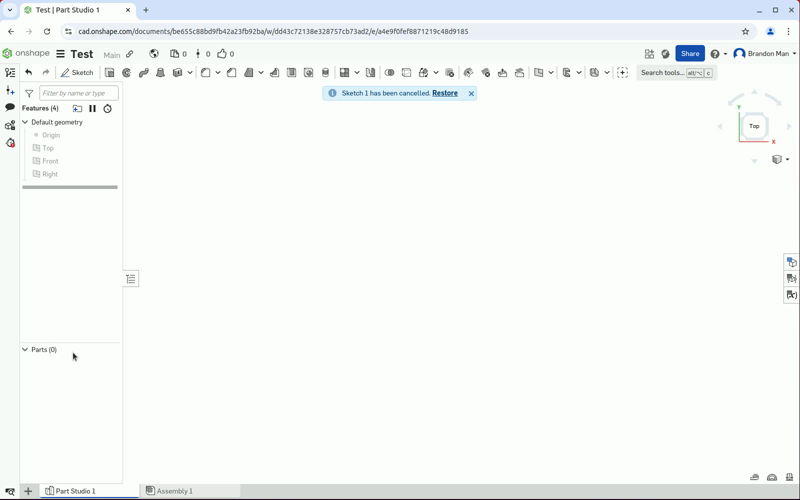
key(up)
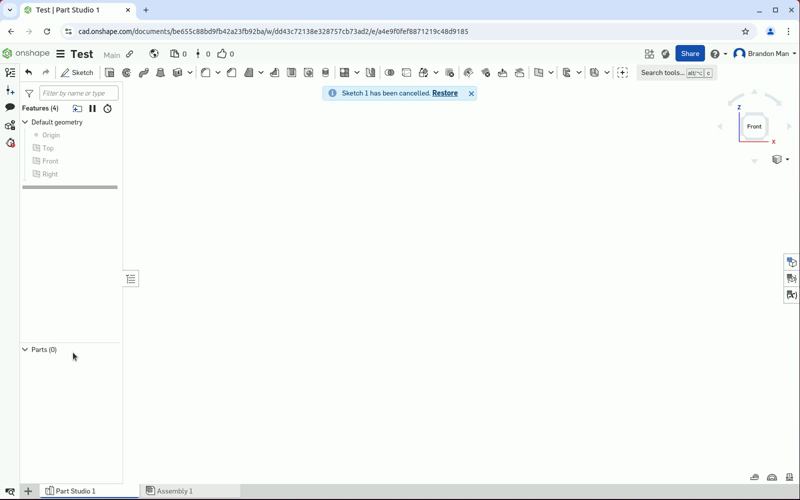
key_up(shift)
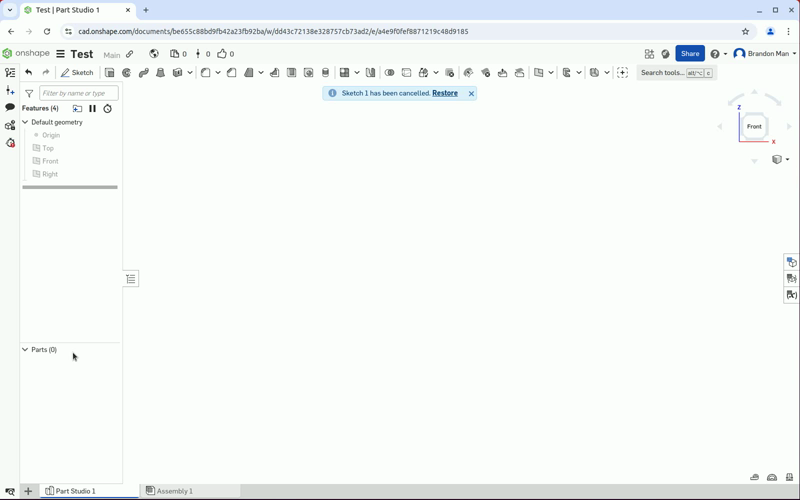
mouse_move(73, 352)
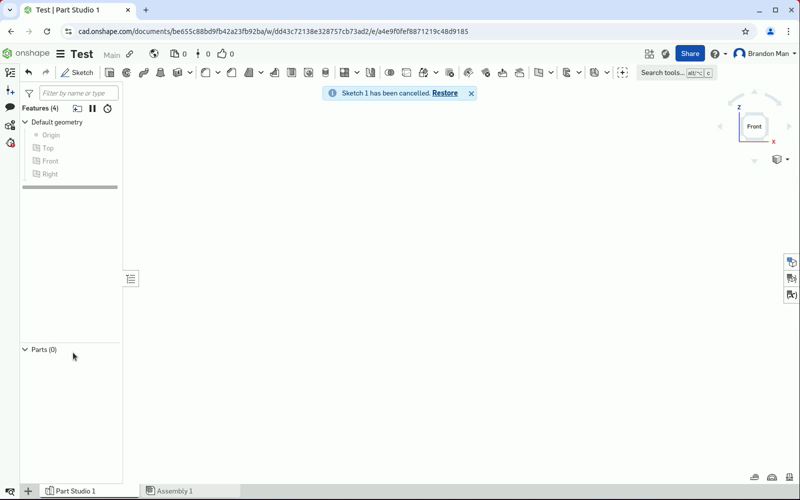
key(shift+y)
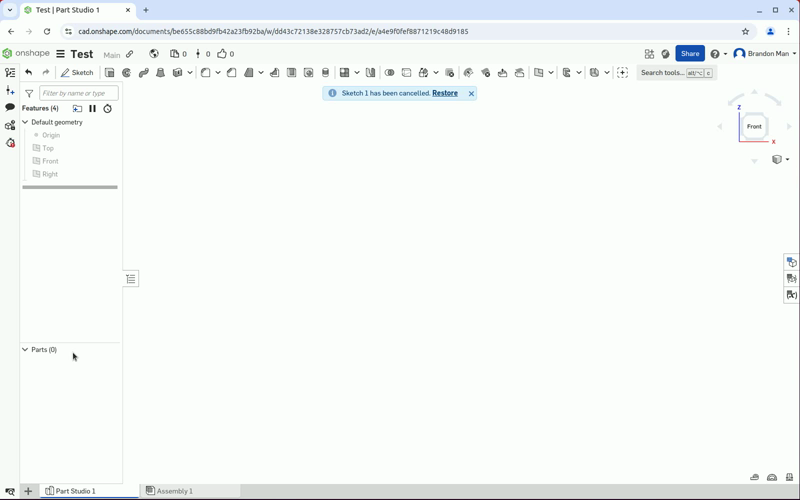
key(shift+s)
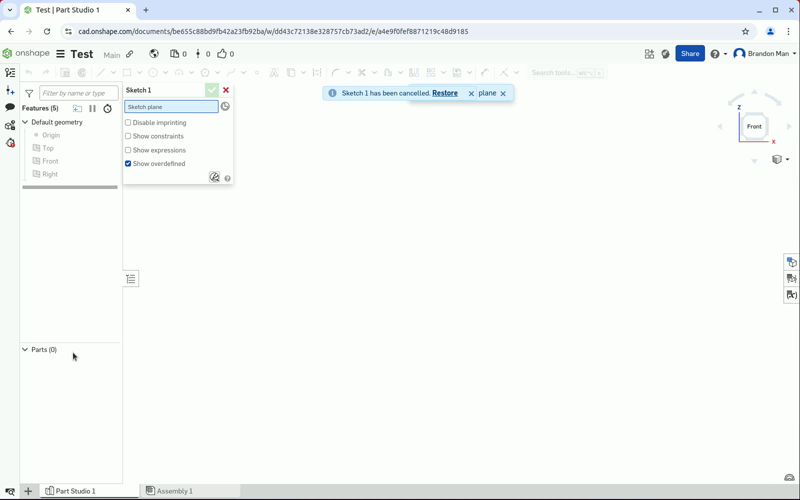
mouse_move(73, 163)
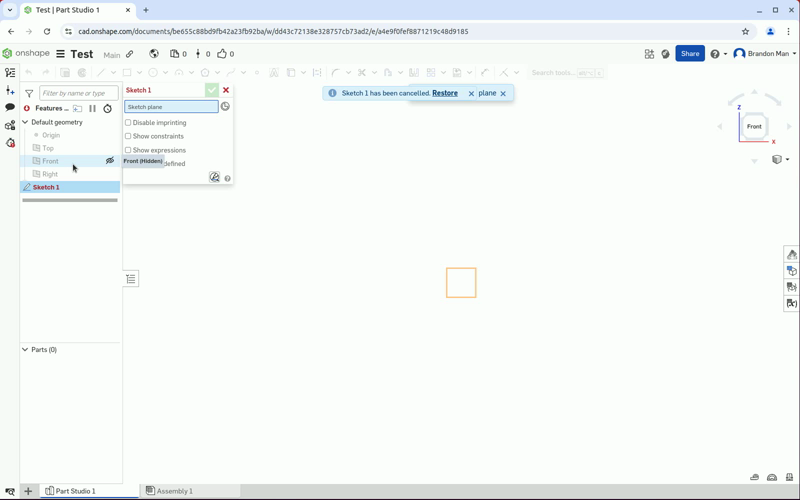
click(73, 163)
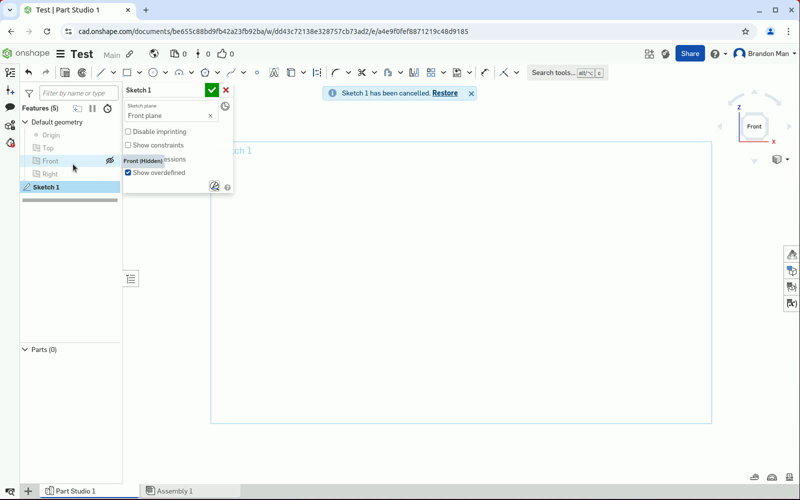
mouse_move(73, 352)
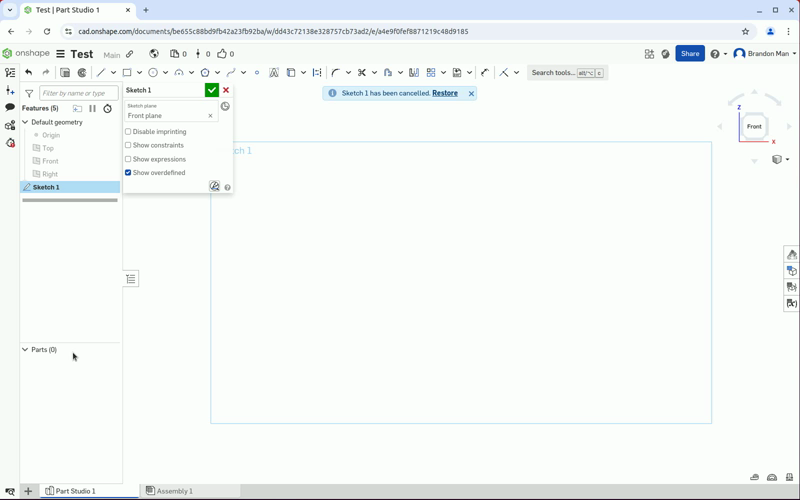
key(y)
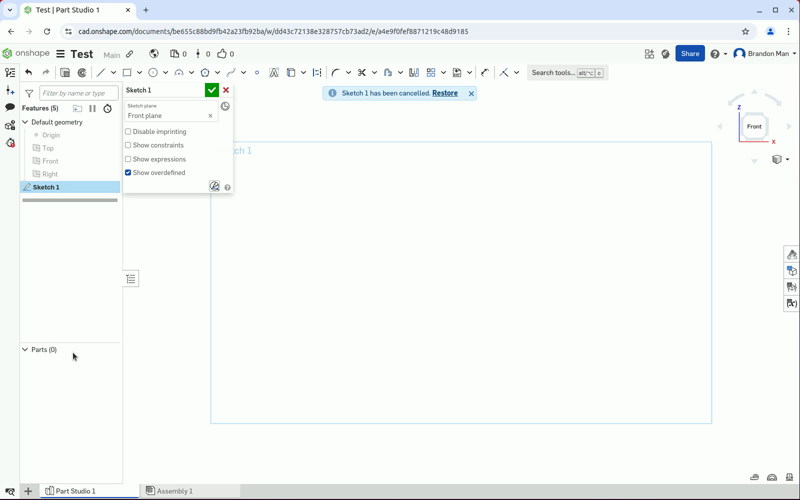
key(l)
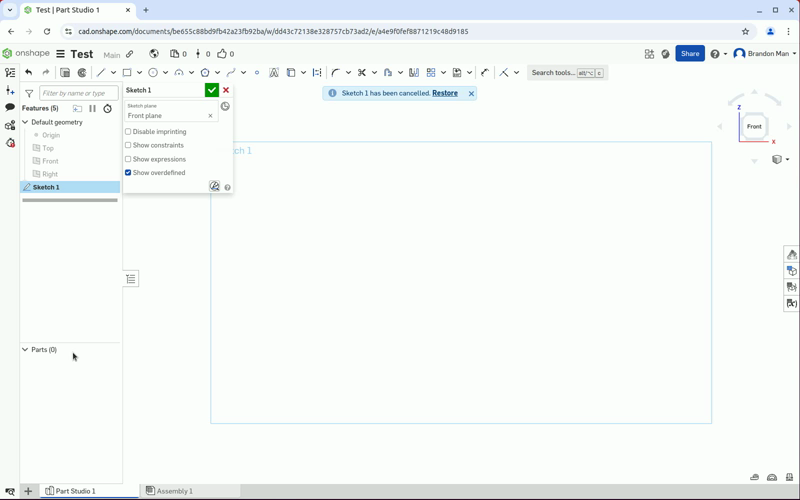
key_down(shift)
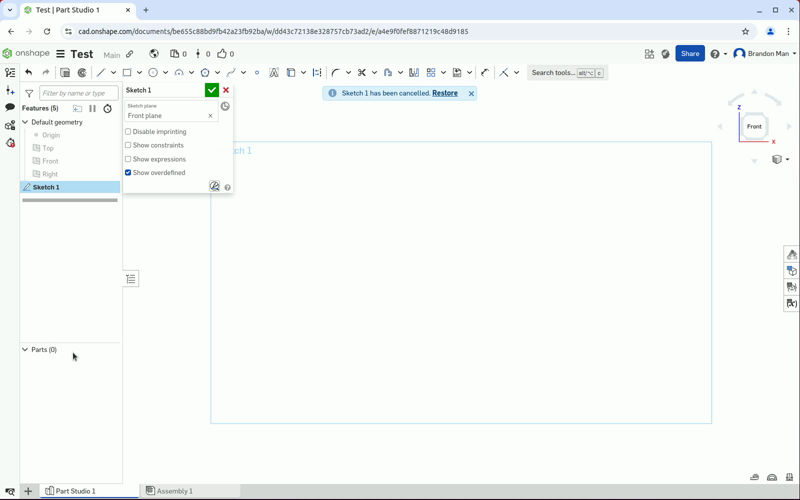
mouse_move(411, 395)
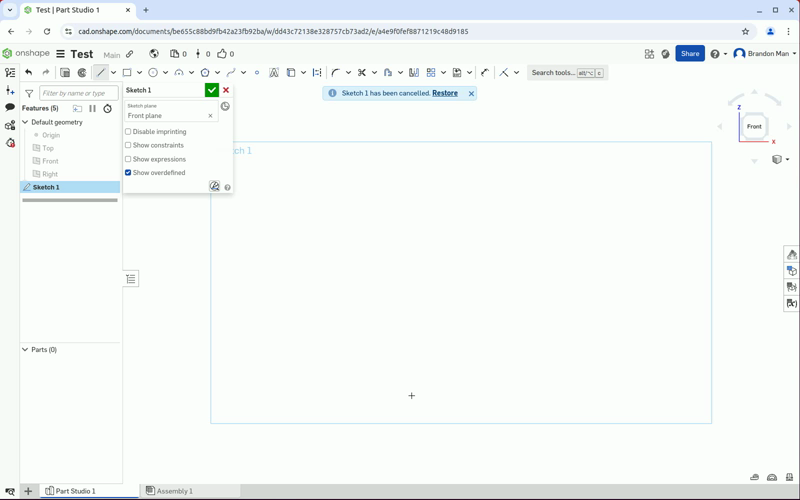
click(411, 395)
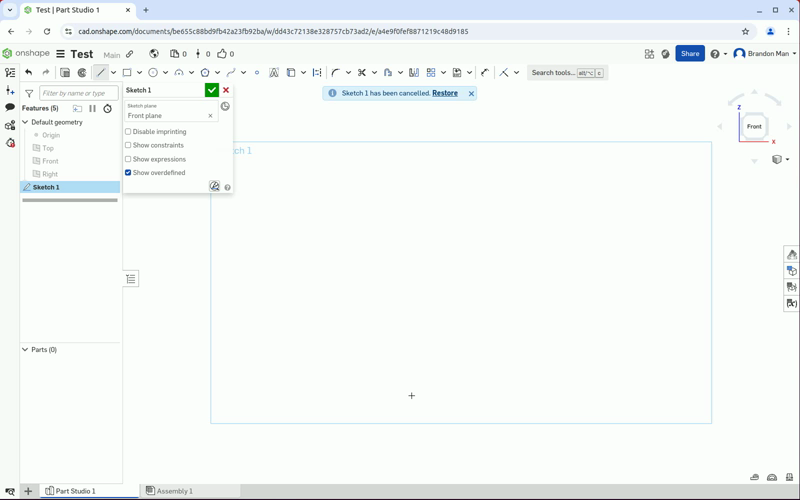
key_up(shift)
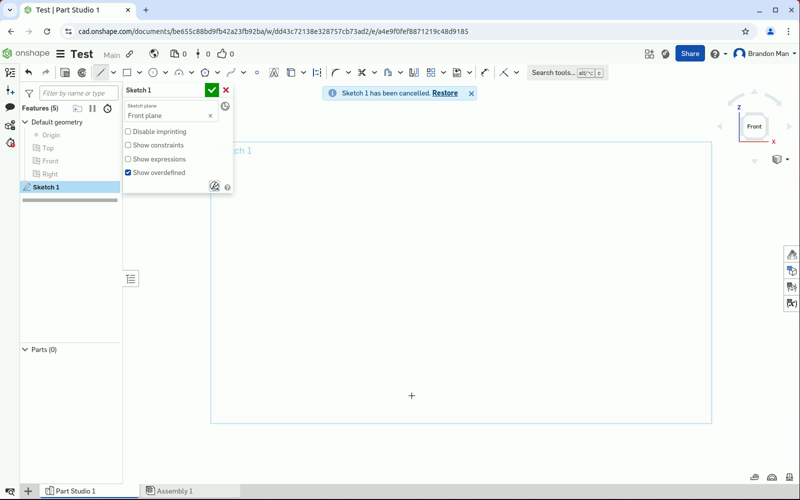
key_down(shift)
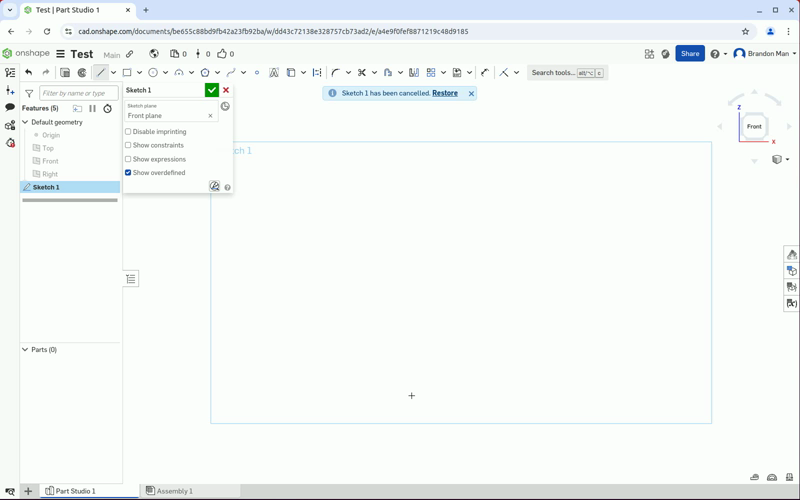
mouse_move(508, 395)
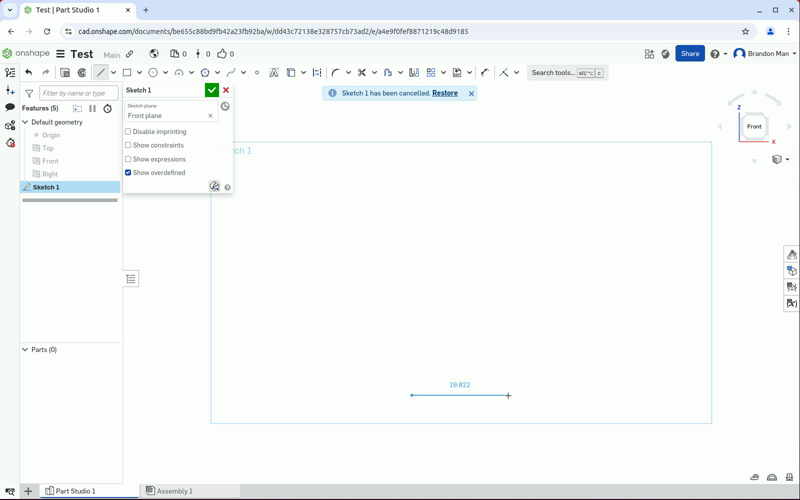
click(508, 395)
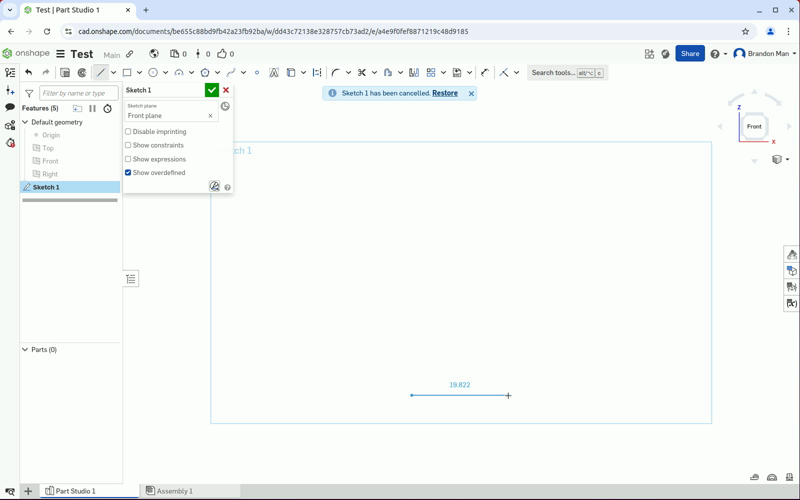
key_up(shift)
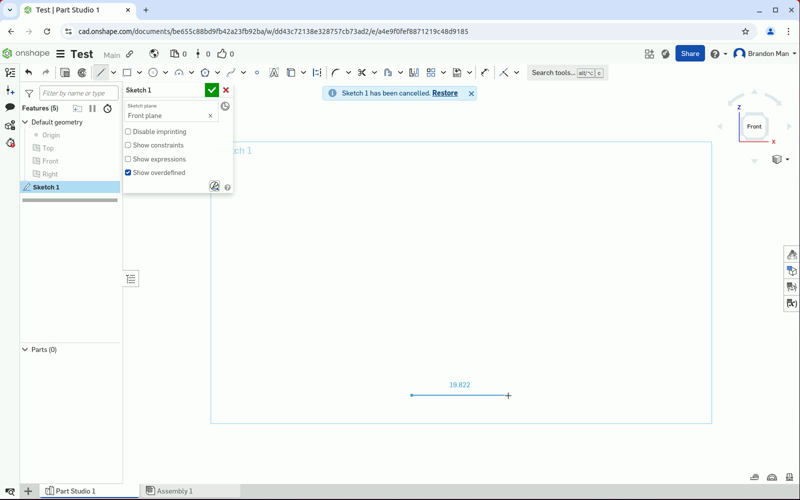
key_down(shift)
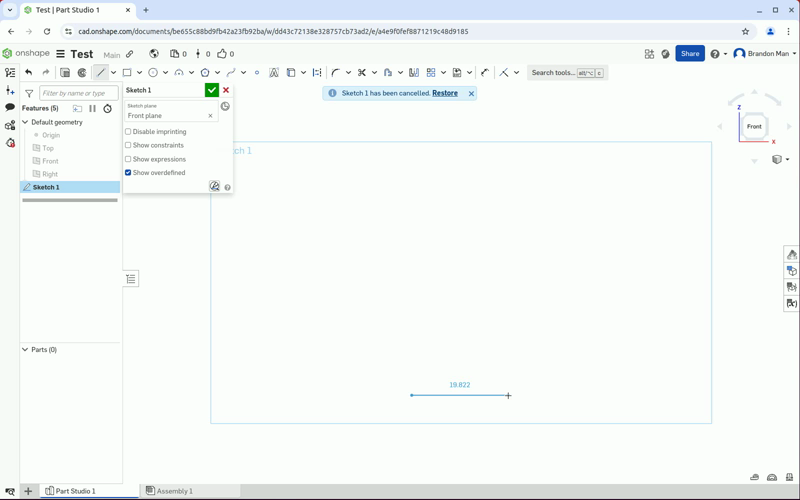
mouse_move(508, 171)
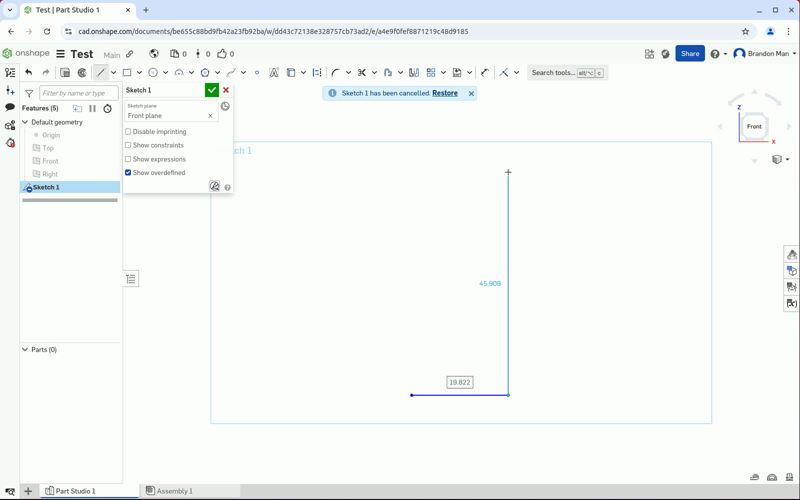
click(508, 171)
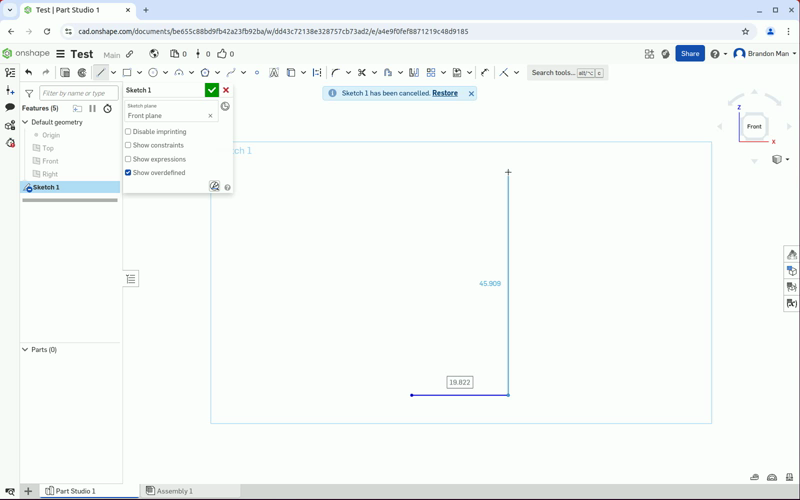
key_up(shift)
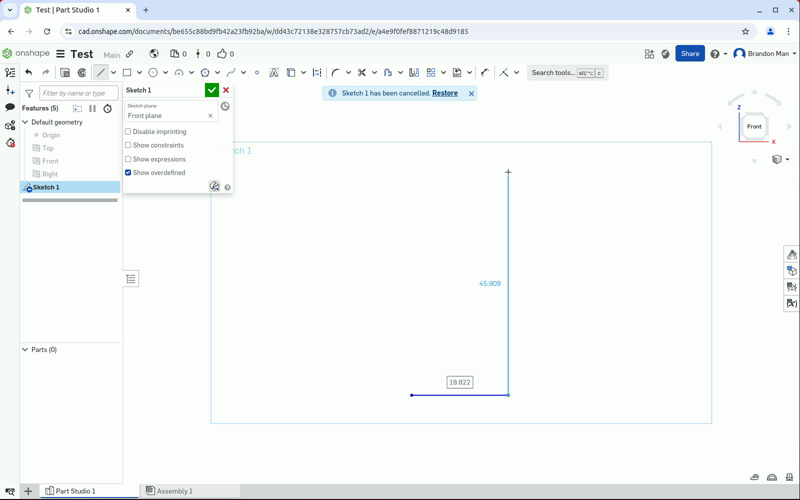
key_down(shift)
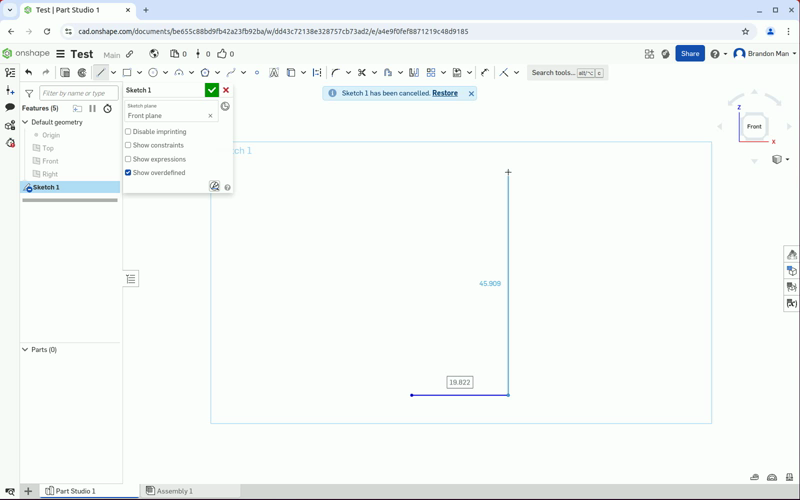
mouse_move(411, 171)
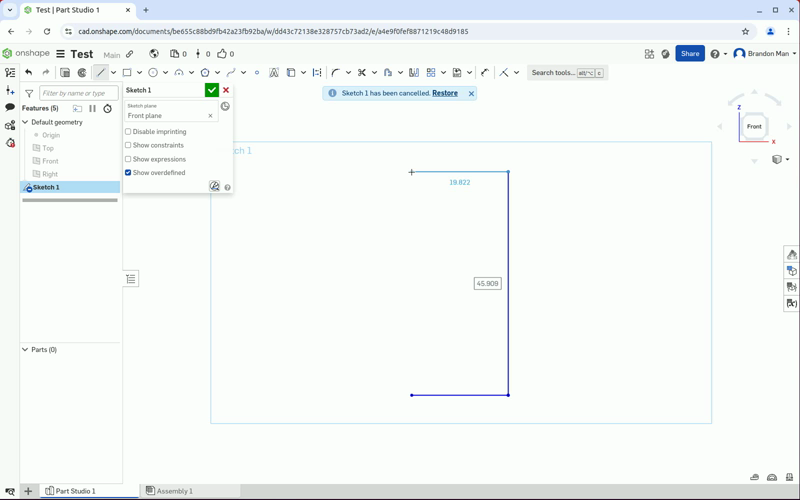
click(411, 171)
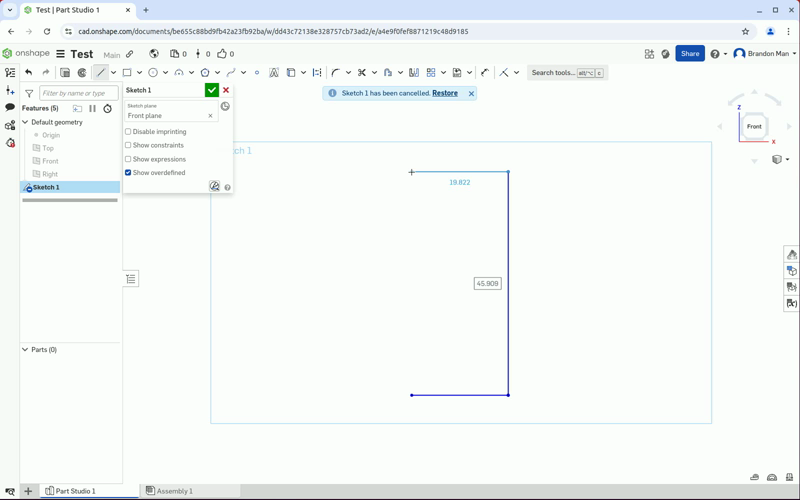
key_up(shift)
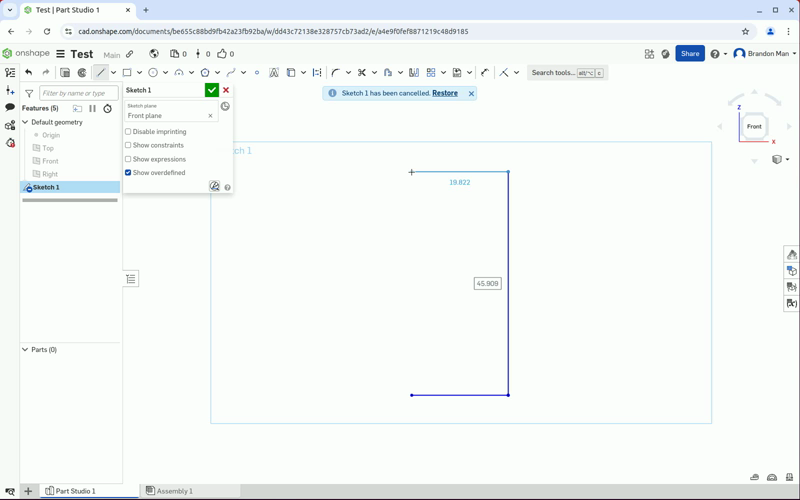
key_down(shift)
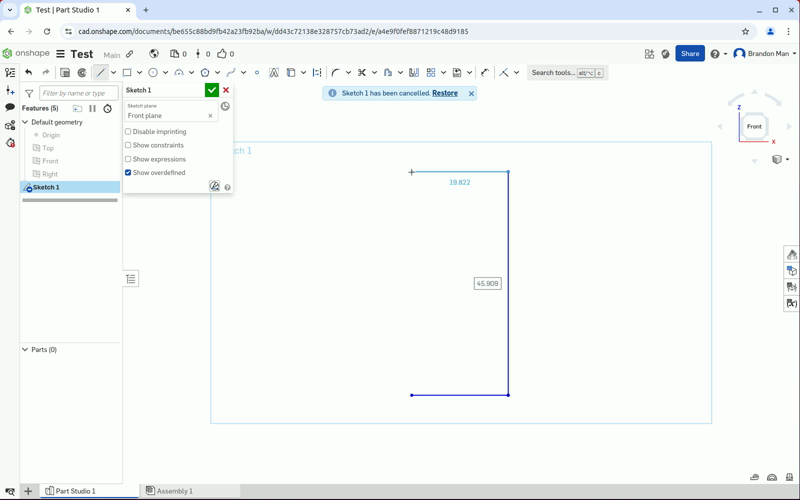
mouse_move(411, 395)
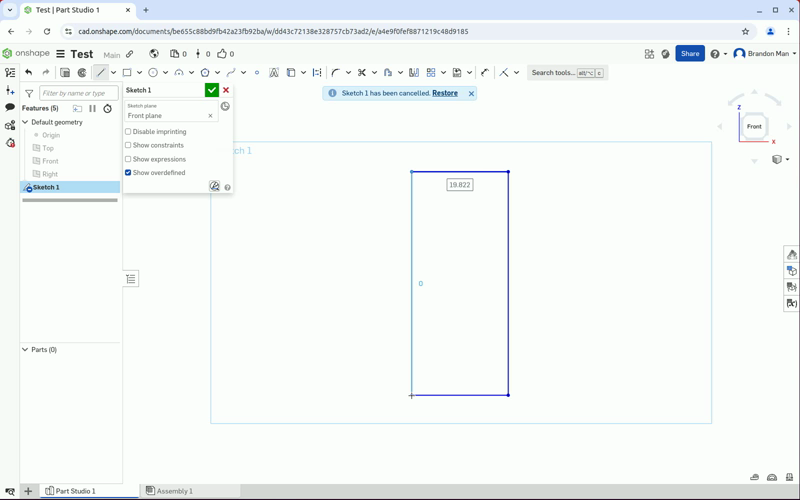
key_up(shift)
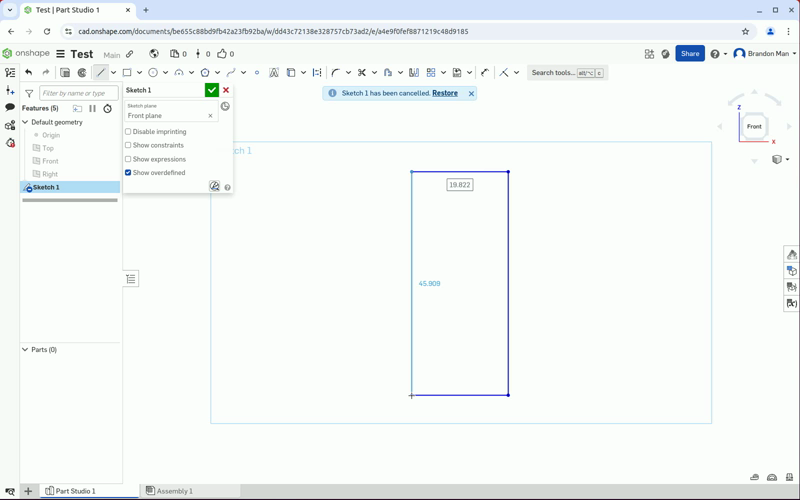
click(411, 395)
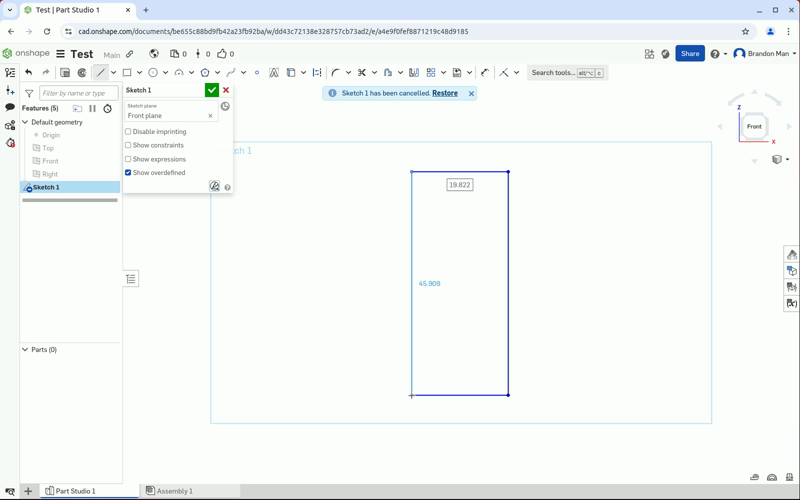
key(esc)
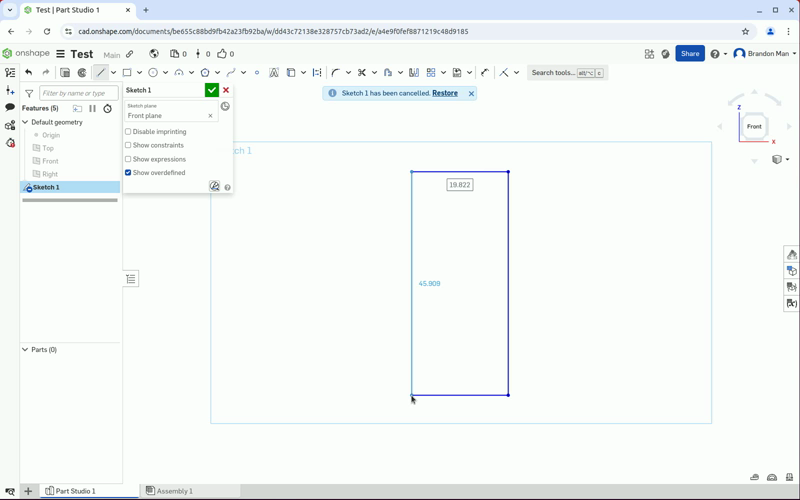
mouse_move(488, 365)
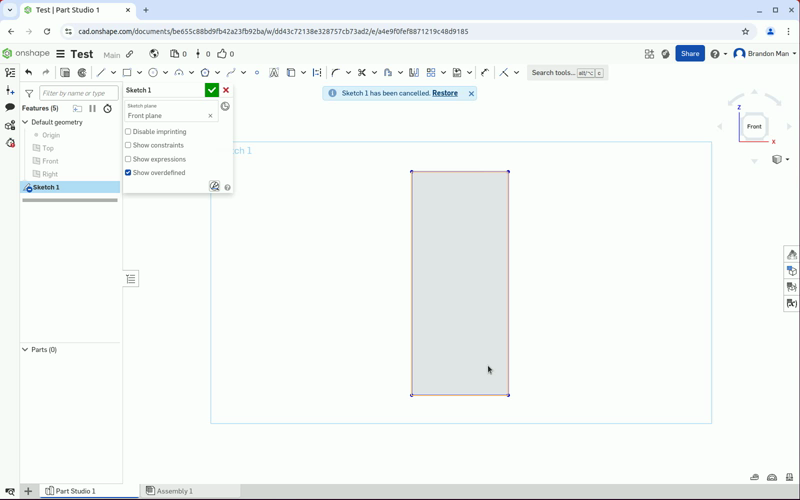
click(488, 365)
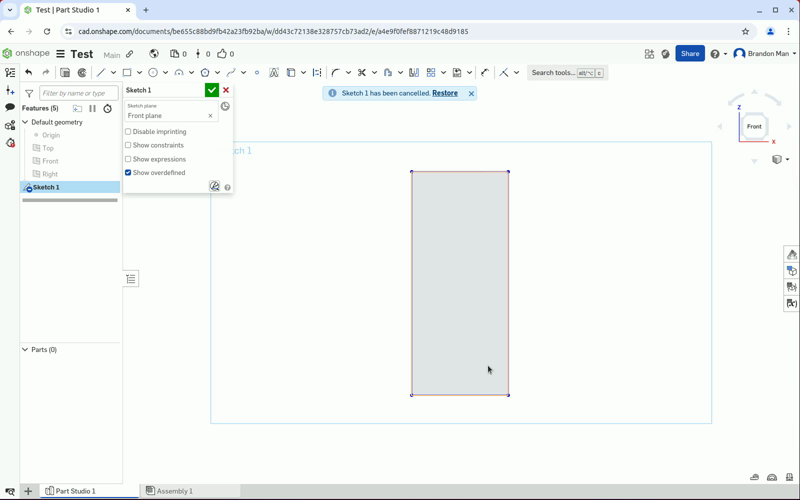
mouse_move(73, 352)
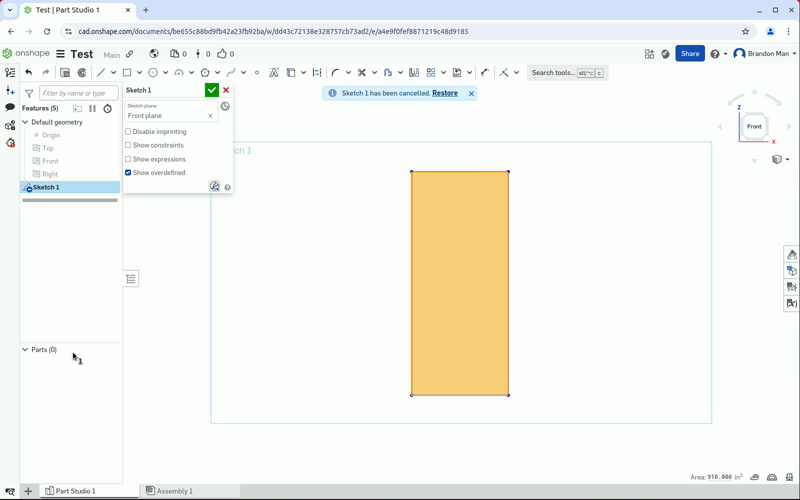
key(shift+y)
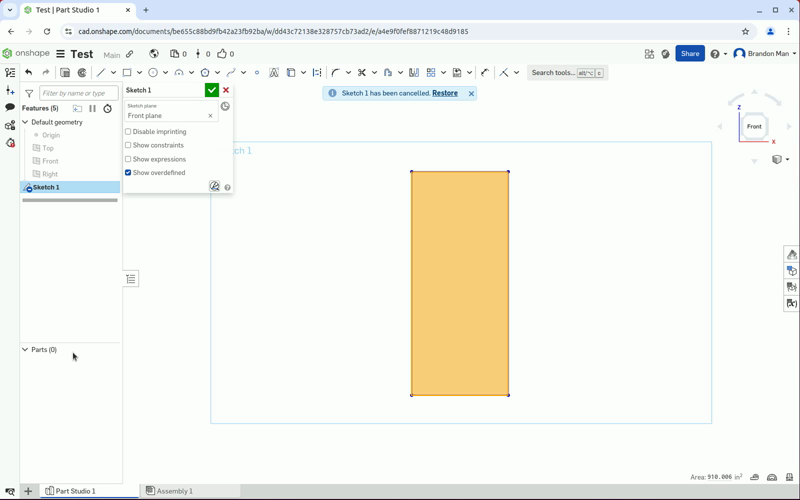
key(shift+e)
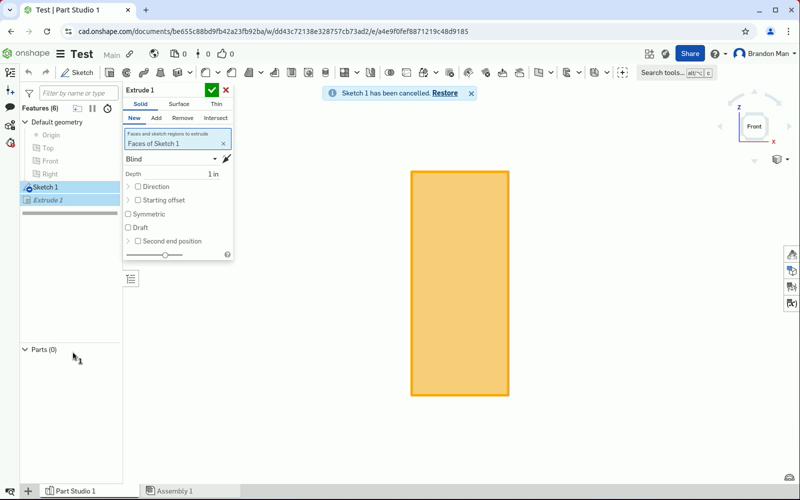
mouse_move(143, 106)
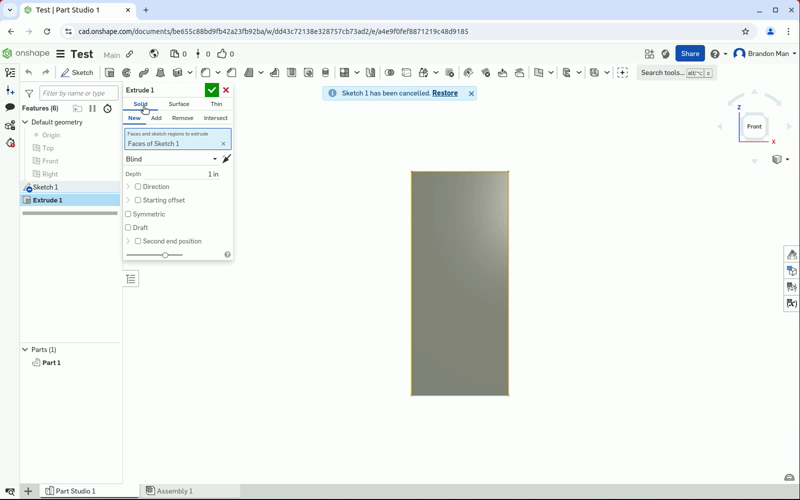
click(143, 106)
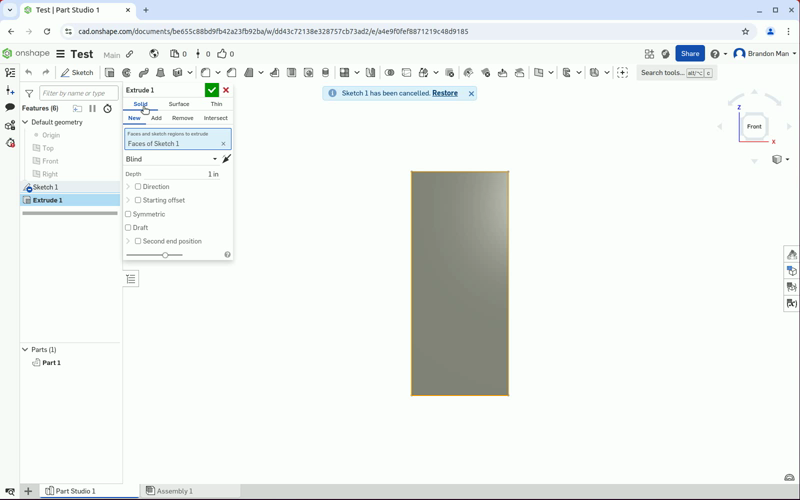
mouse_move(137, 120)
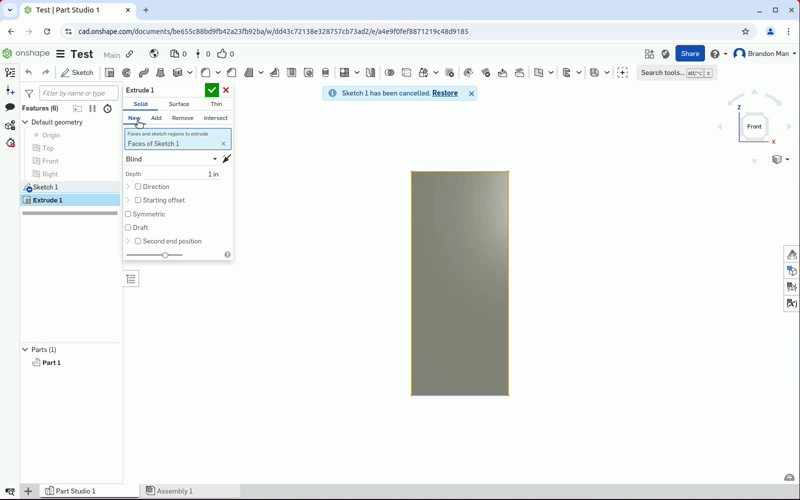
click(137, 120)
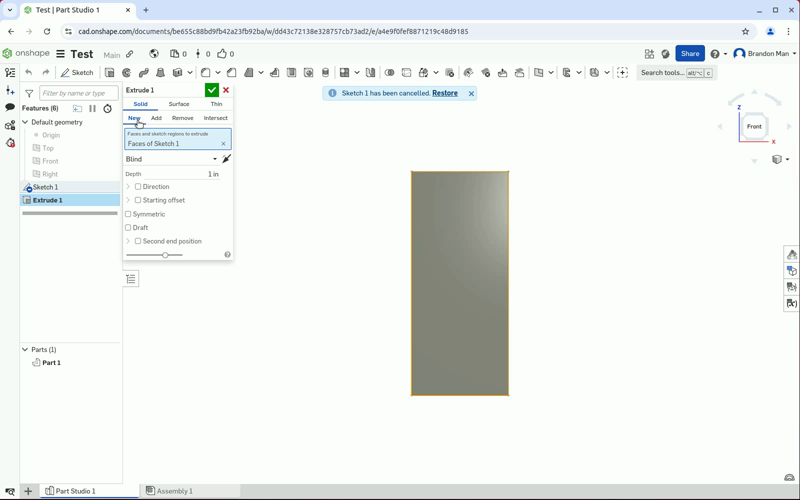
key(tab, 4)
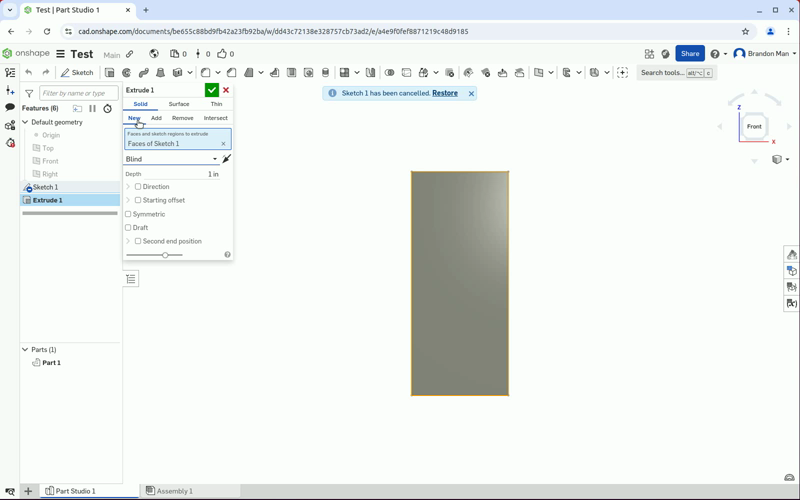
text(19.256)
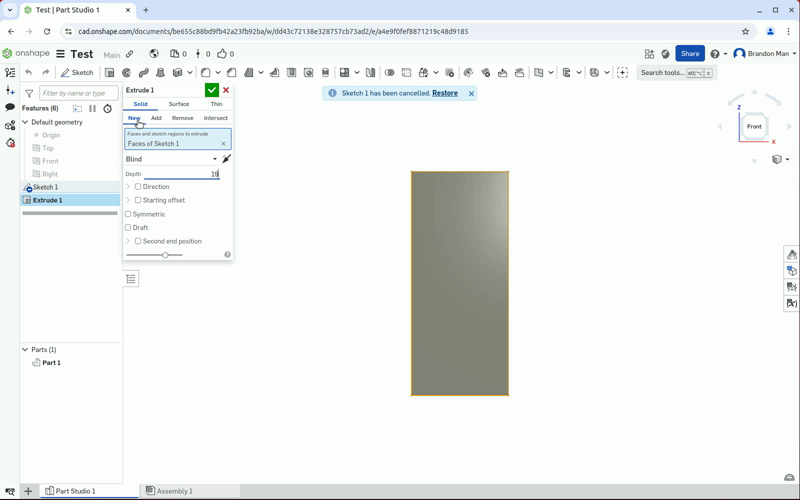
key(tab, 3)
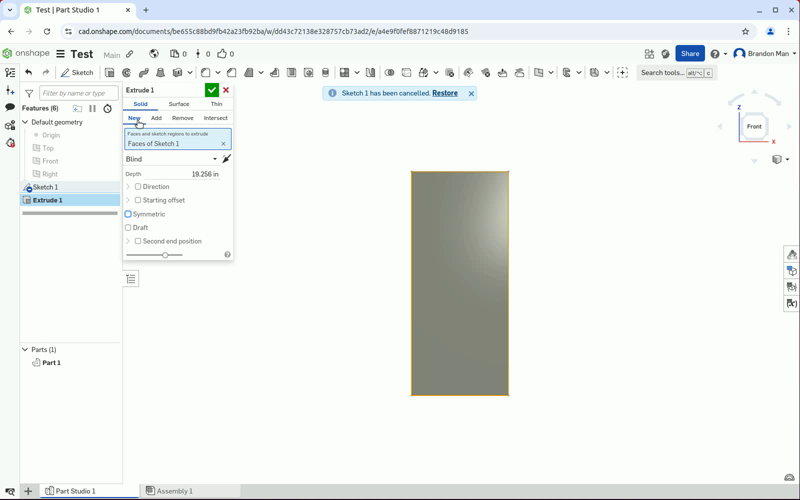
key(space)
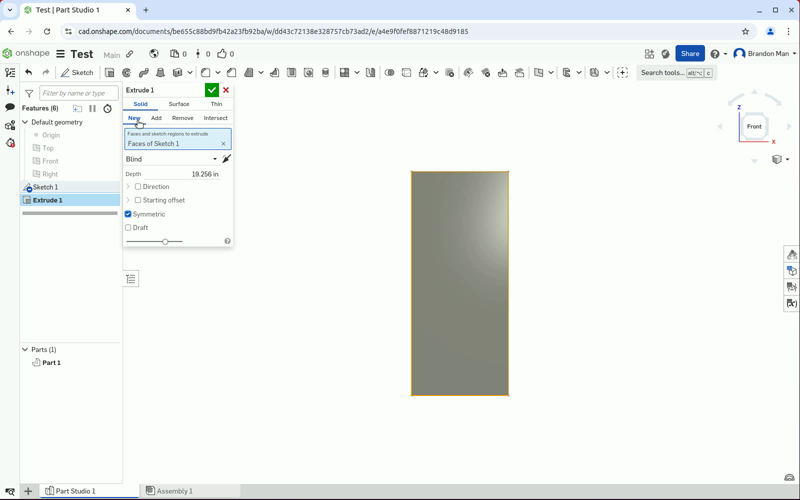
key(enter)
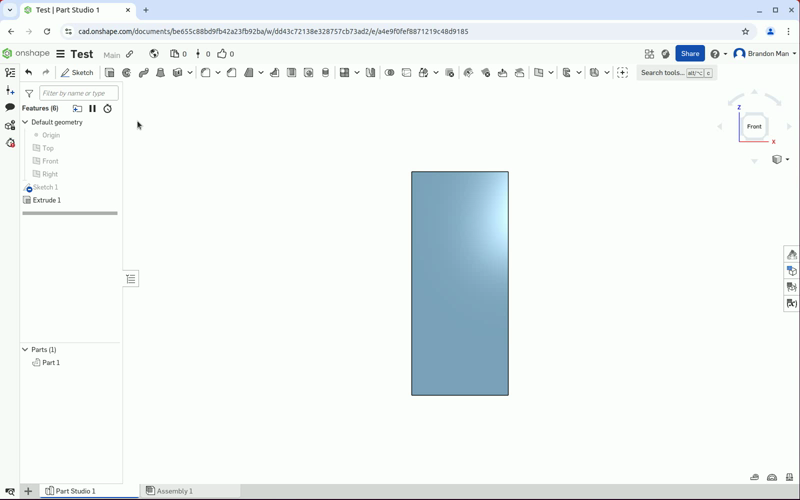
key(shift+h)
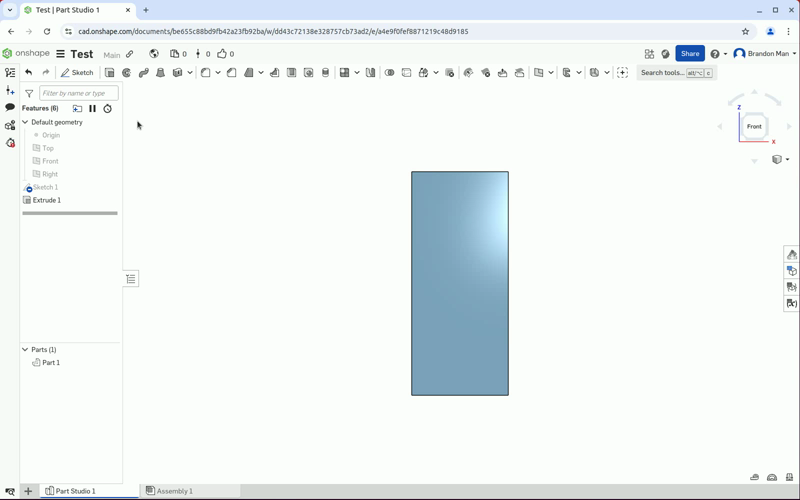
key(shift+h)
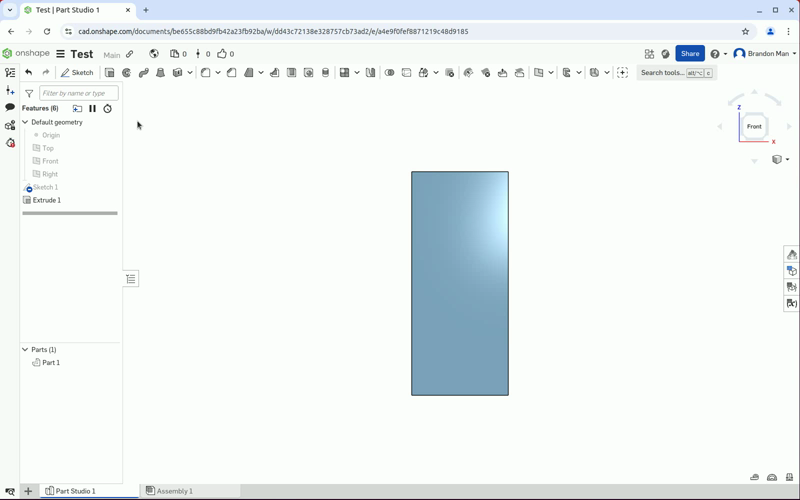
mouse_move(73, 189)
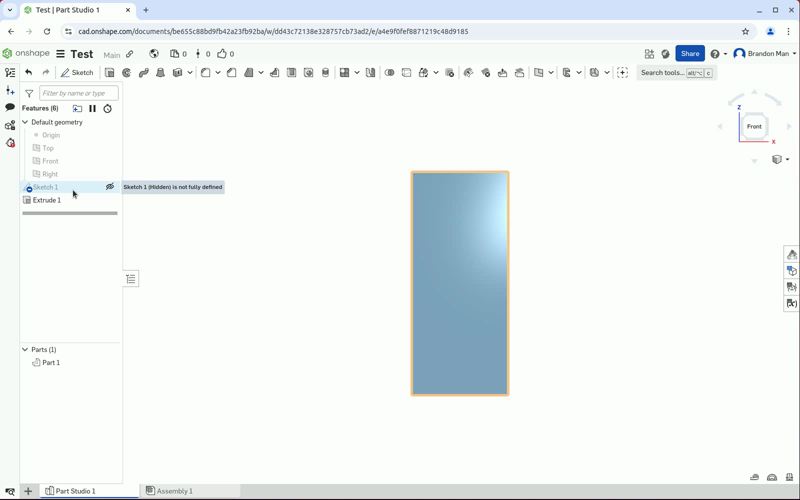
click(73, 189)
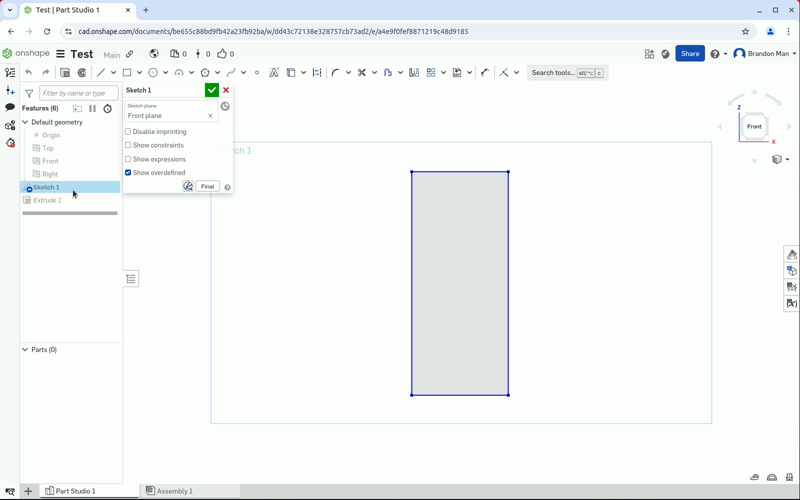
mouse_move(229, 92)
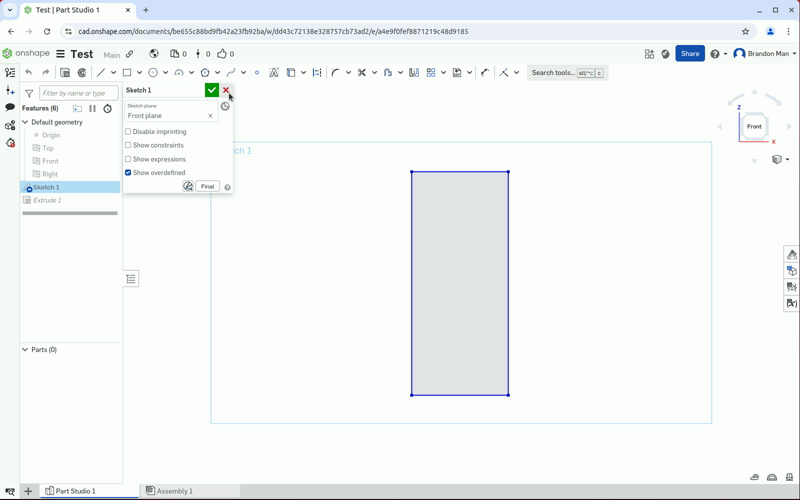
click(229, 92)
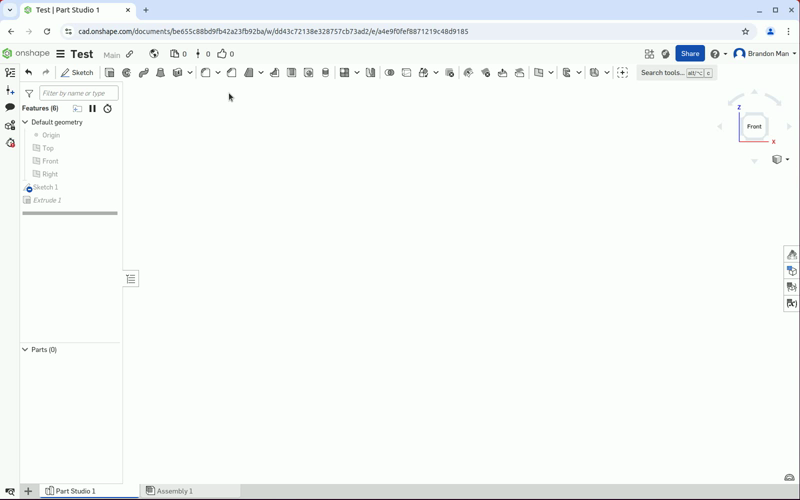
mouse_move(541, 75)
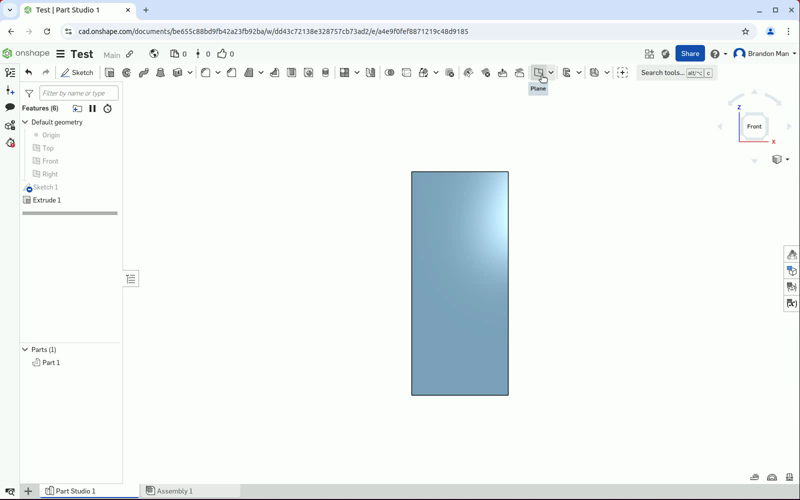
click(541, 75)
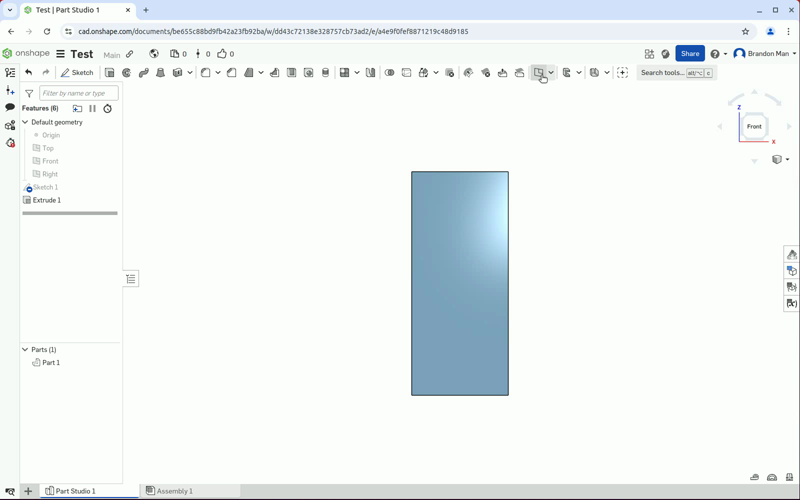
mouse_move(73, 163)
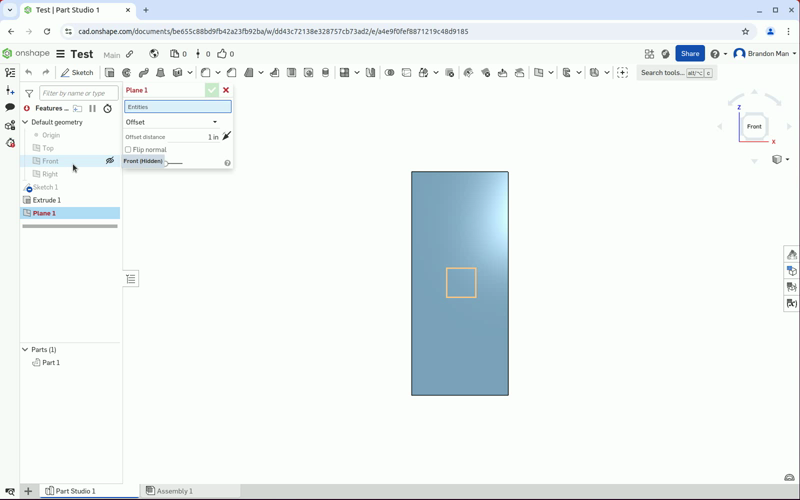
click(73, 163)
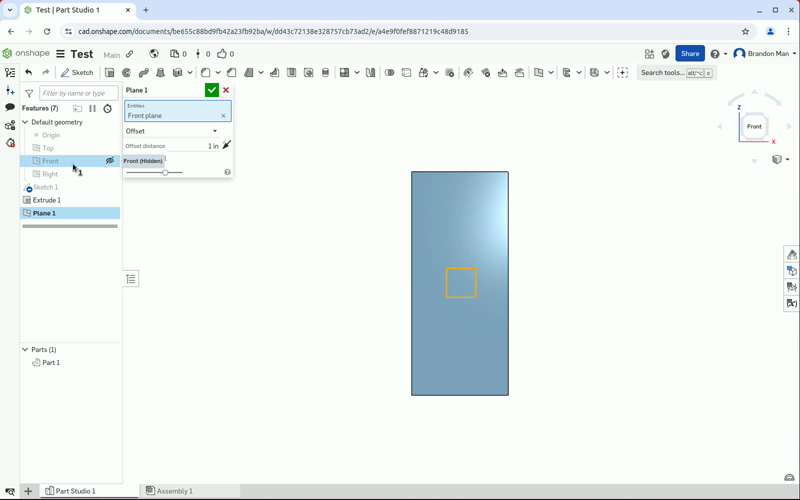
key(tab, 2)
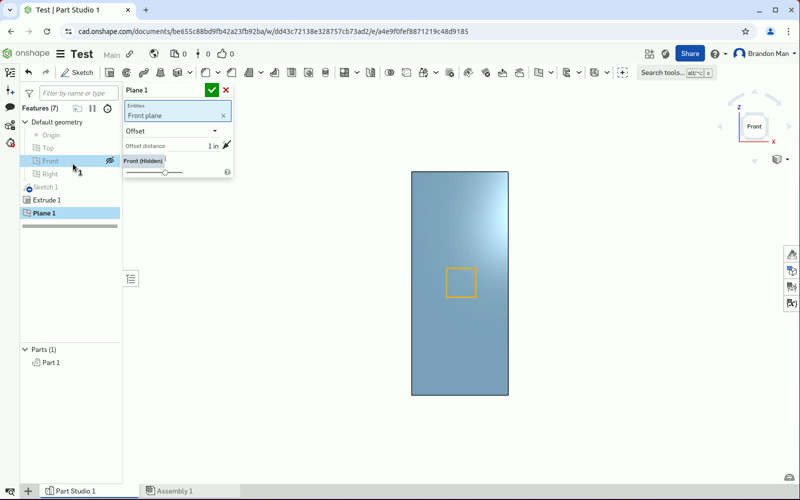
text(9.613)
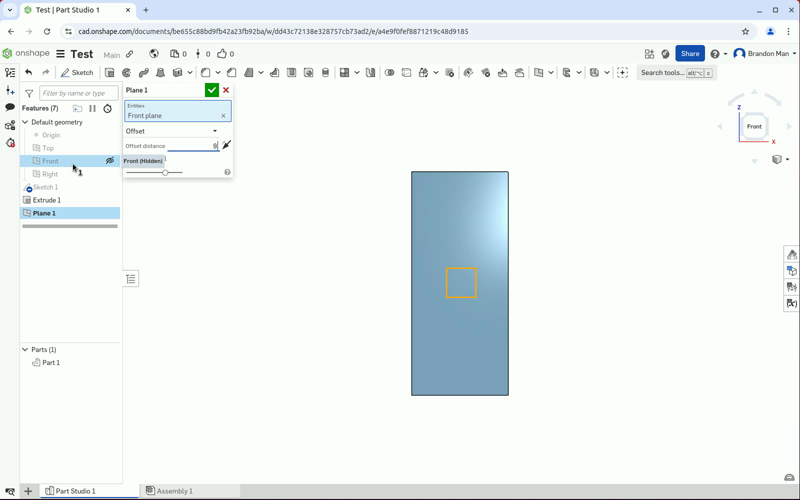
key(enter, 2)
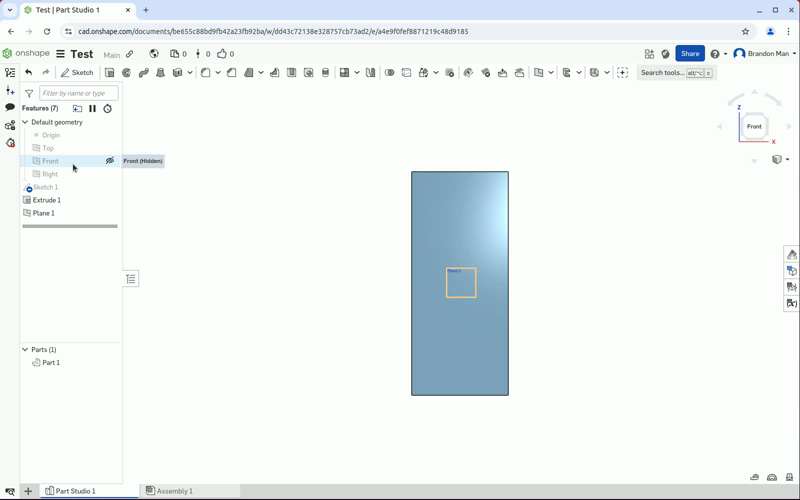
key(shift+s)
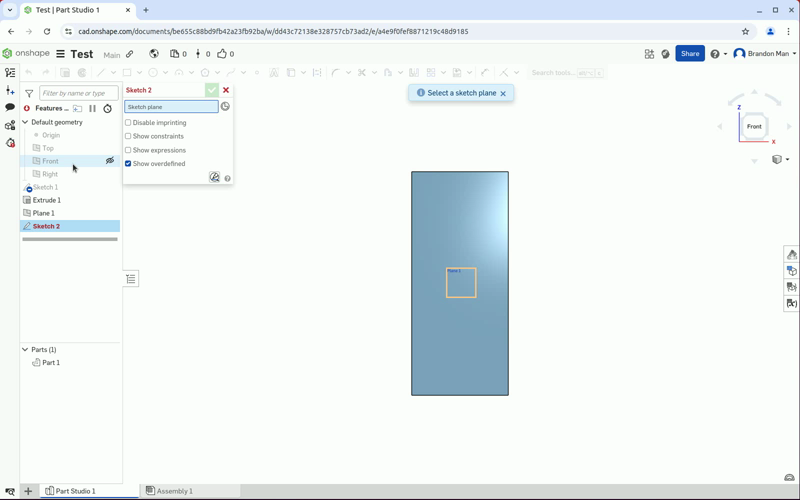
mouse_move(73, 215)
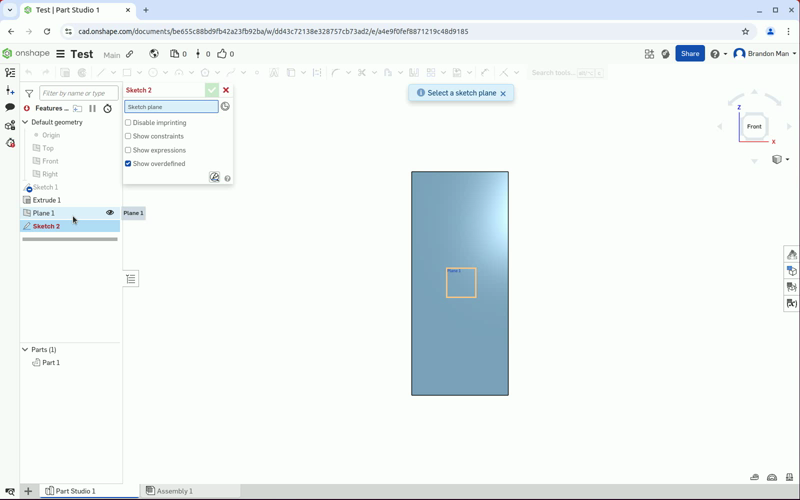
click(73, 215)
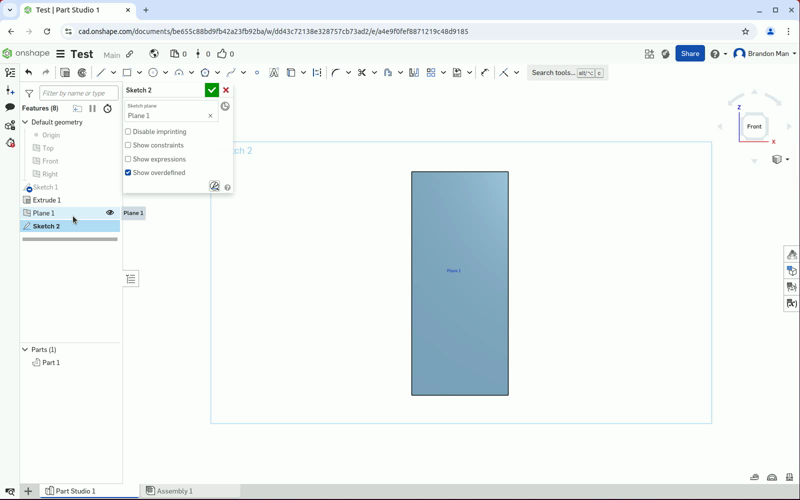
mouse_move(73, 352)
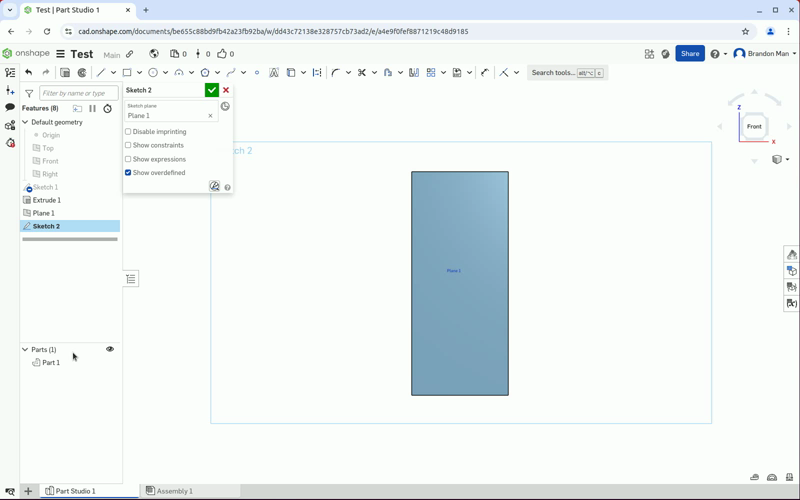
key(y)
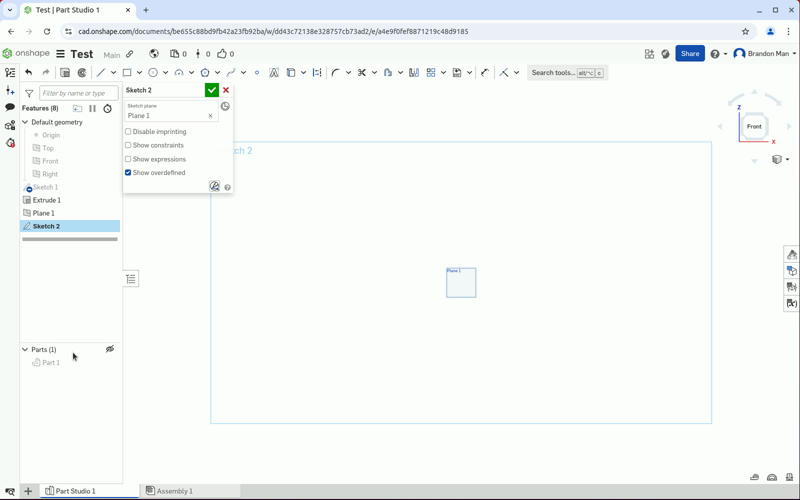
key(c)
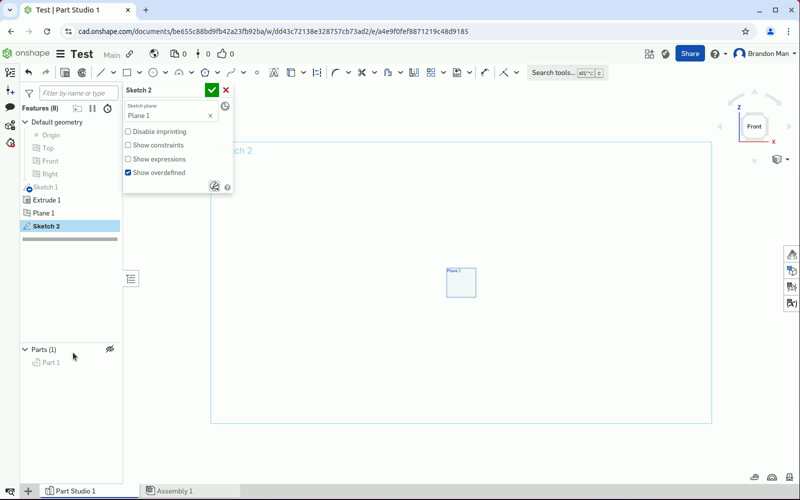
key_down(shift)
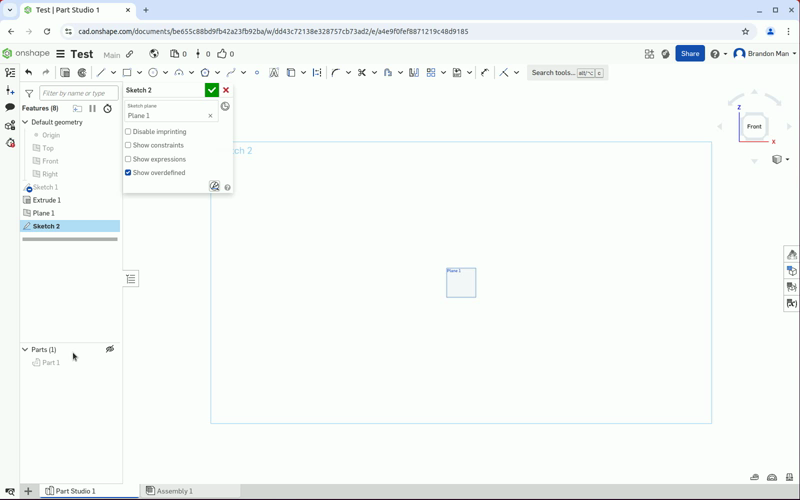
mouse_move(437, 201)
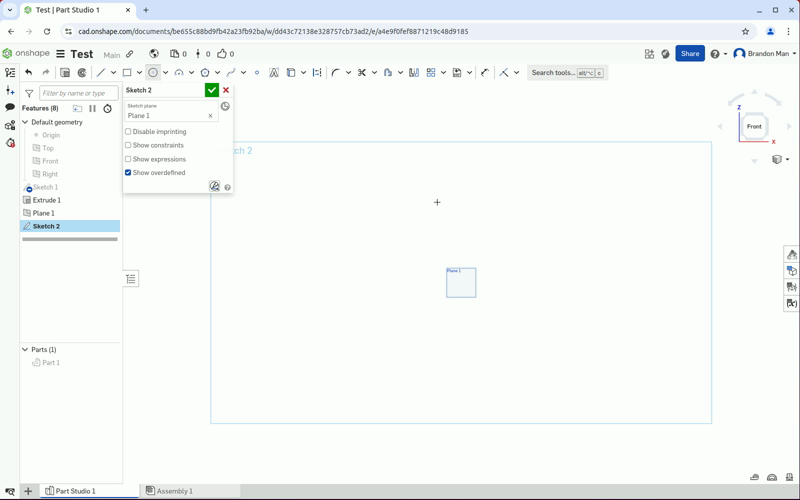
click(437, 201)
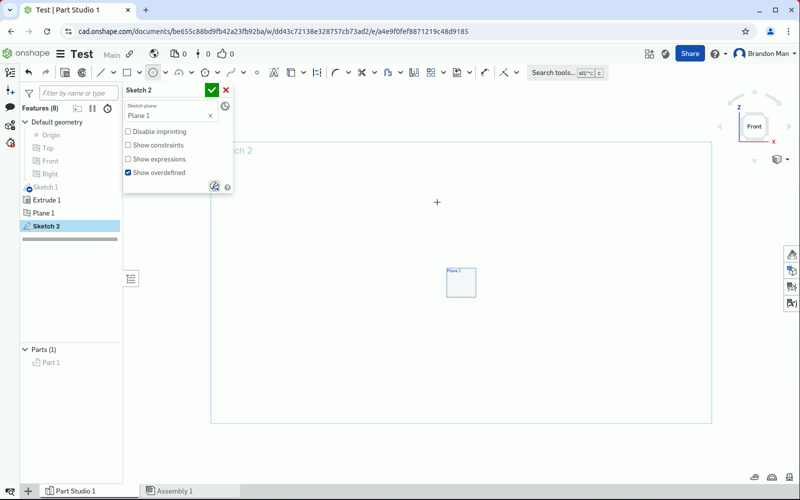
key_up(shift)
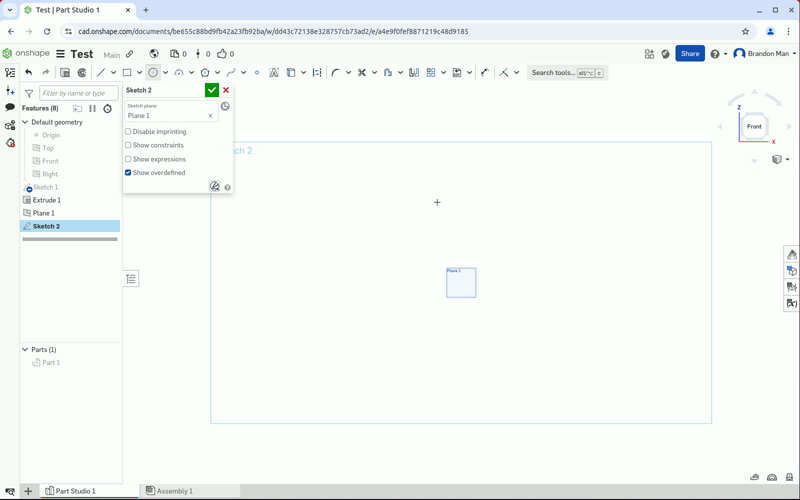
mouse_move(450, 201)
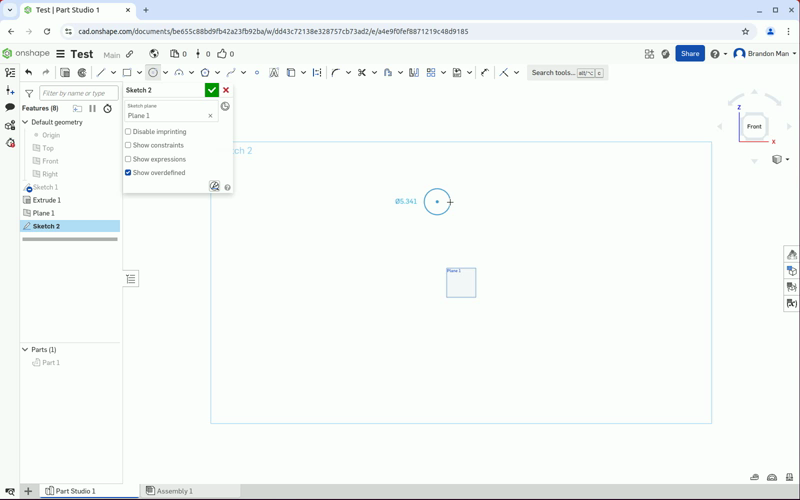
click(450, 201)
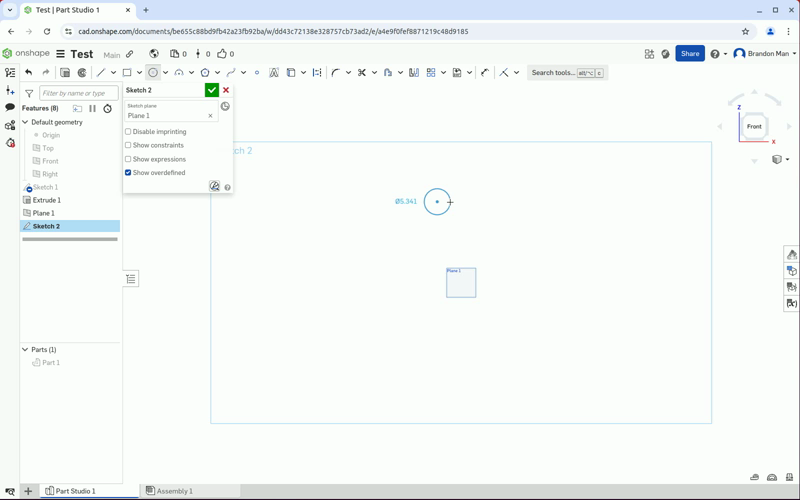
key(esc)
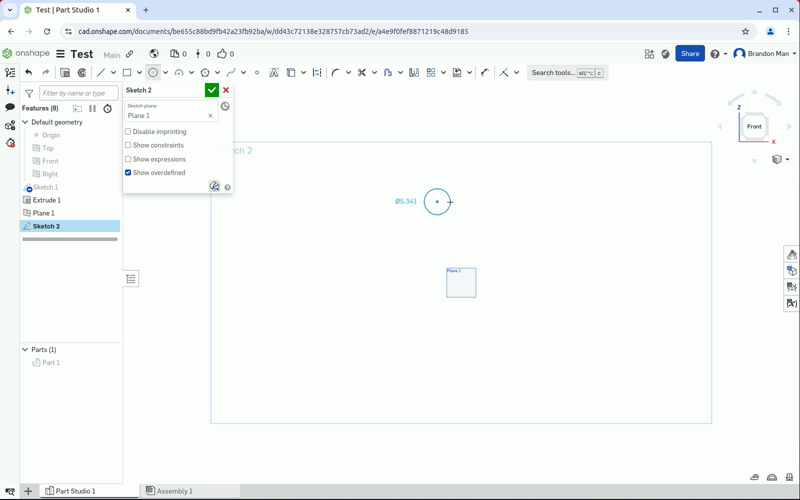
mouse_move(428, 205)
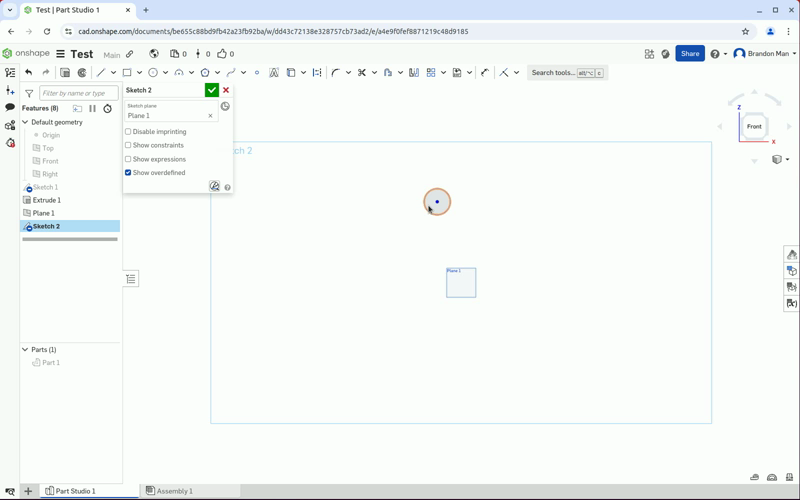
scroll(6)
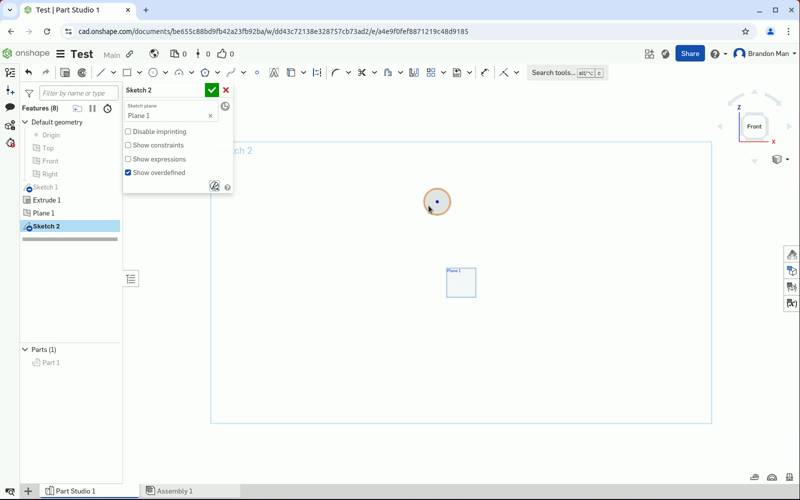
scroll(6)
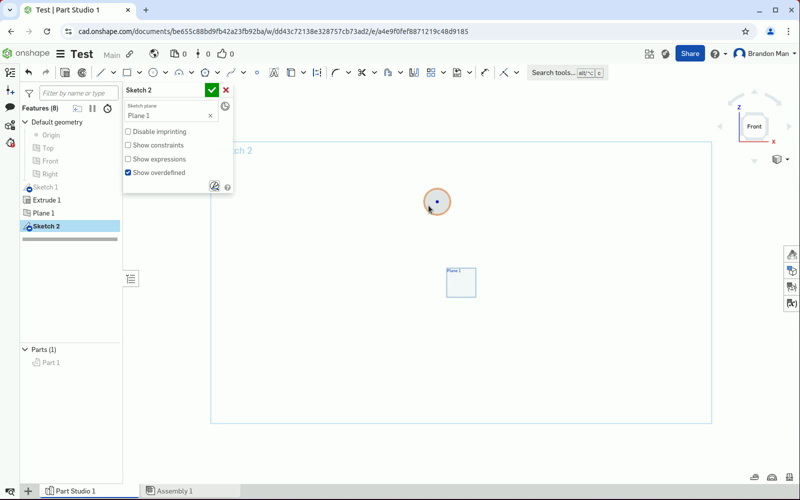
scroll(6)
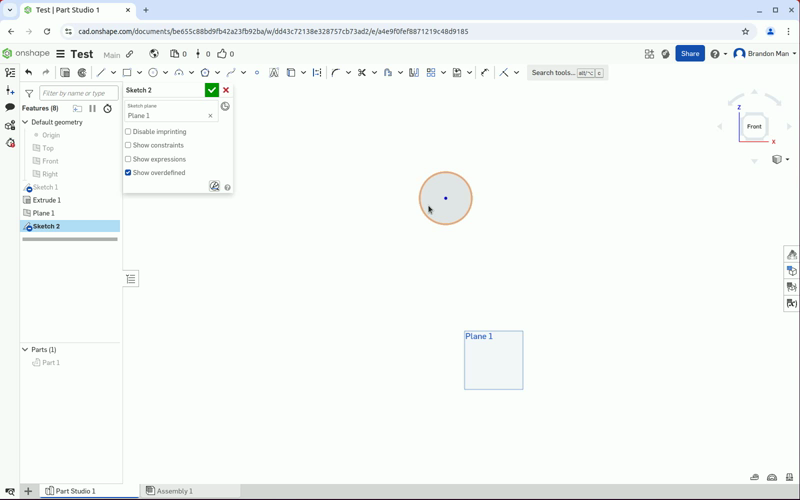
scroll(6)
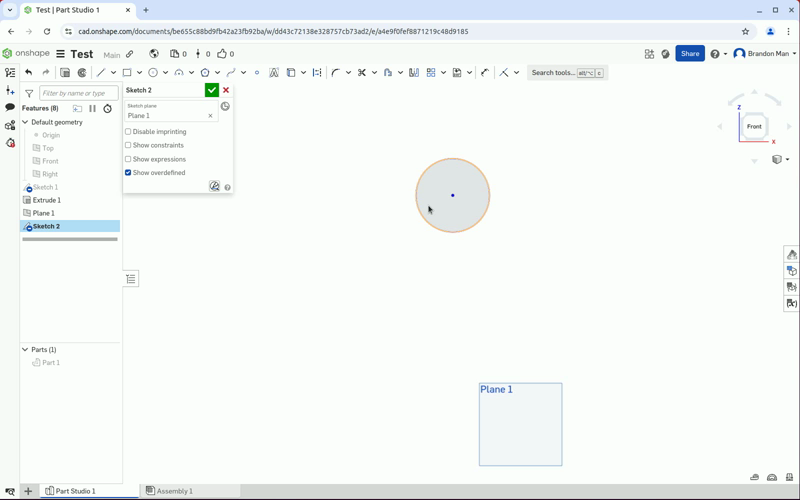
scroll(6)
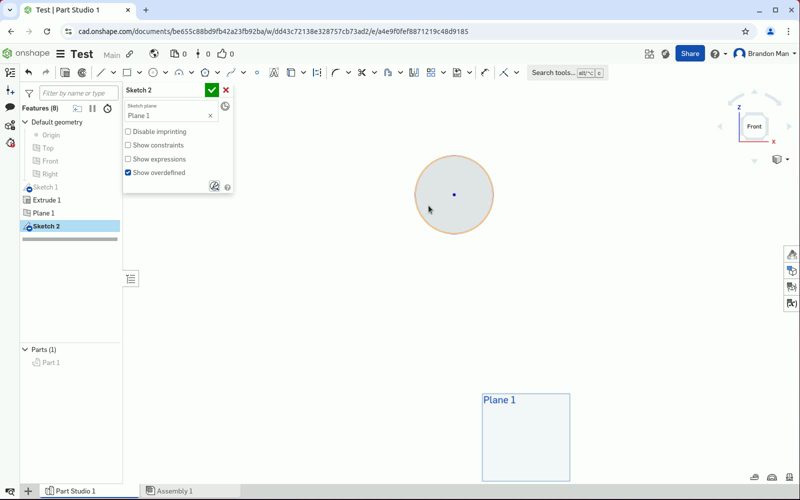
scroll(6)
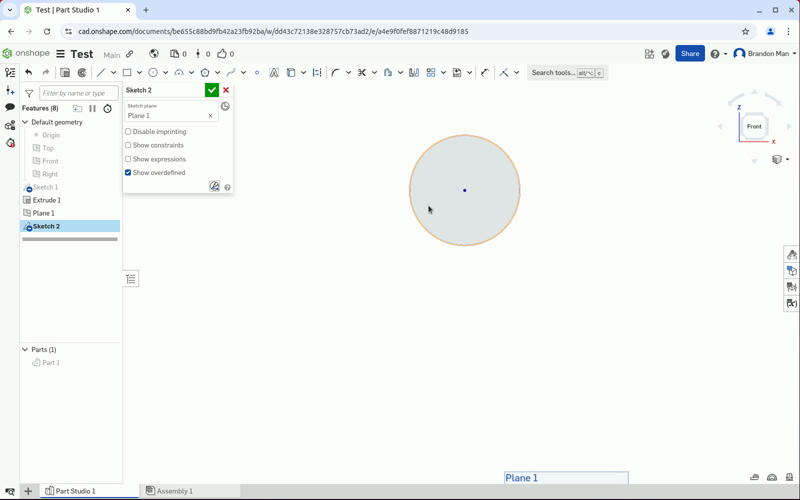
scroll(6)
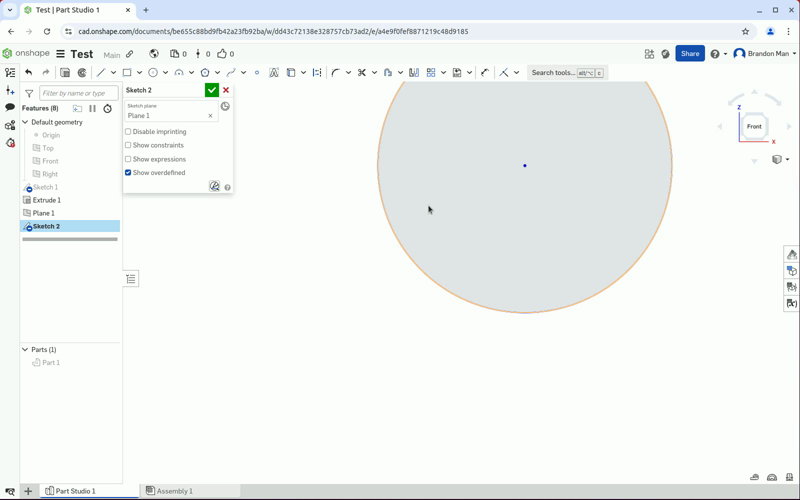
click(428, 205)
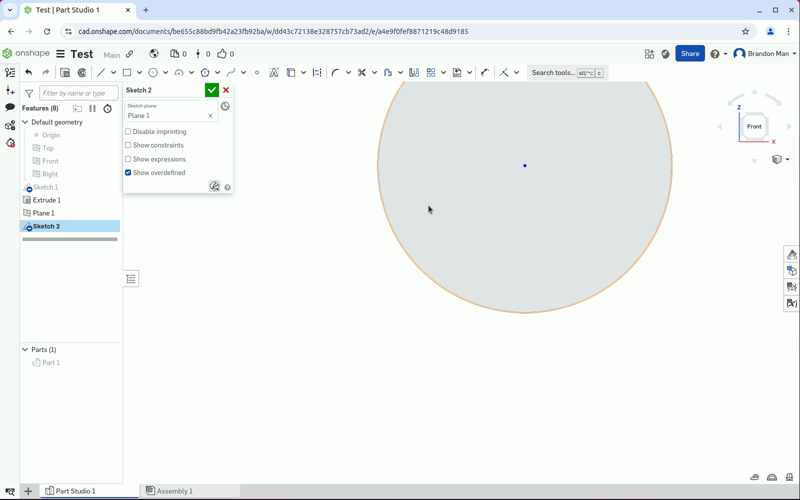
scroll(-6)
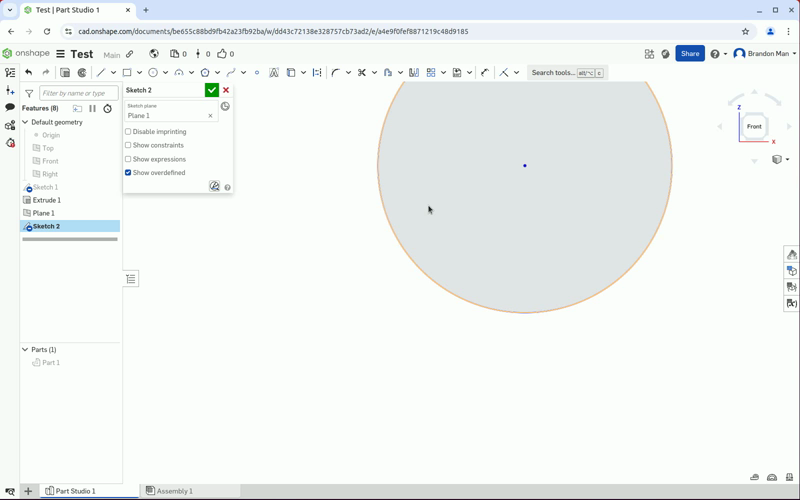
scroll(-6)
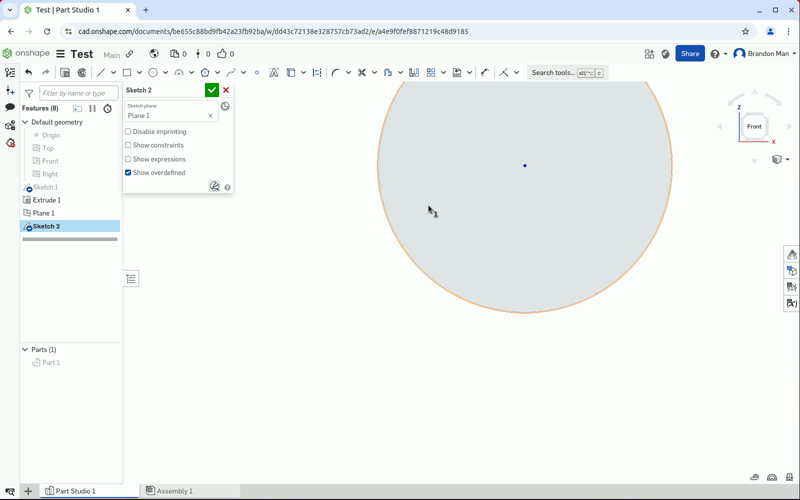
scroll(-6)
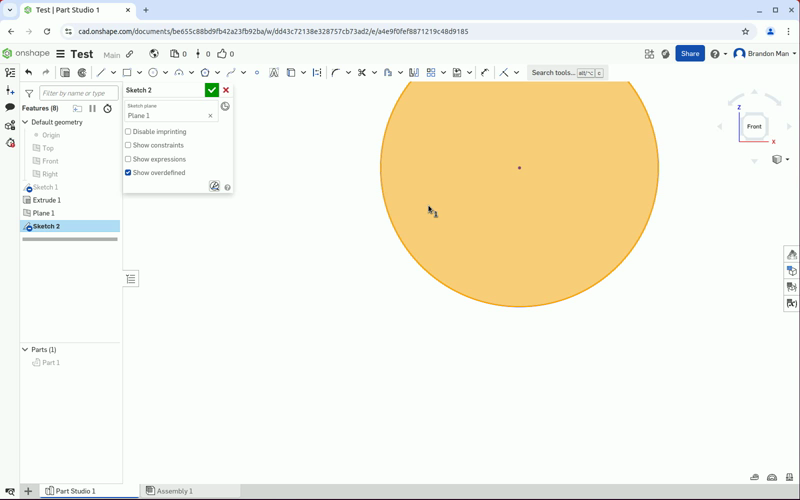
scroll(-6)
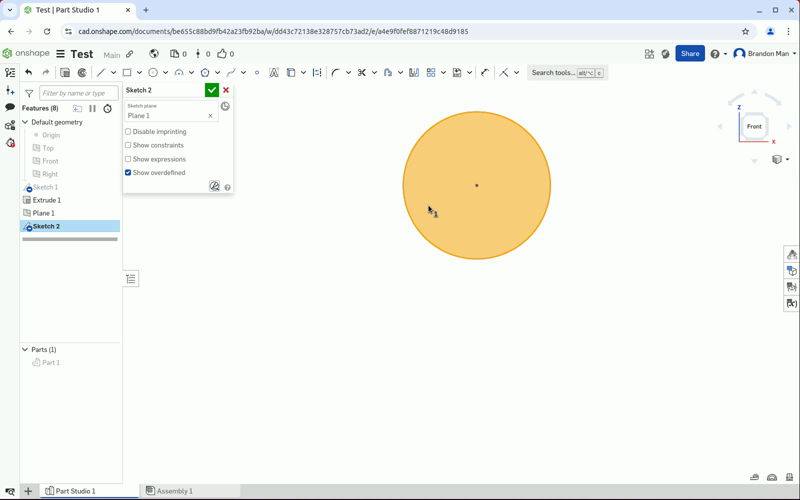
scroll(-6)
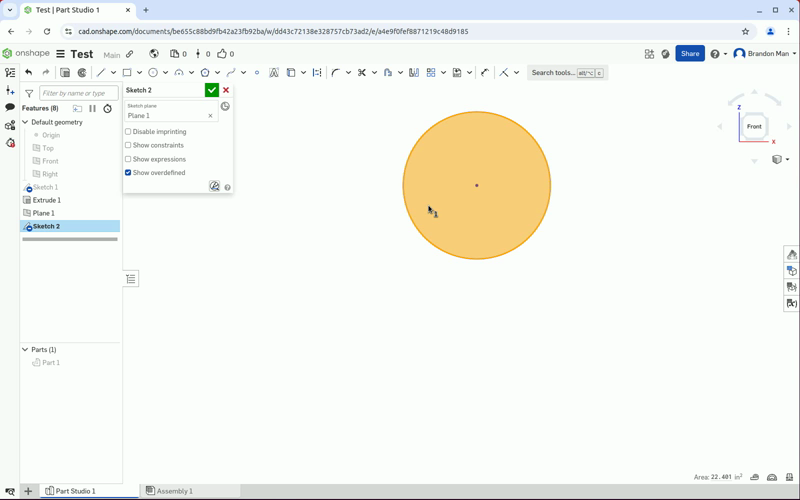
scroll(-6)
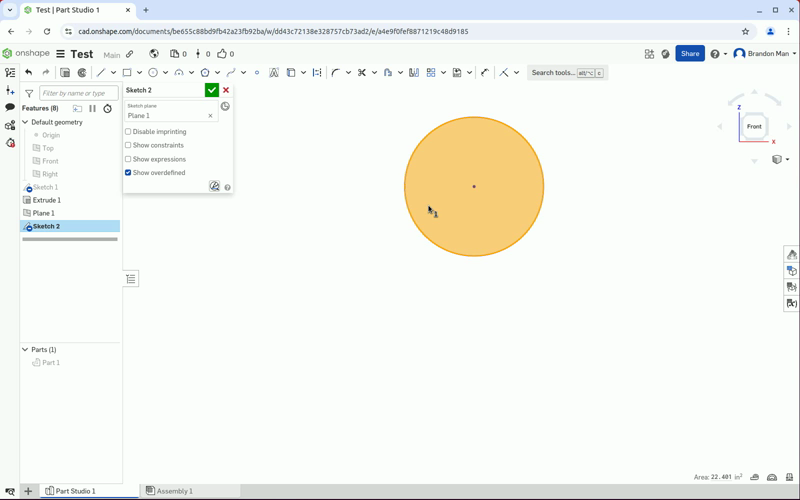
scroll(-6)
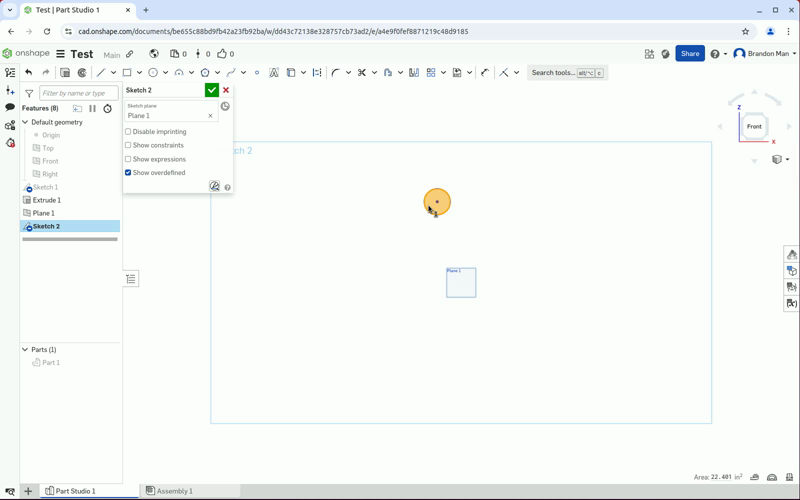
mouse_move(73, 352)
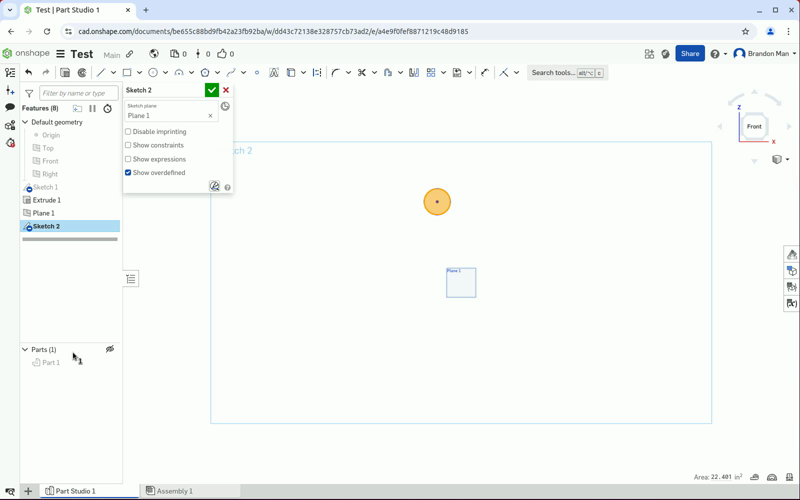
key(shift+y)
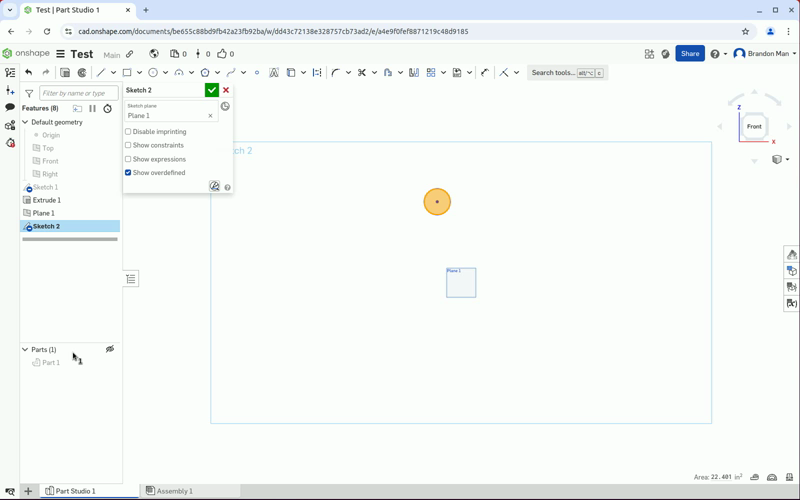
key(shift+e)
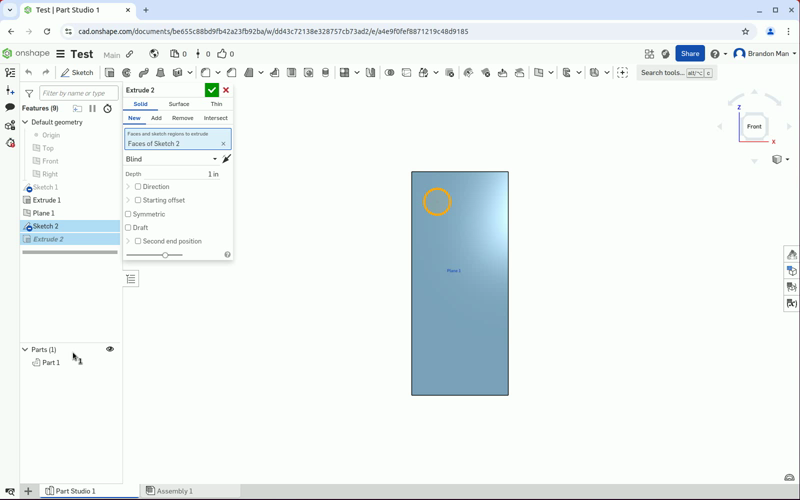
mouse_move(143, 106)
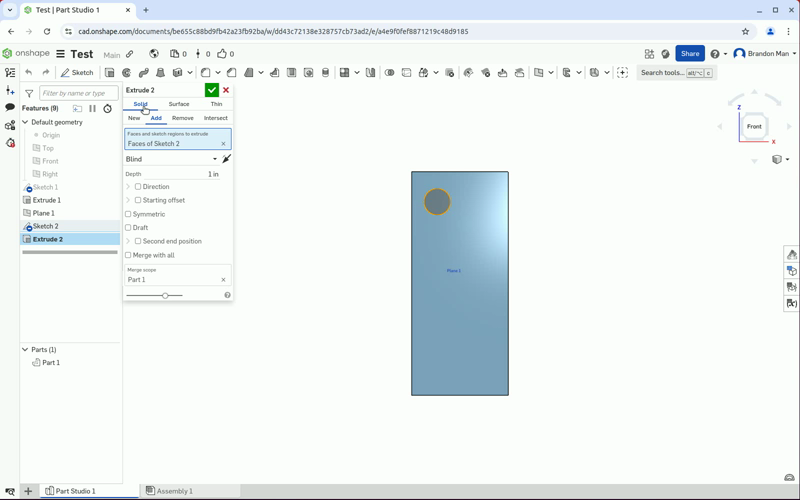
click(143, 106)
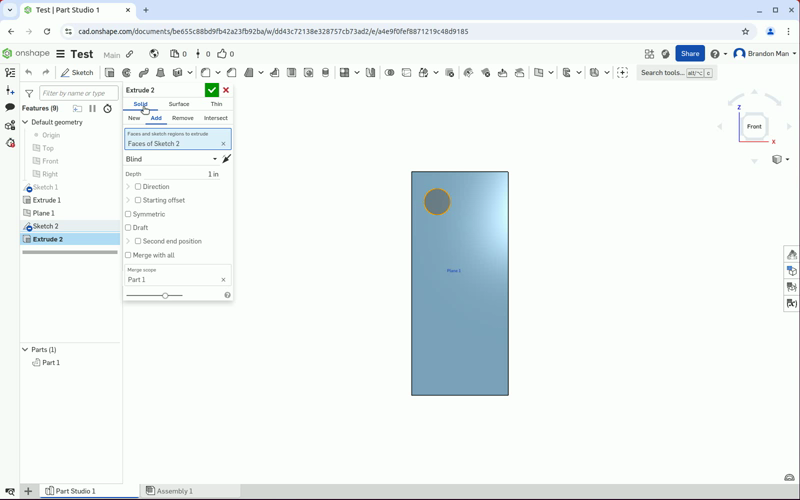
mouse_move(137, 120)
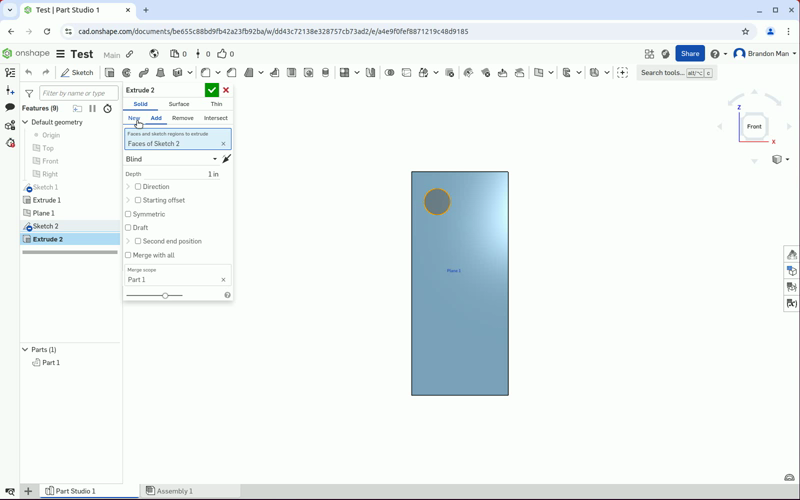
click(137, 120)
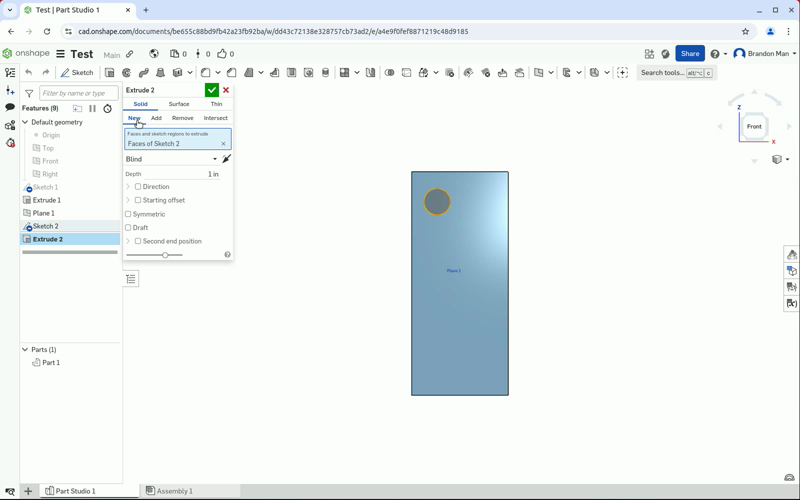
key(tab, 4)
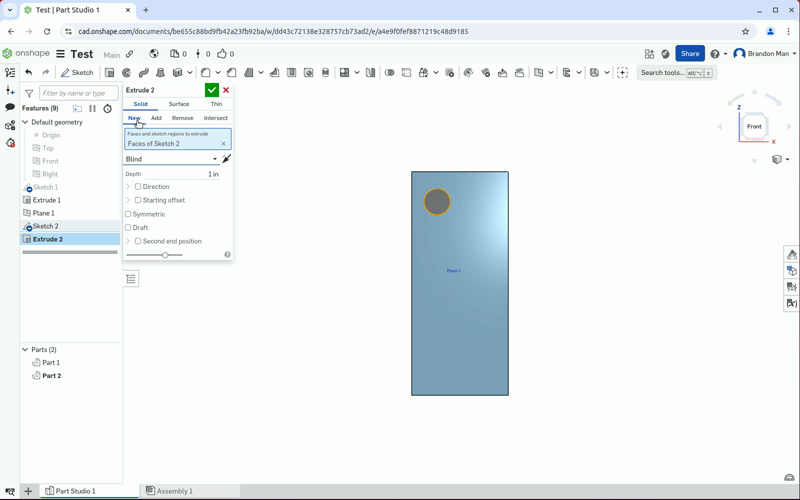
text(2.889)
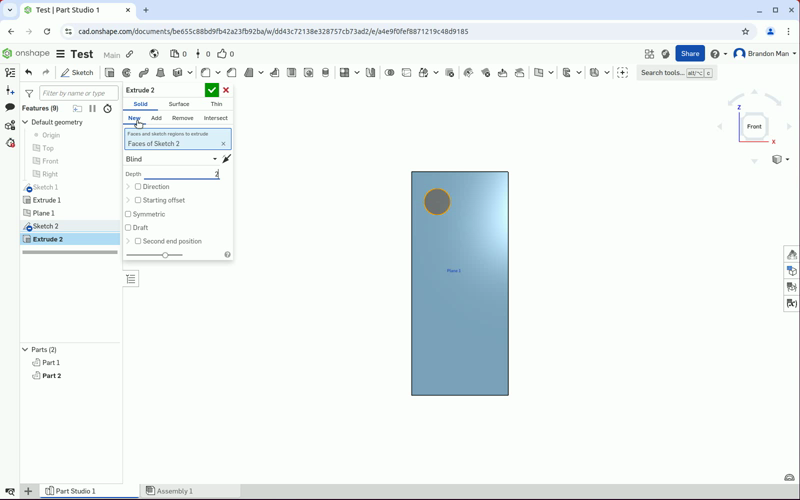
key(enter)
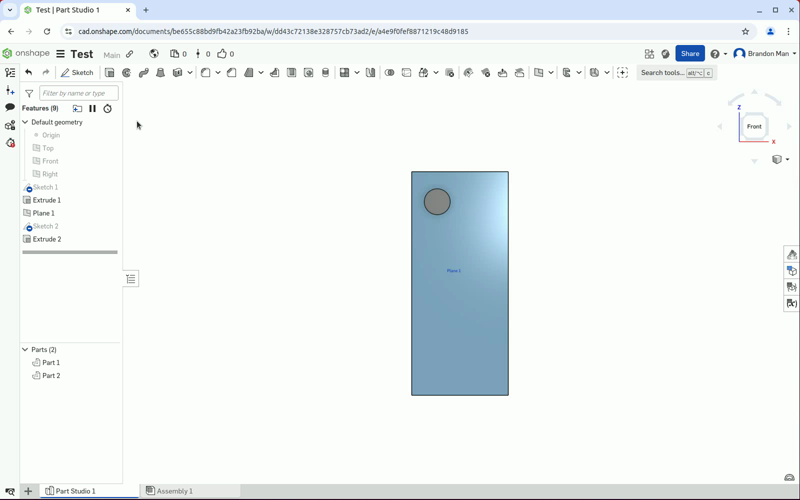
key(shift+h)
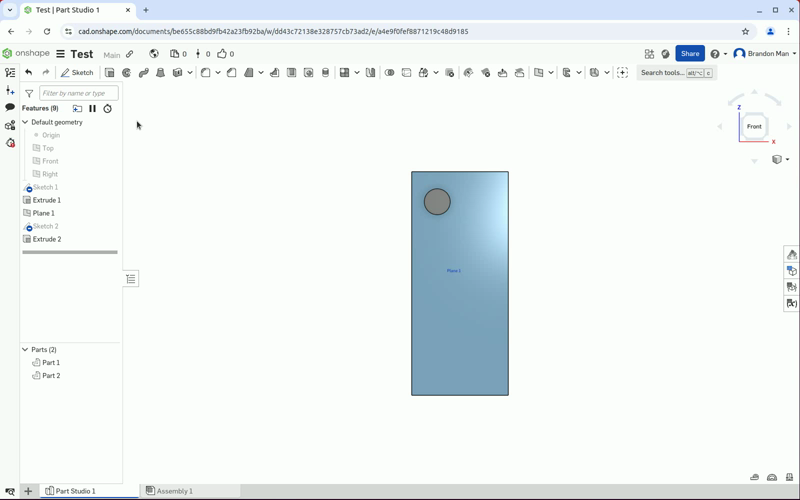
key(shift+h)
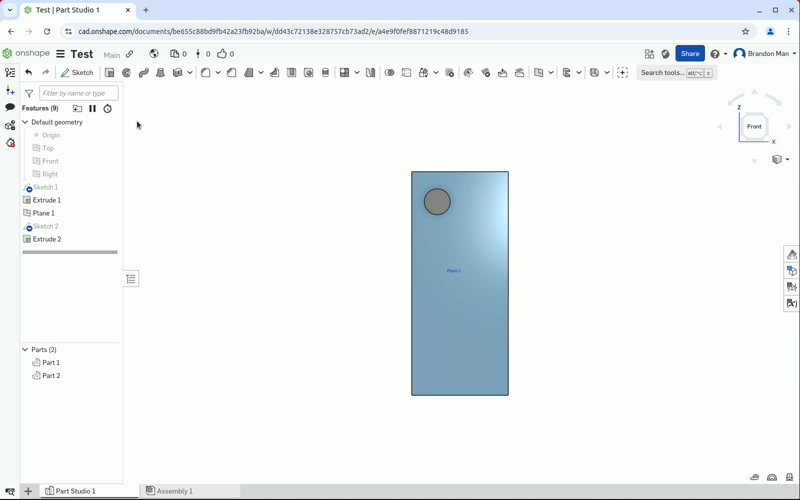
mouse_move(73, 189)
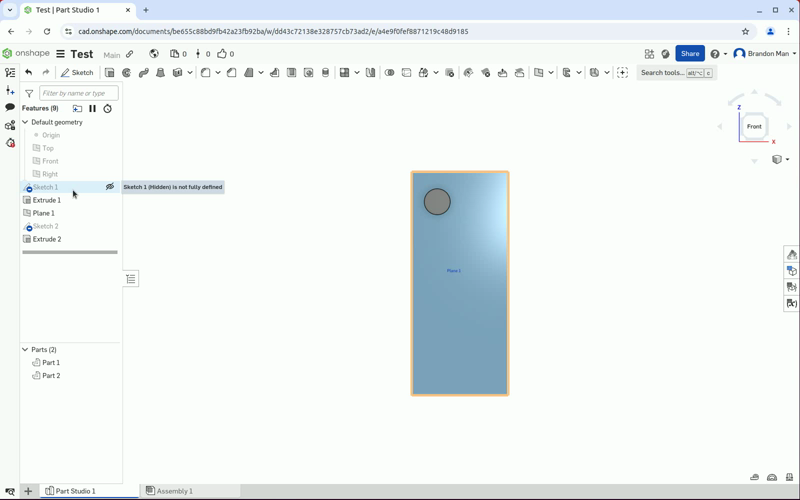
click(73, 189)
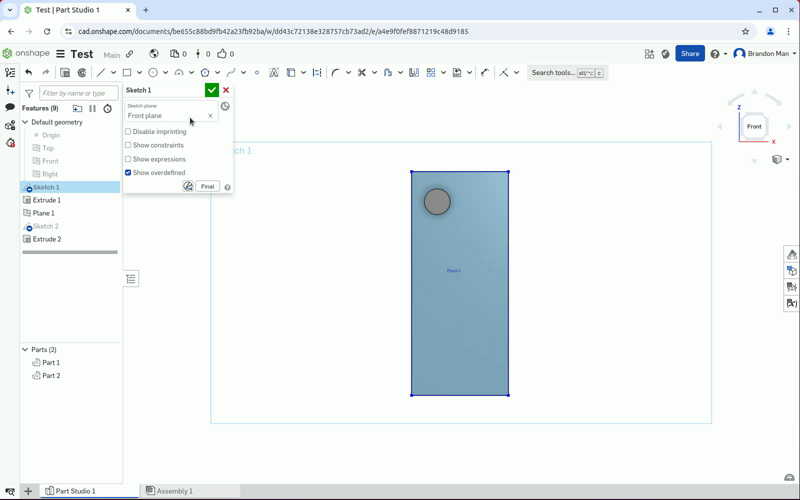
mouse_move(229, 92)
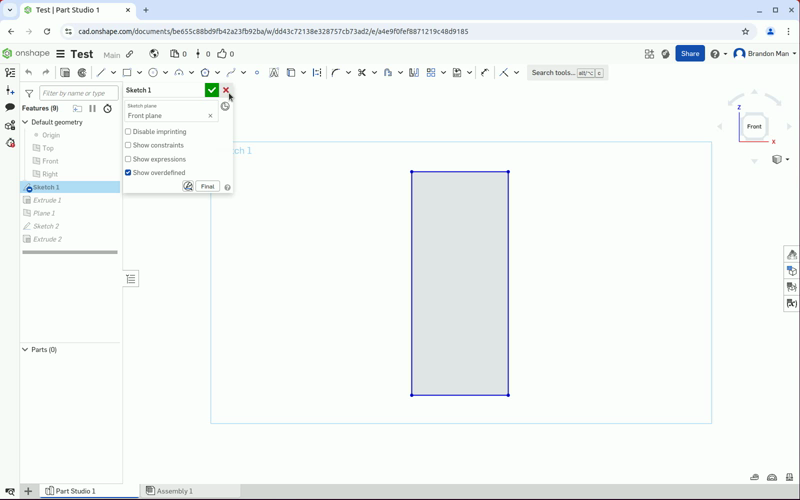
click(229, 92)
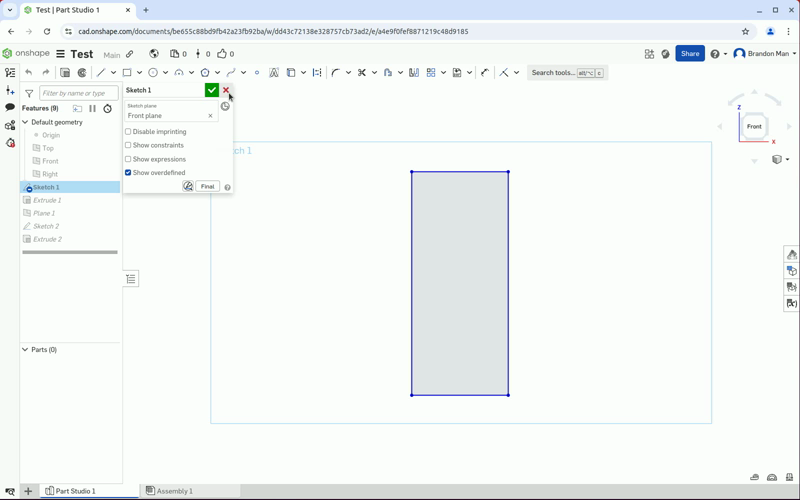
key(shift+s)
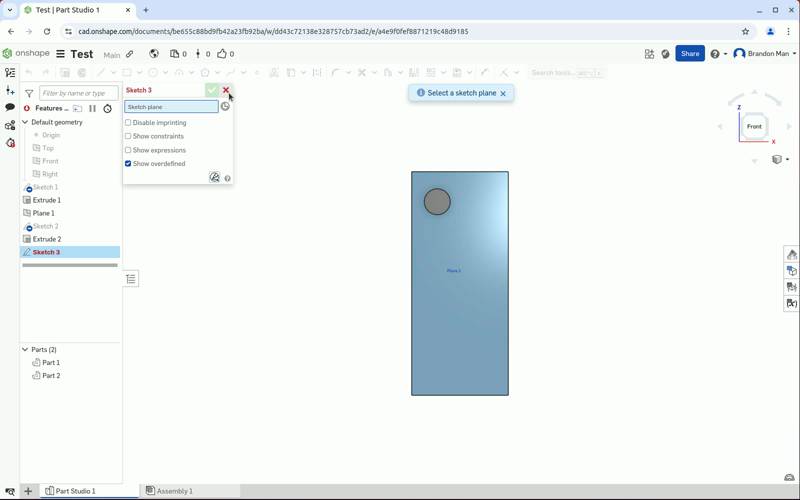
mouse_move(73, 215)
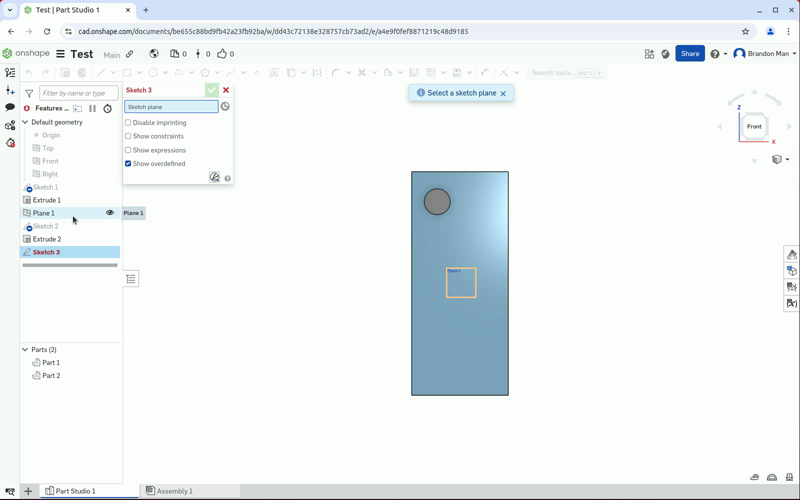
click(73, 215)
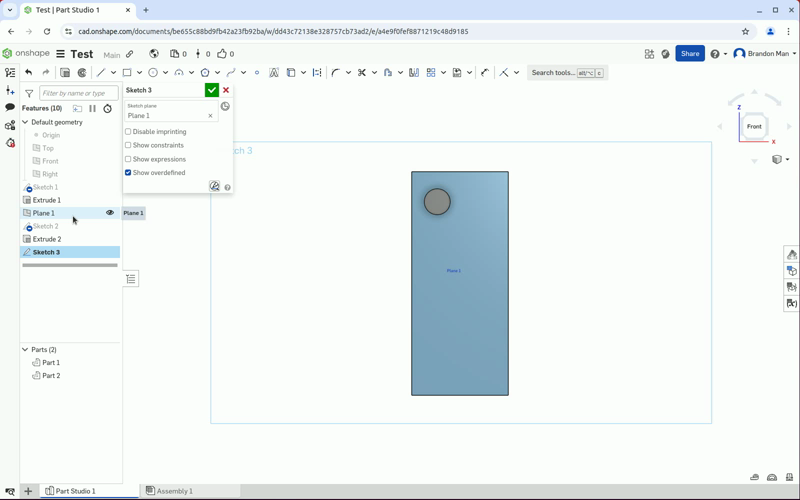
mouse_move(73, 352)
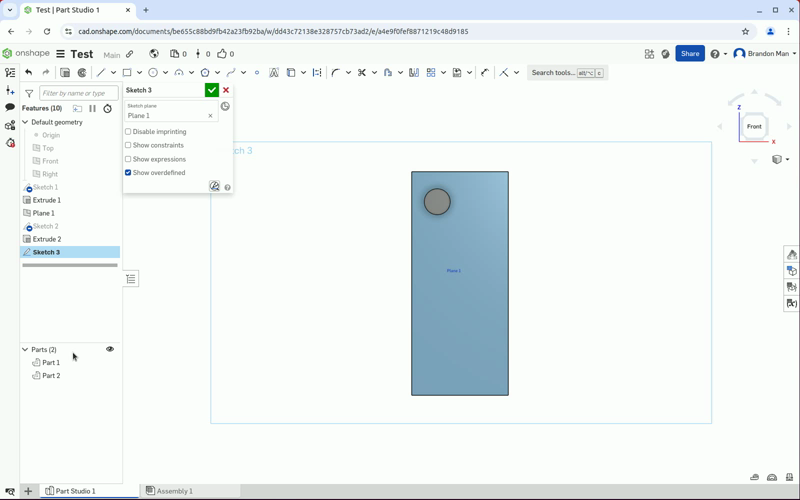
key(y)
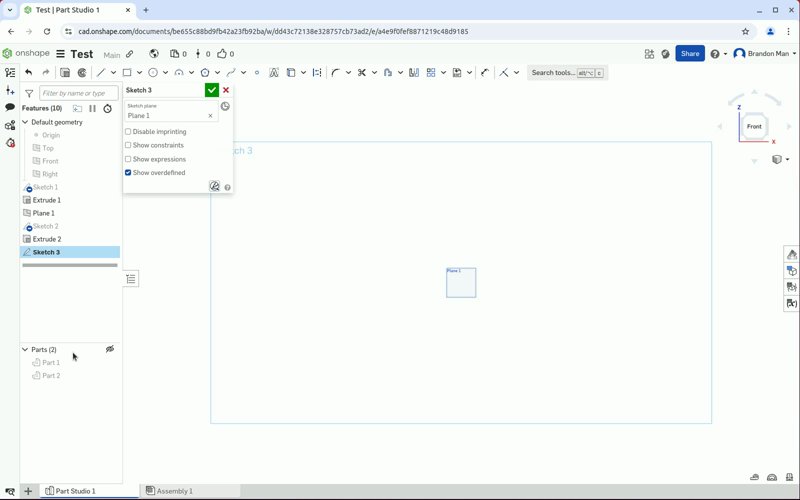
key(c)
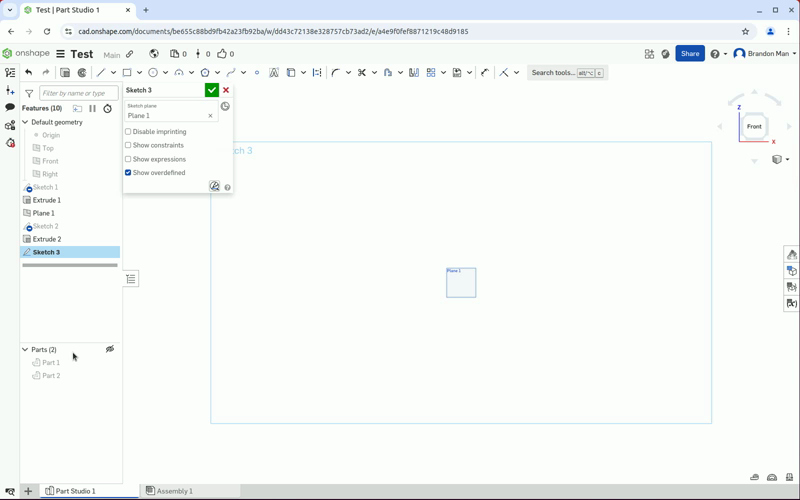
key_down(shift)
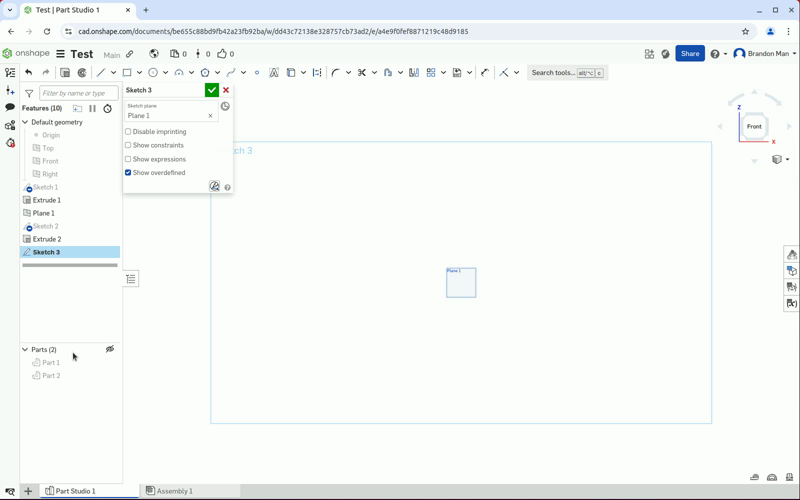
mouse_move(437, 351)
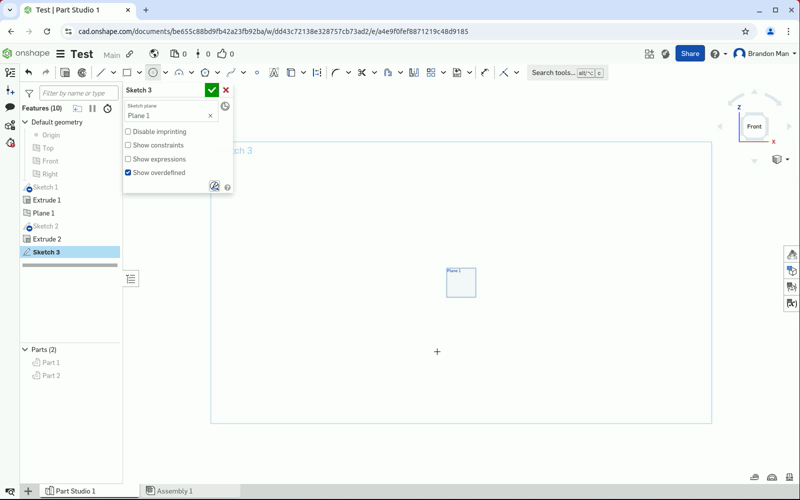
click(437, 351)
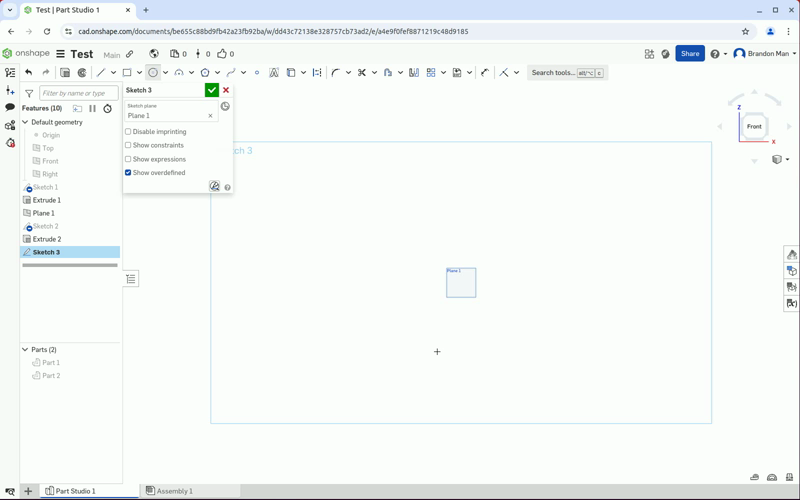
key_up(shift)
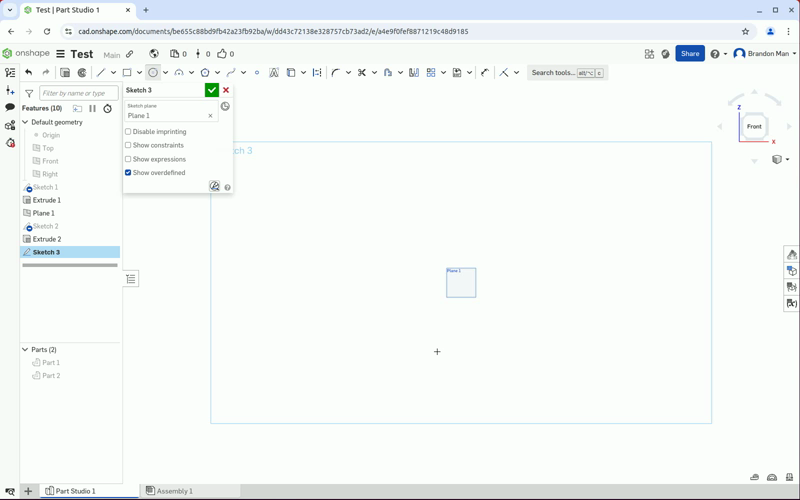
mouse_move(450, 351)
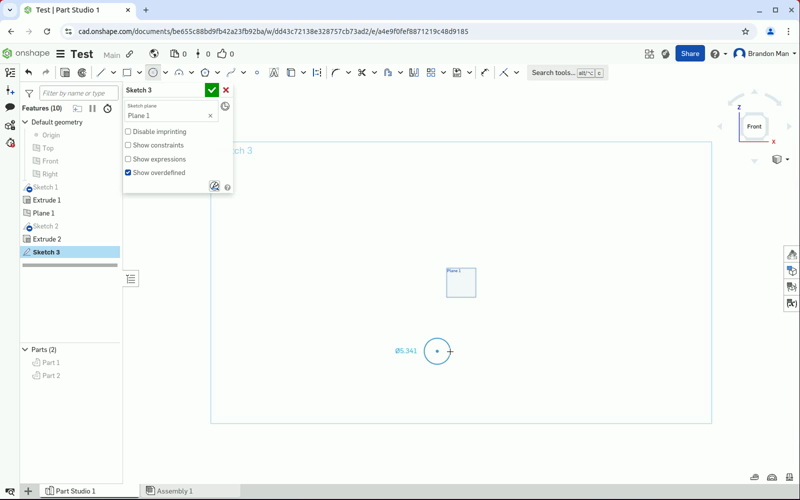
click(450, 351)
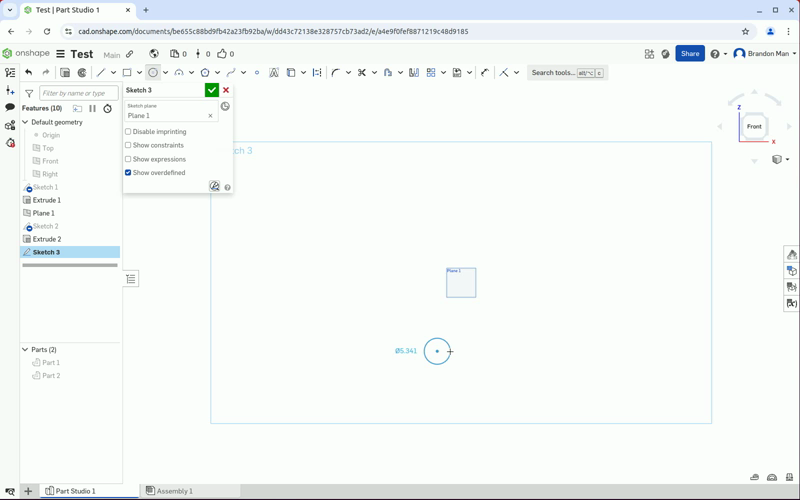
key(esc)
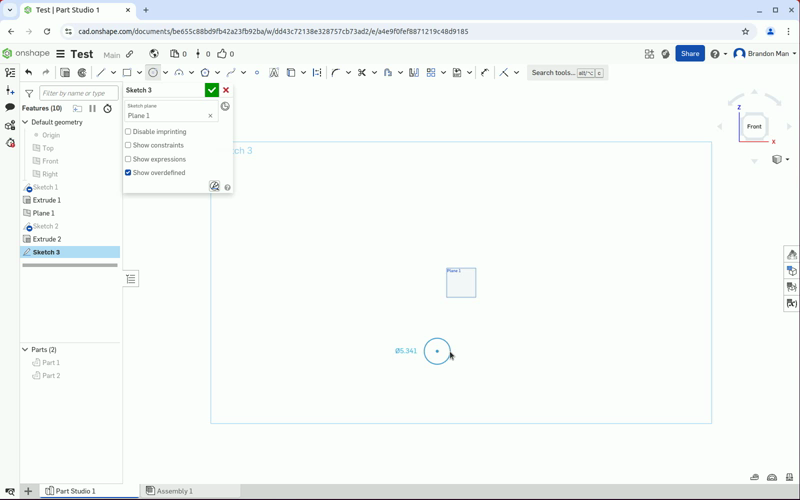
mouse_move(439, 342)
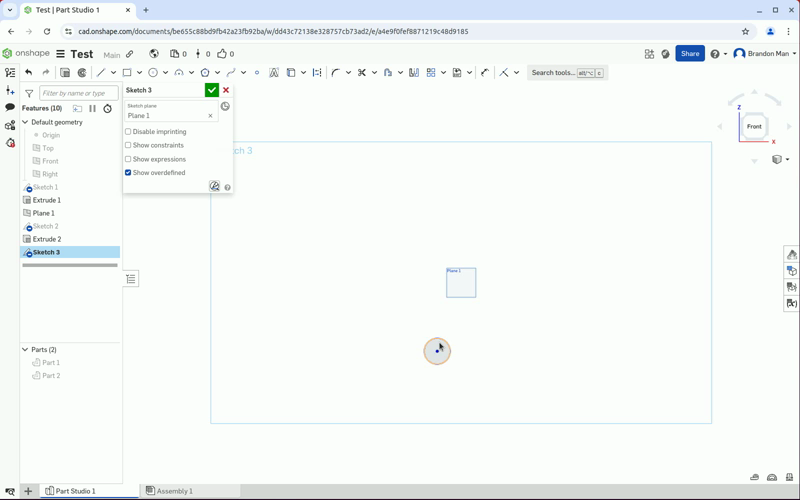
scroll(6)
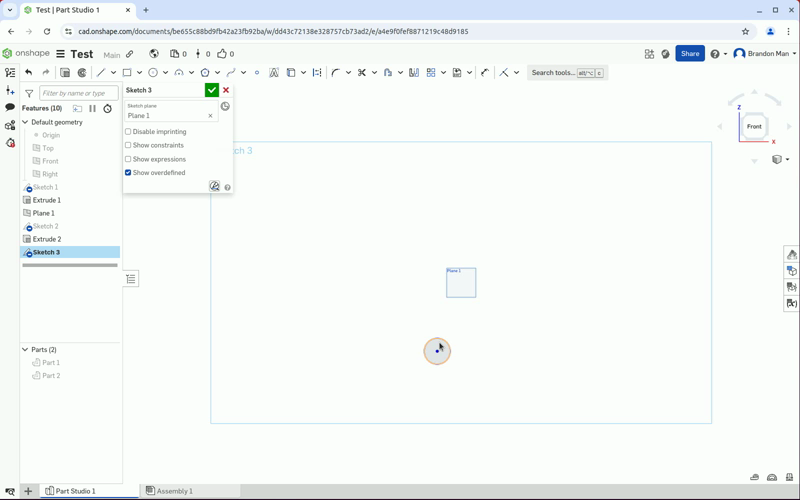
scroll(6)
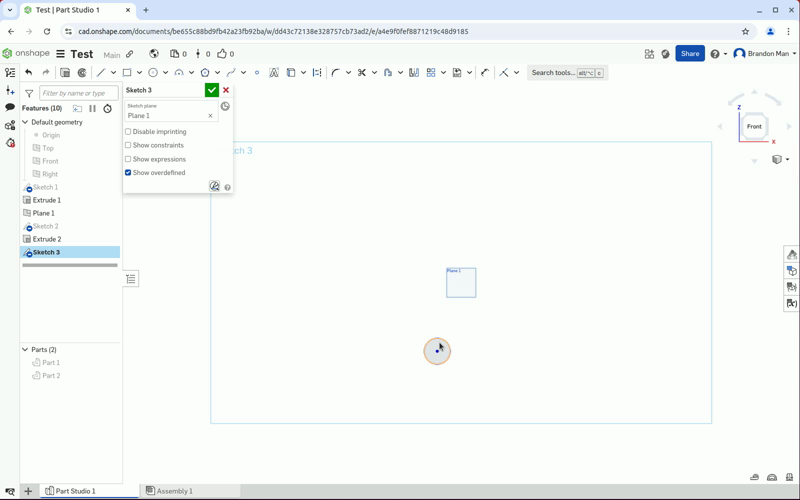
scroll(6)
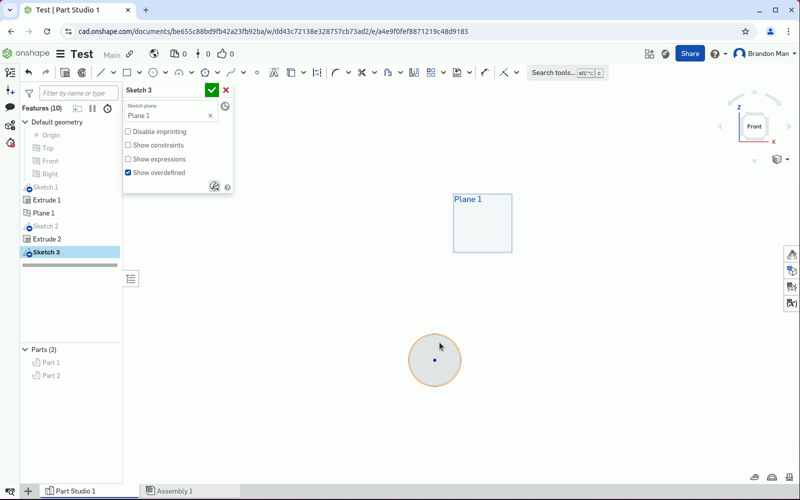
scroll(6)
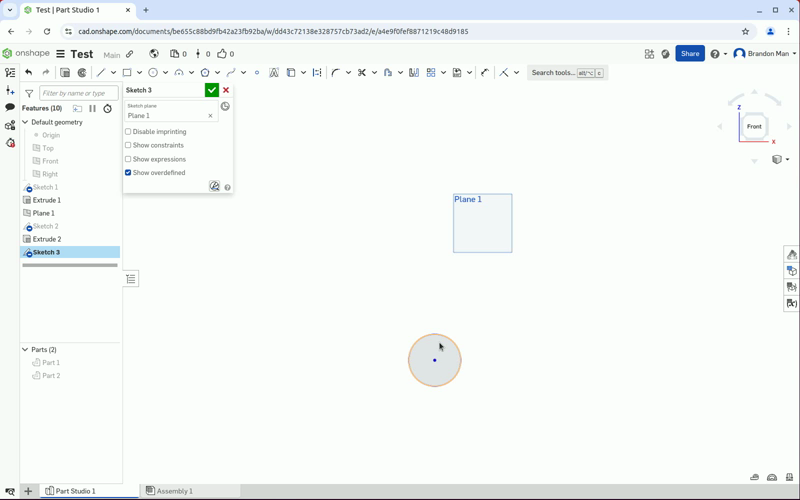
scroll(6)
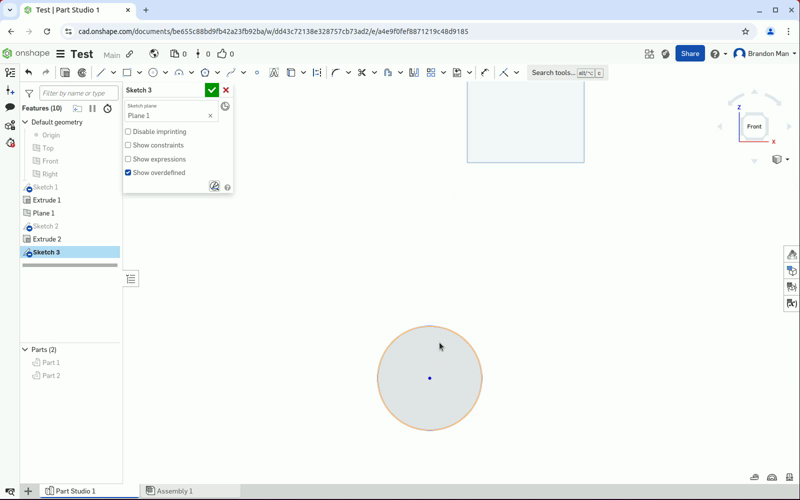
scroll(6)
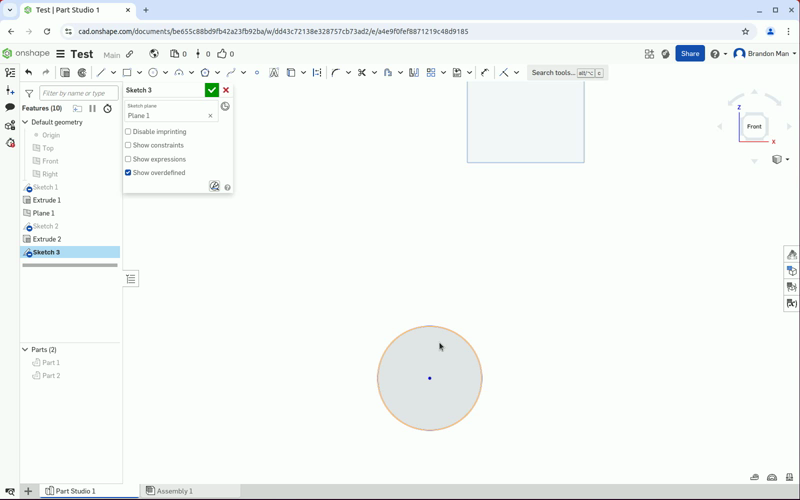
scroll(6)
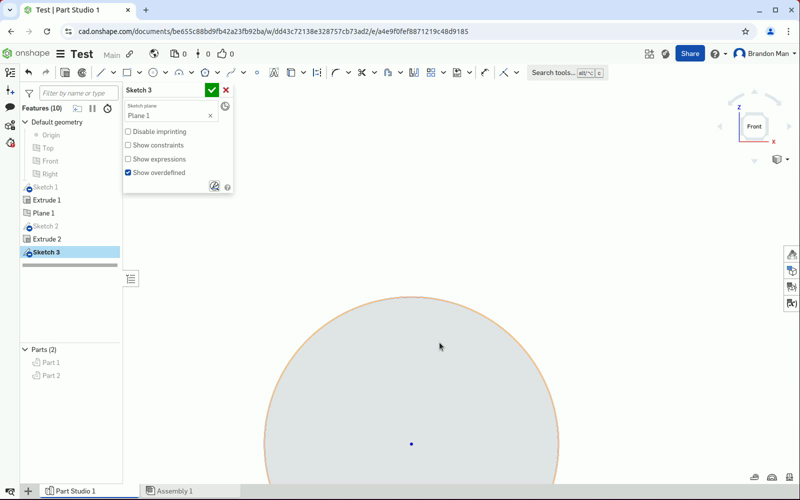
click(439, 342)
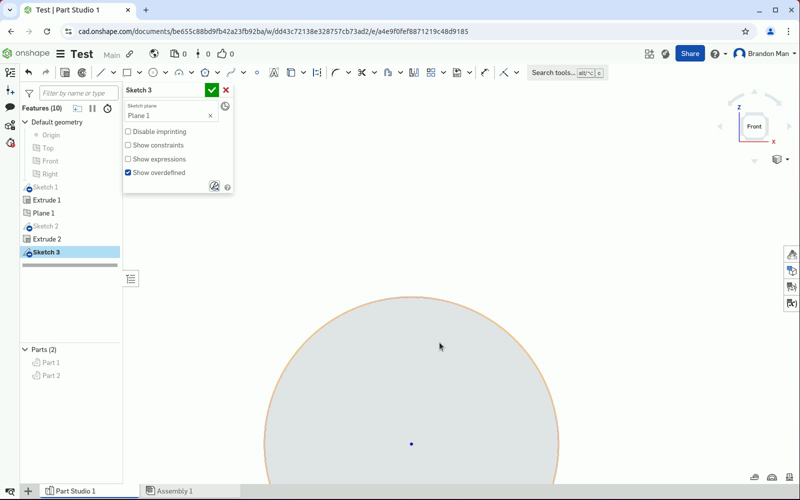
scroll(-6)
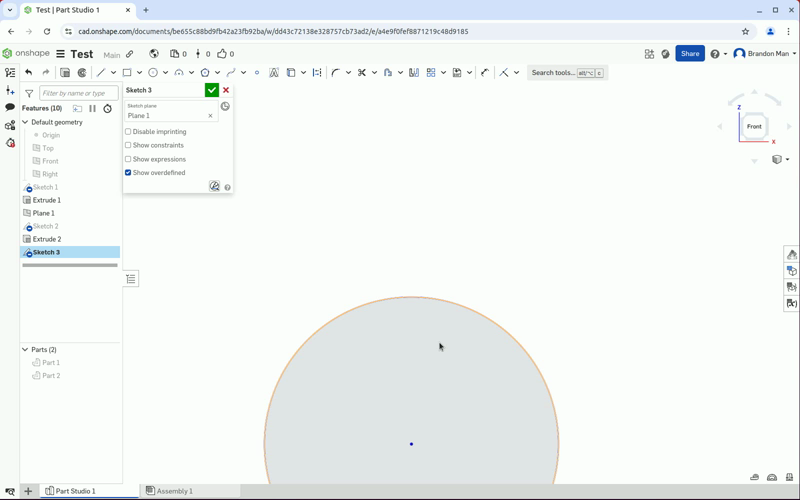
scroll(-6)
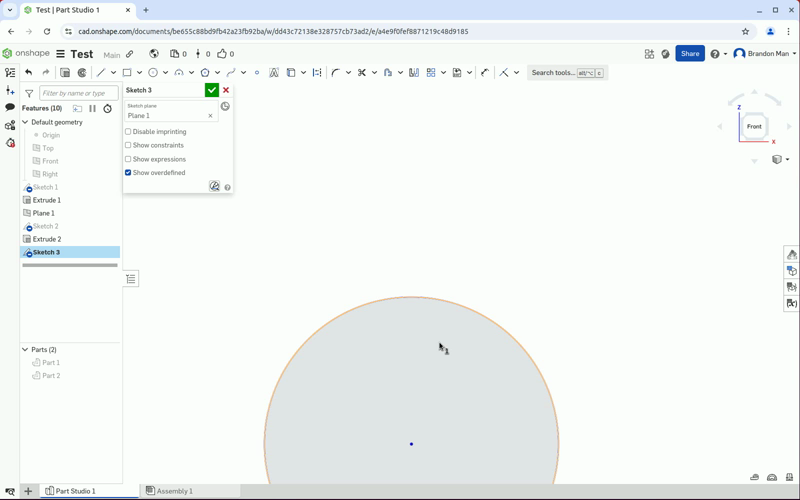
scroll(-6)
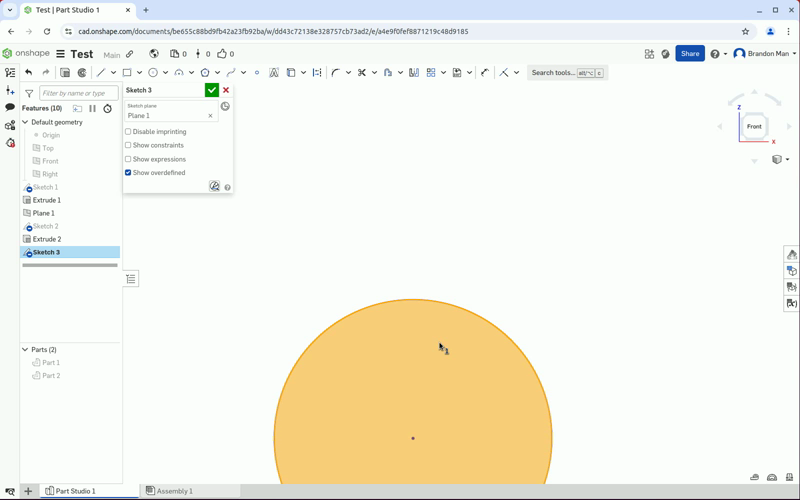
scroll(-6)
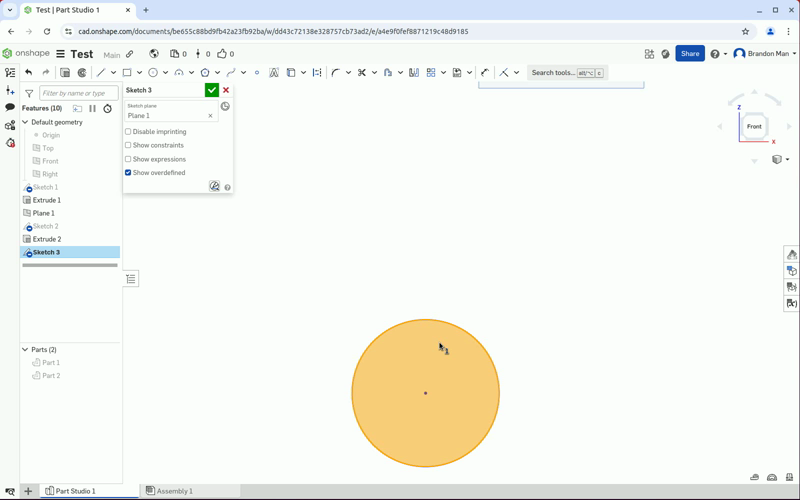
scroll(-6)
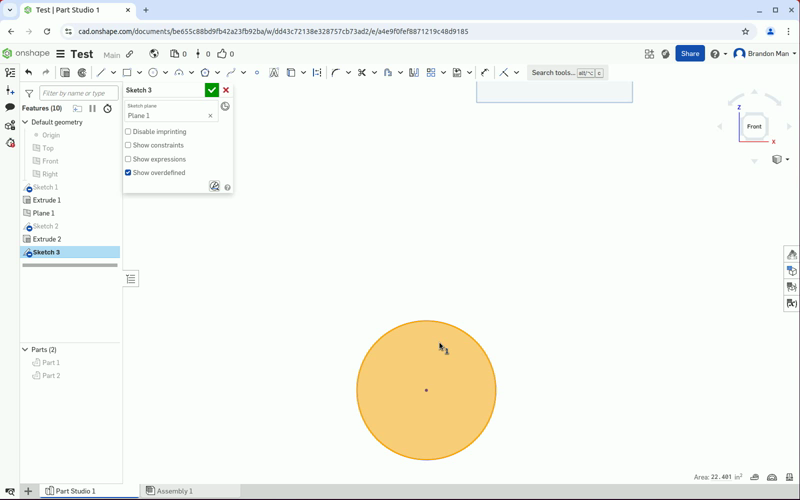
scroll(-6)
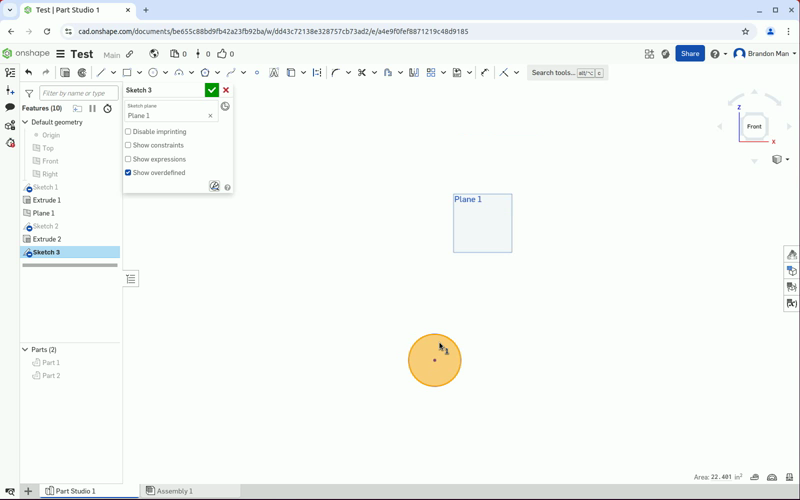
scroll(-6)
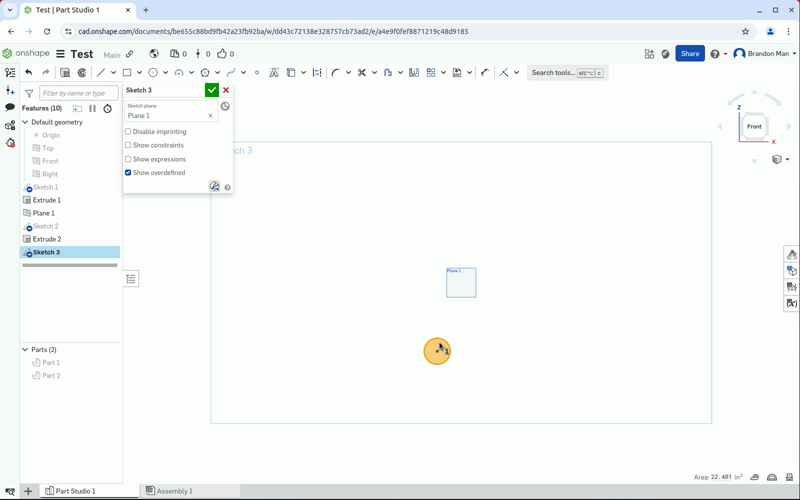
mouse_move(73, 352)
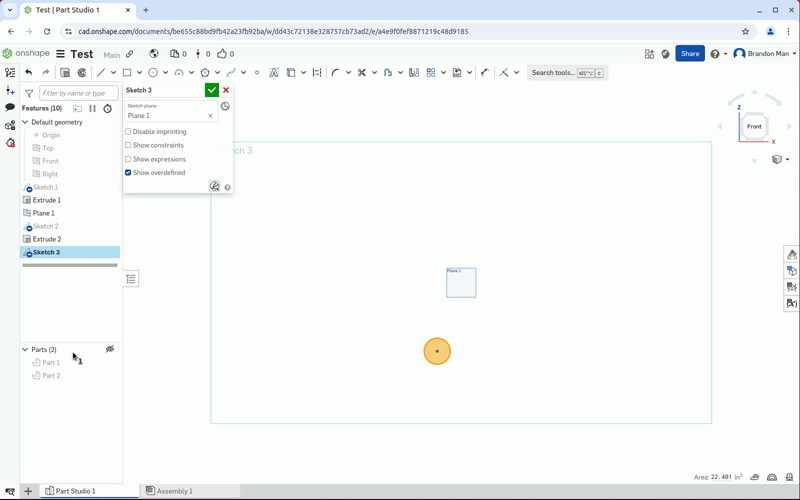
key(shift+y)
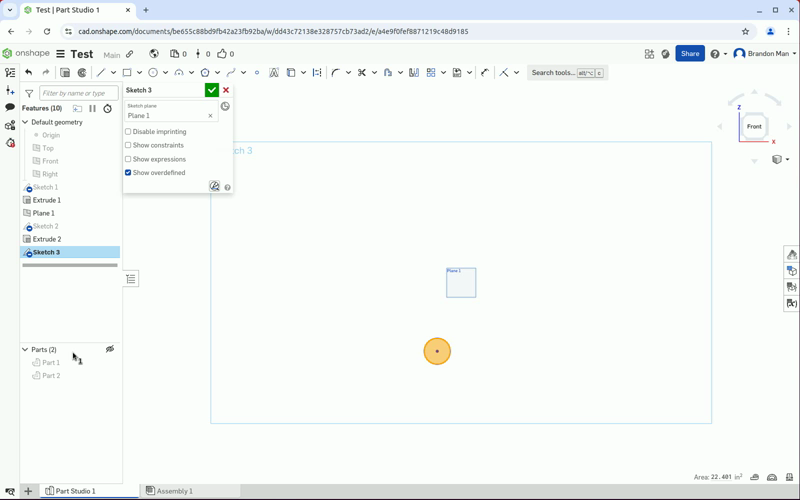
key(shift+e)
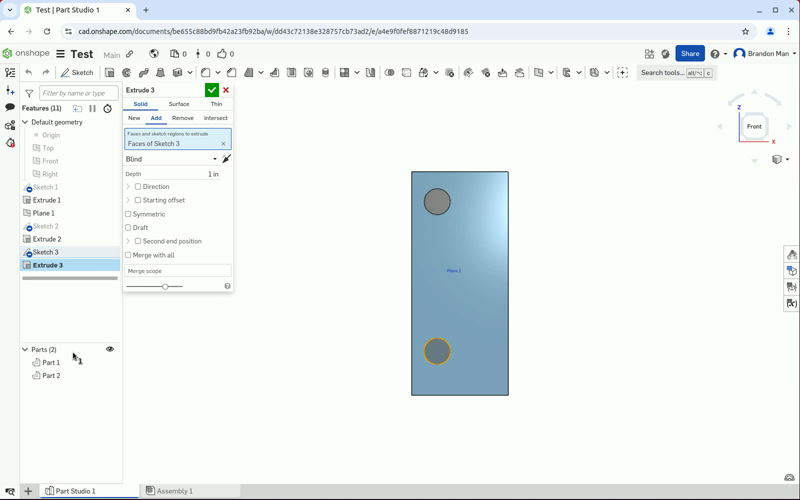
mouse_move(143, 106)
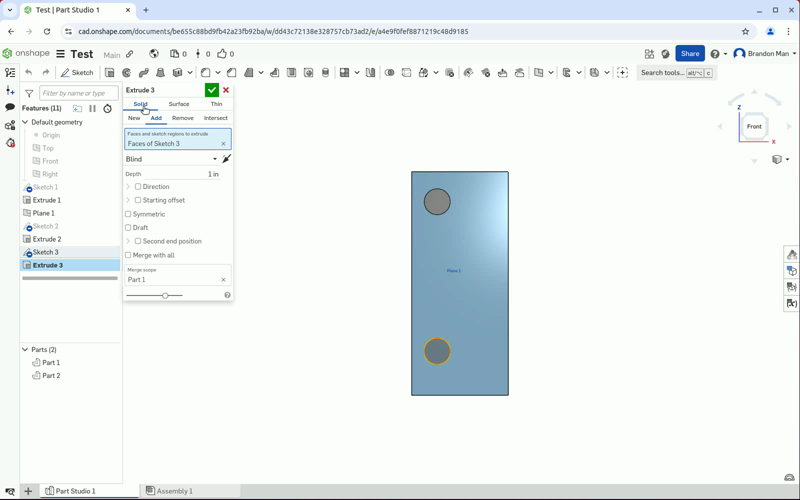
click(143, 106)
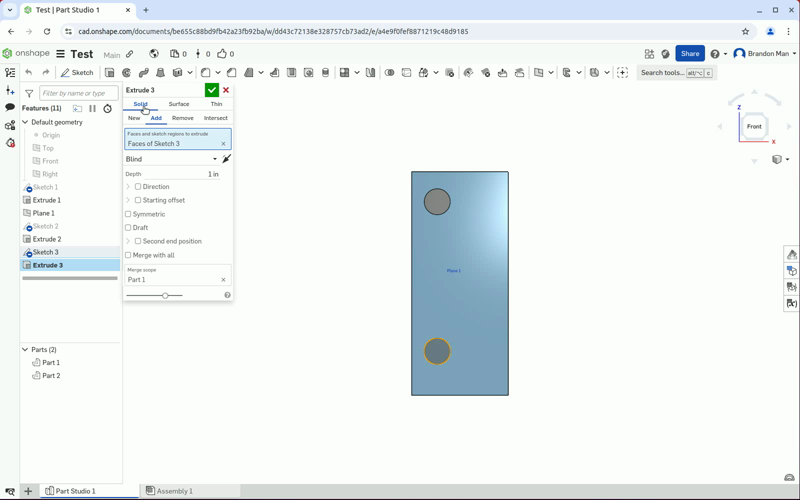
mouse_move(137, 120)
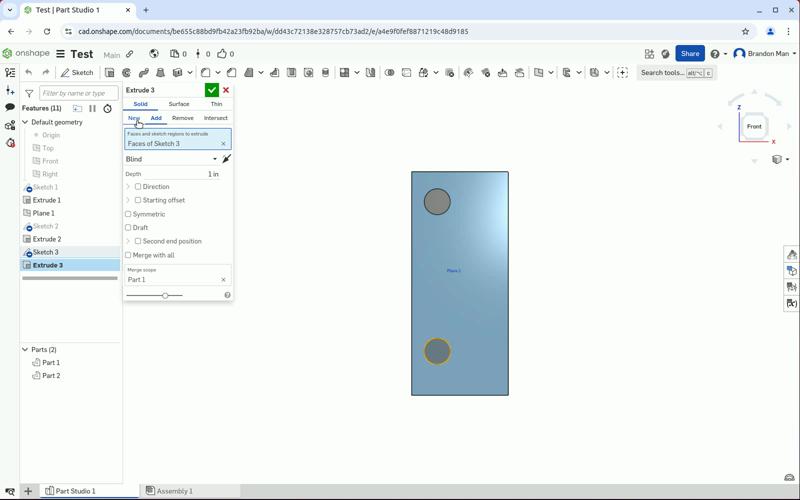
click(137, 120)
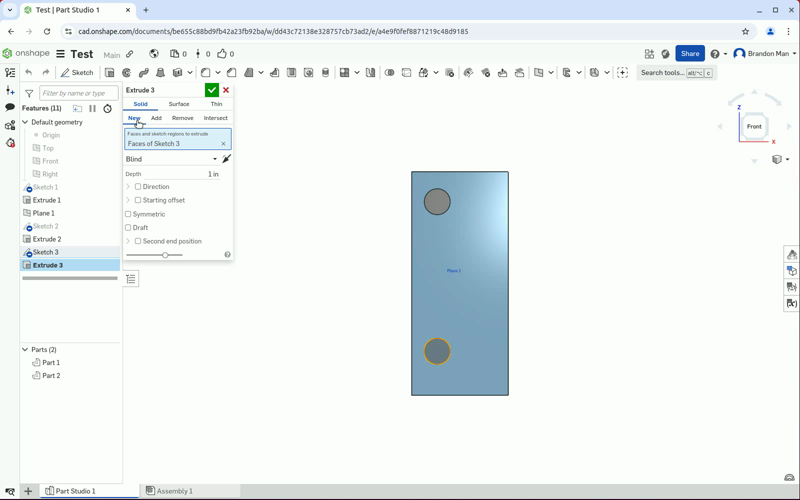
key(tab, 4)
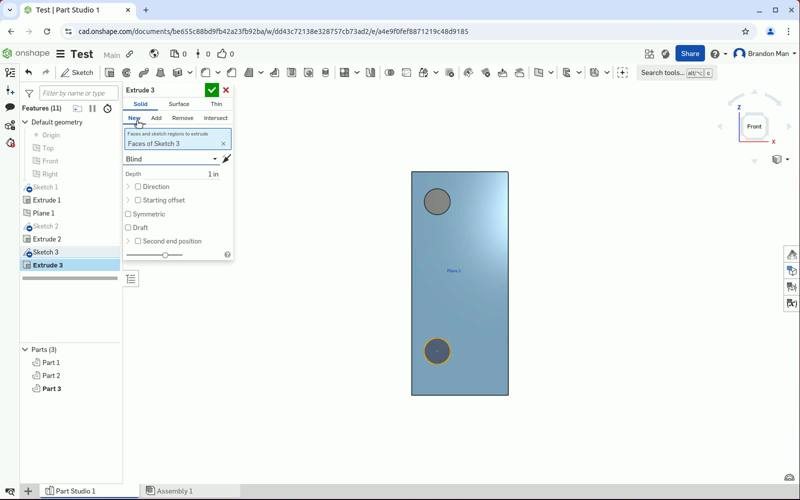
text(2.889)
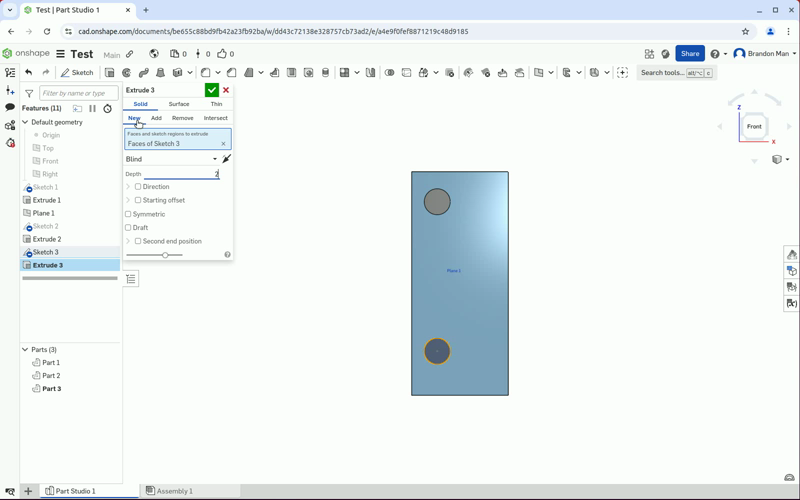
key(enter)
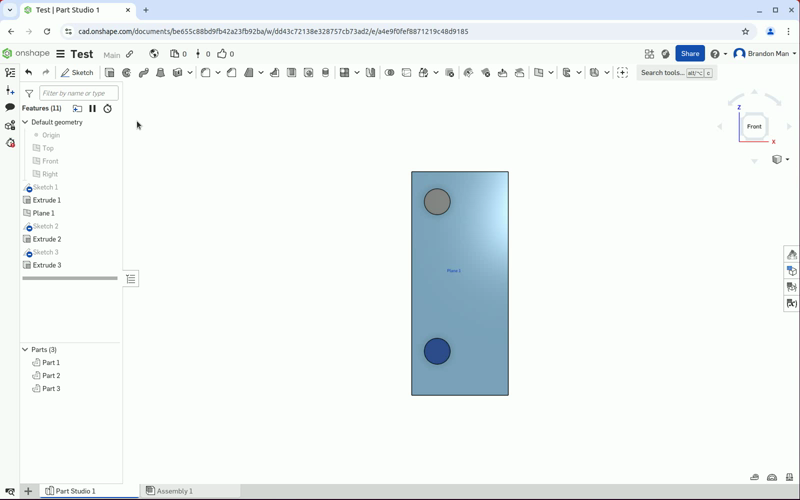
key(shift+h)
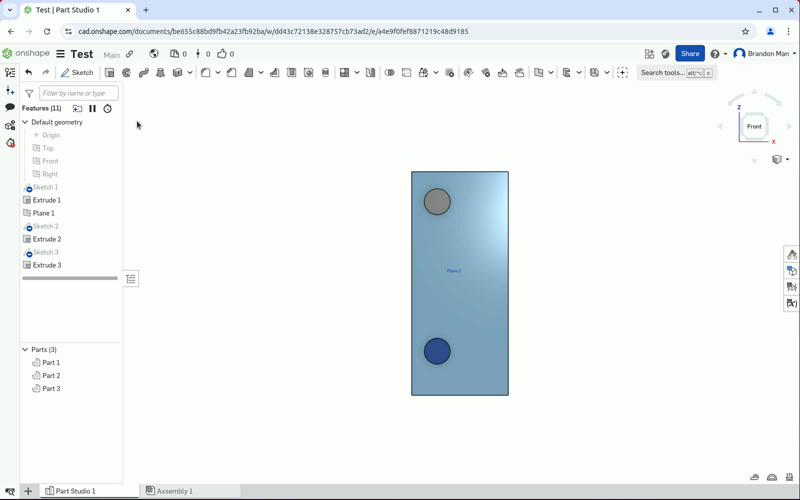
key(shift+h)
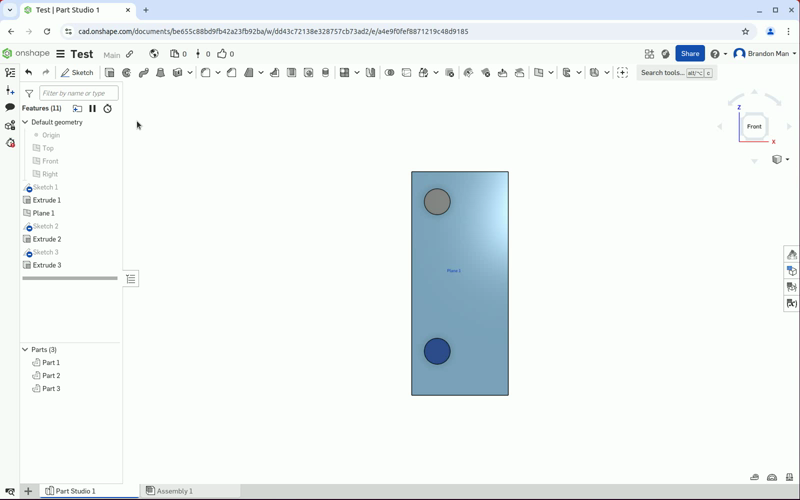
mouse_move(73, 189)
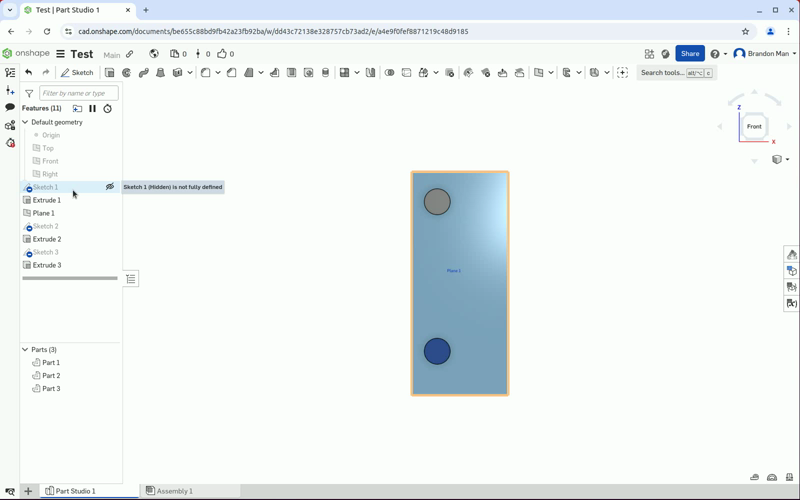
click(73, 189)
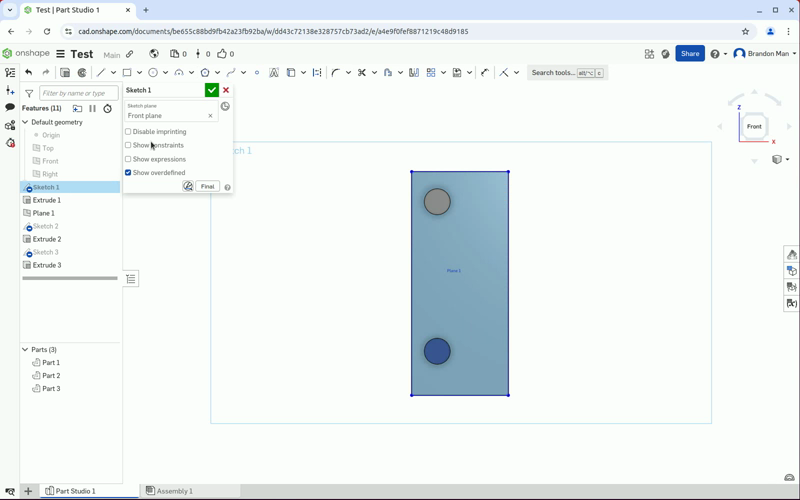
mouse_move(229, 92)
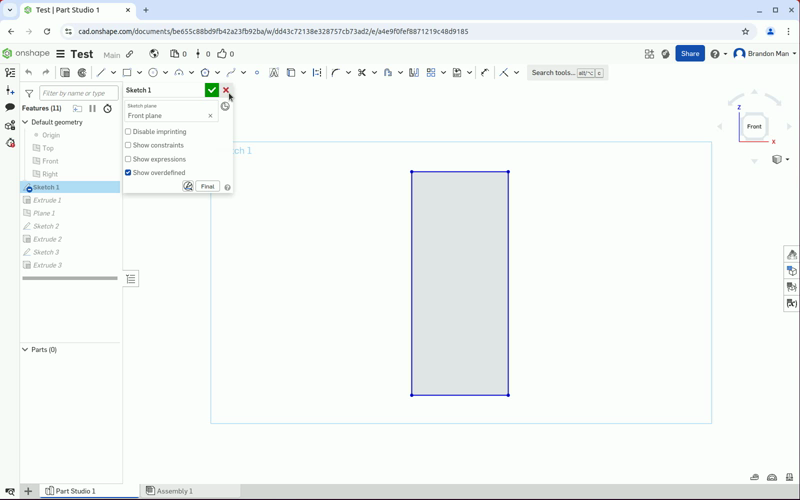
click(229, 92)
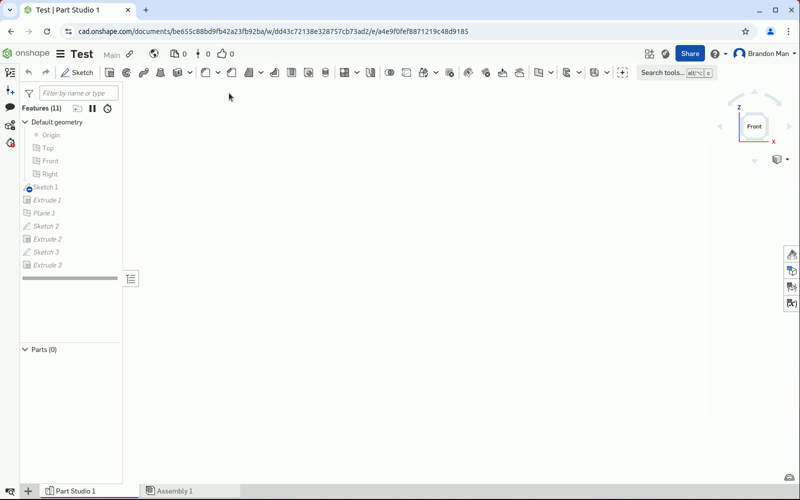
key(shift+s)
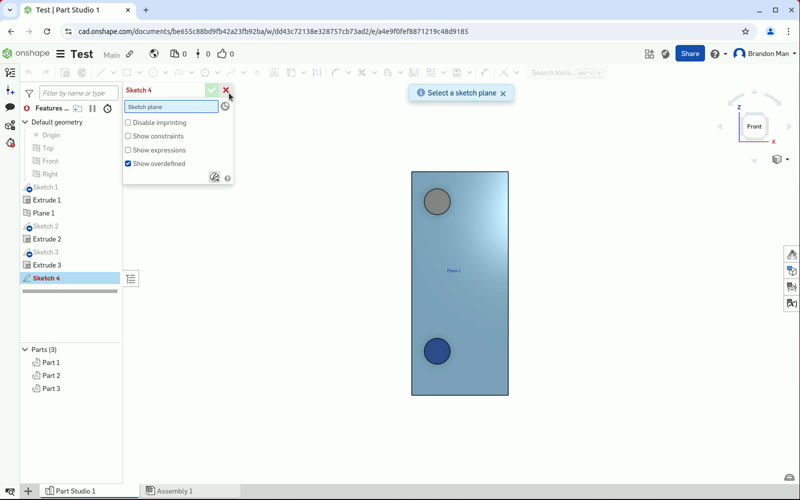
mouse_move(73, 215)
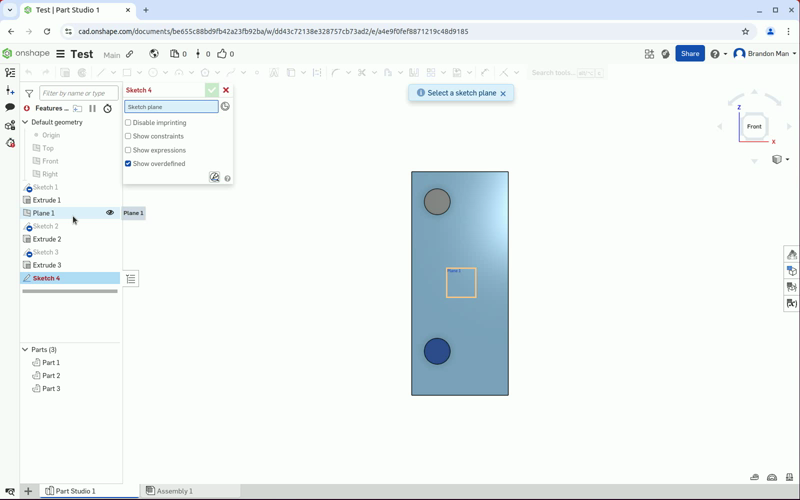
click(73, 215)
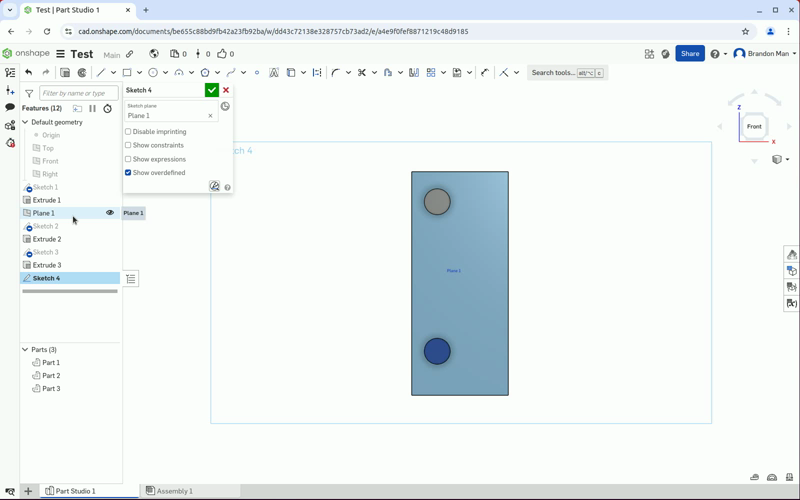
mouse_move(73, 352)
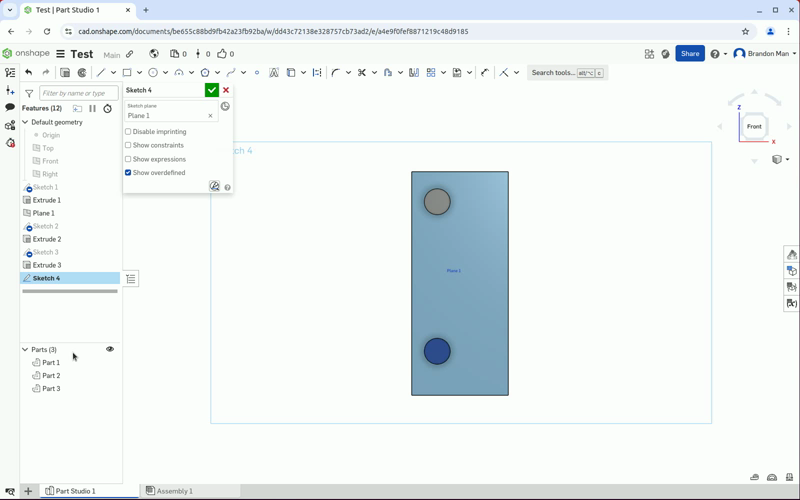
key(y)
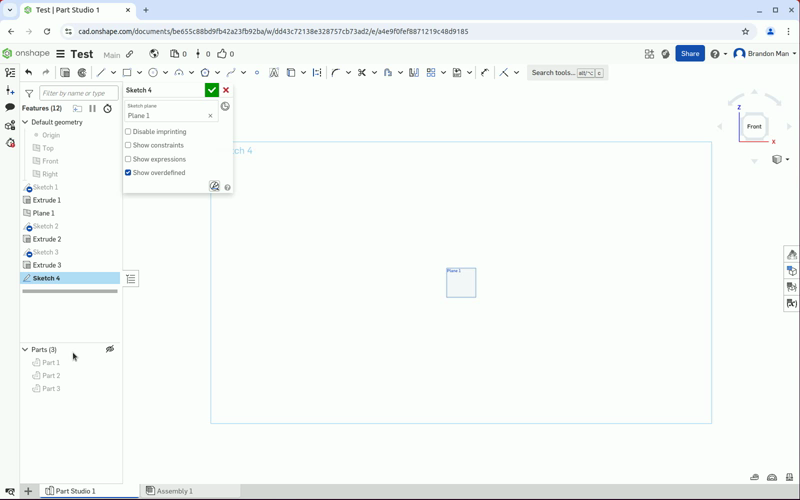
key(c)
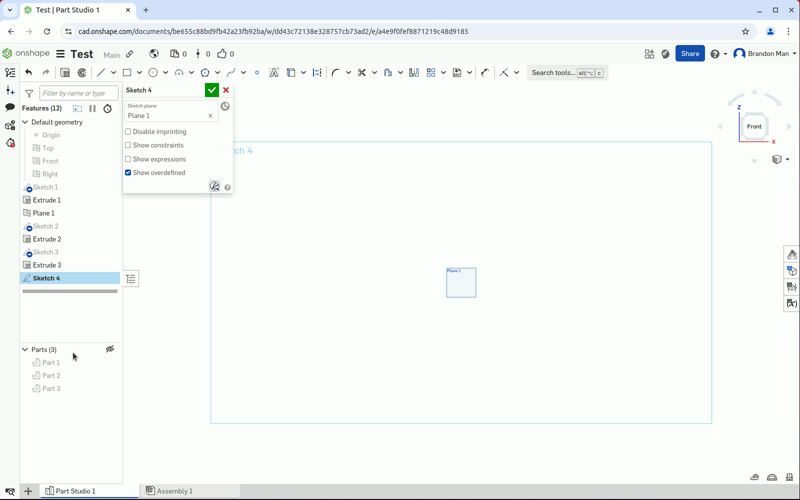
key_down(shift)
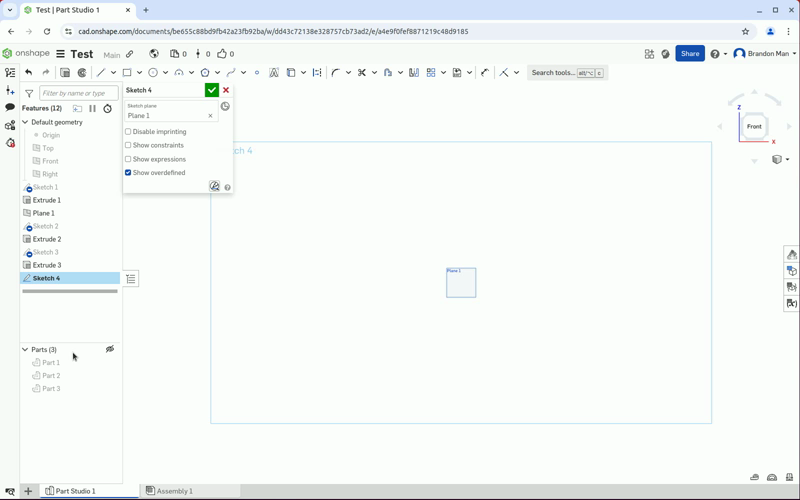
mouse_move(485, 201)
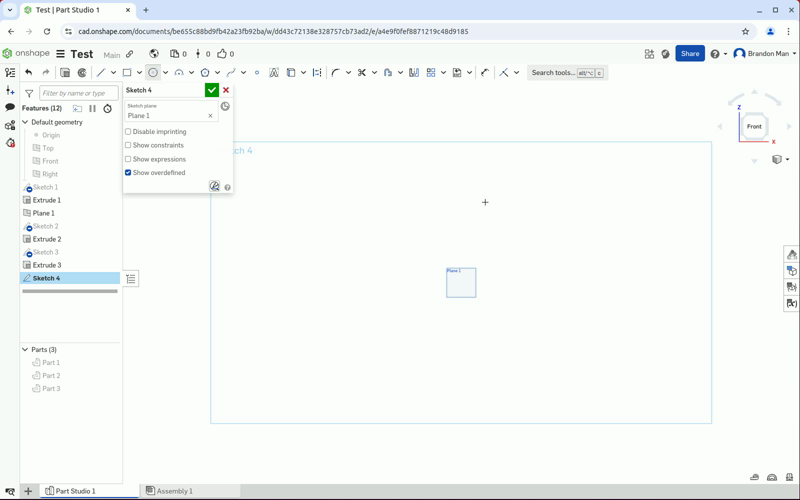
click(485, 201)
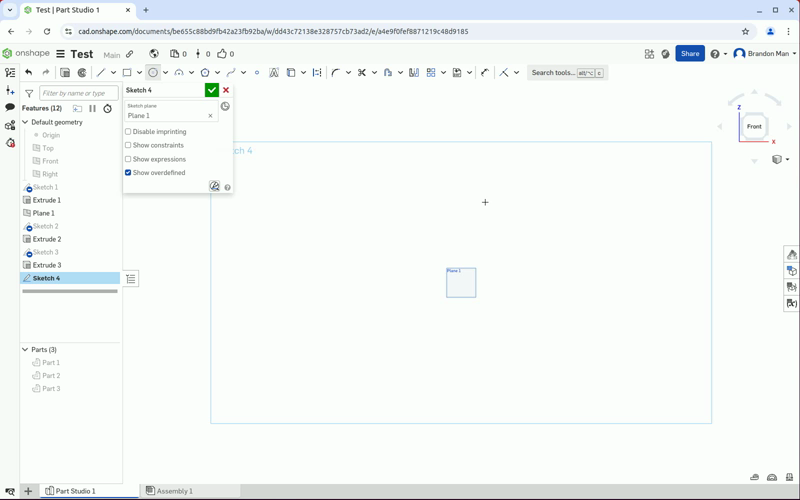
key_up(shift)
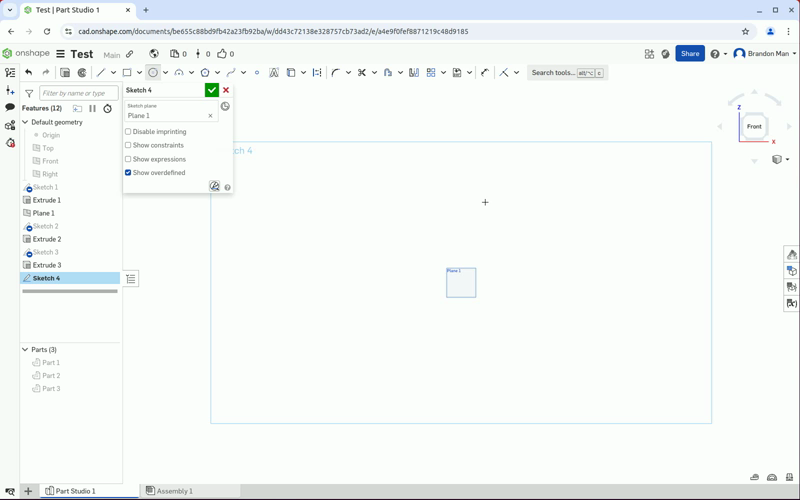
mouse_move(498, 201)
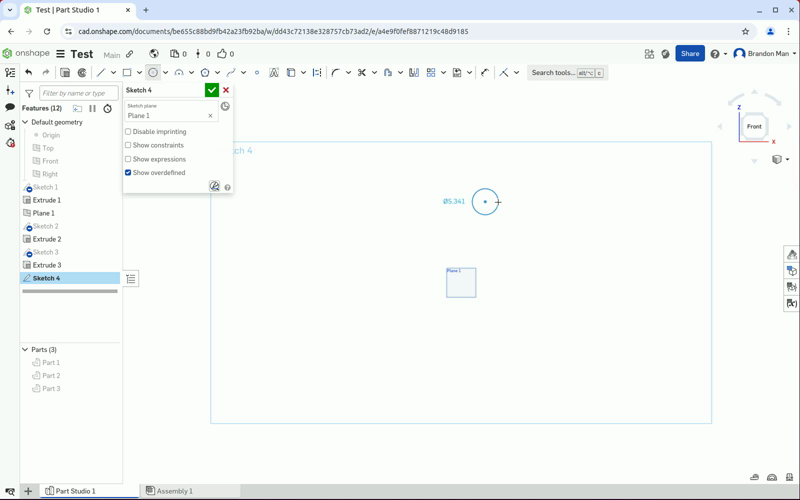
click(498, 201)
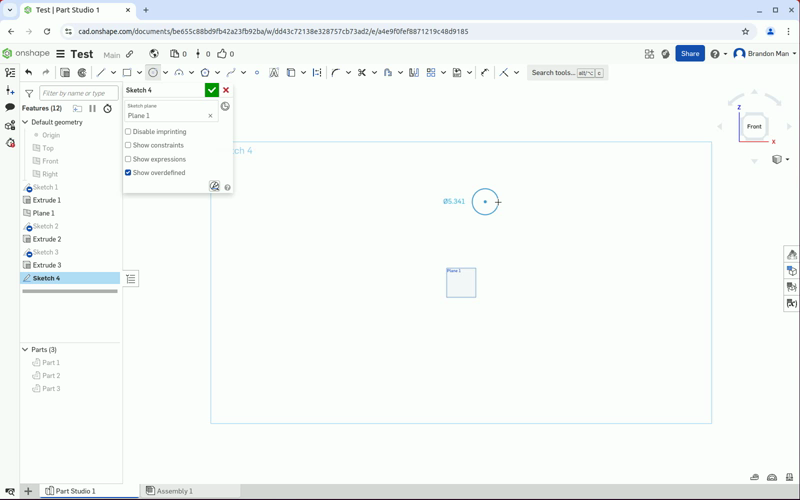
key(esc)
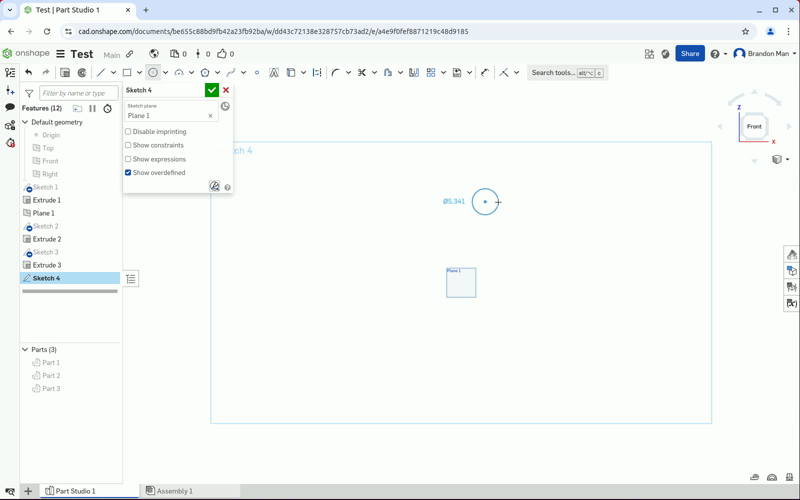
mouse_move(477, 204)
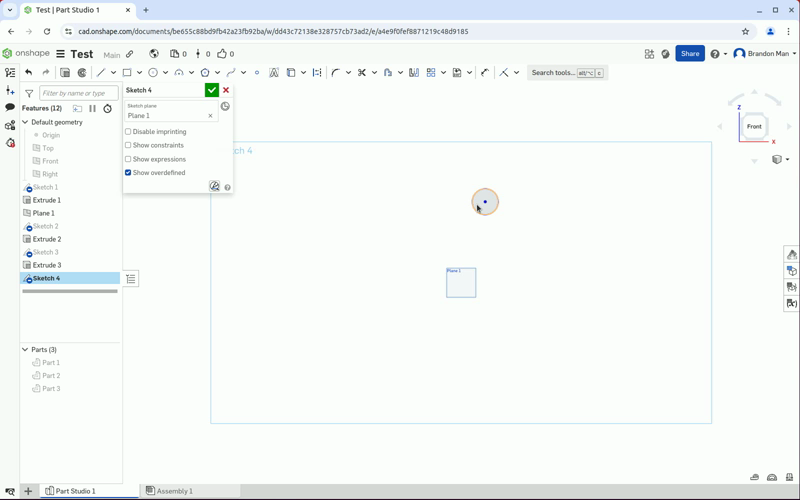
scroll(6)
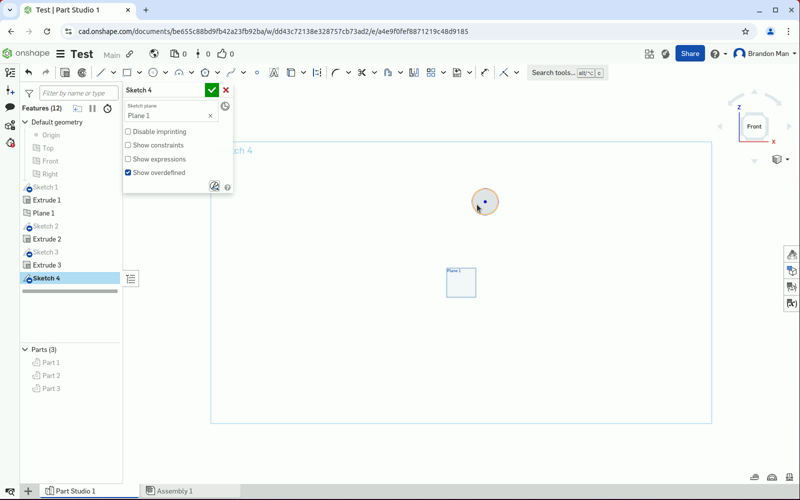
scroll(6)
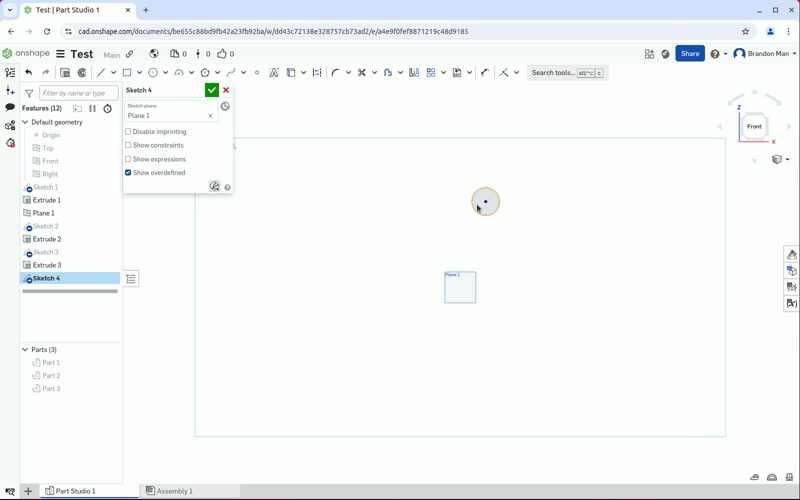
scroll(6)
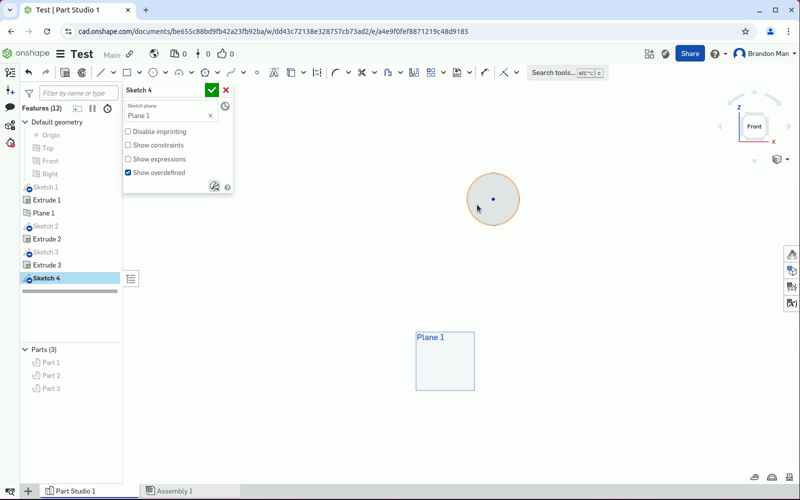
scroll(6)
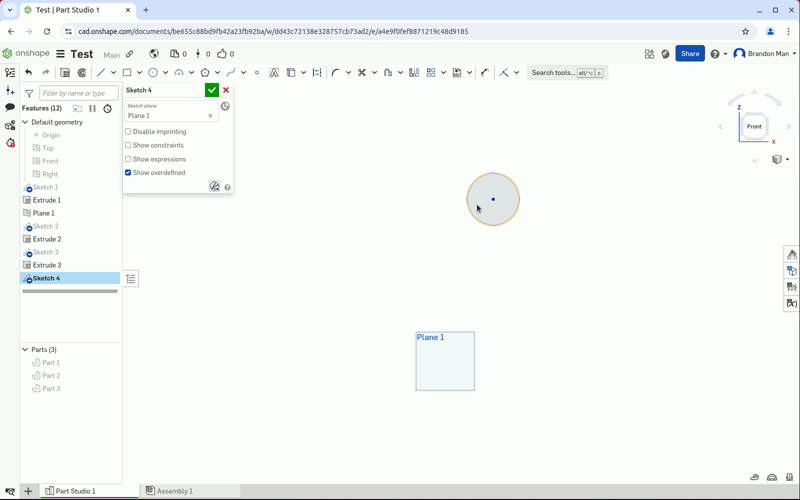
scroll(6)
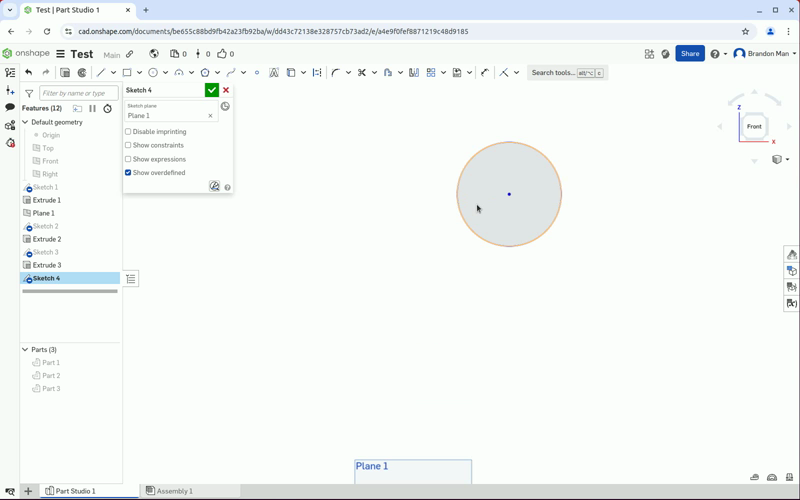
scroll(6)
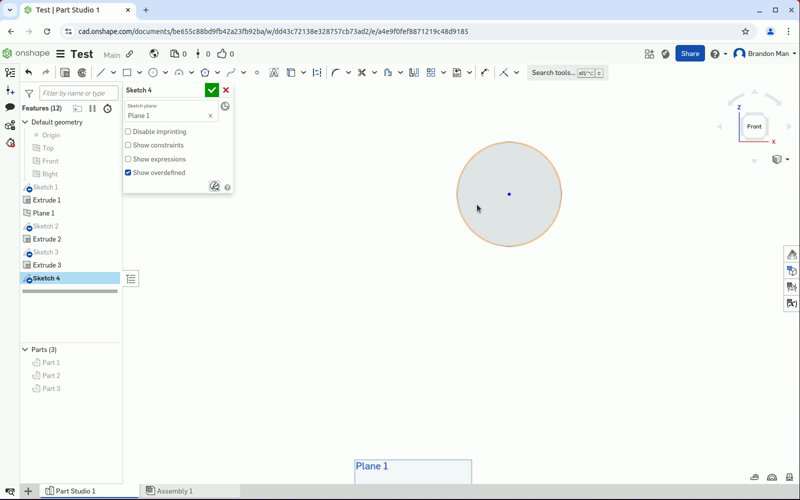
scroll(6)
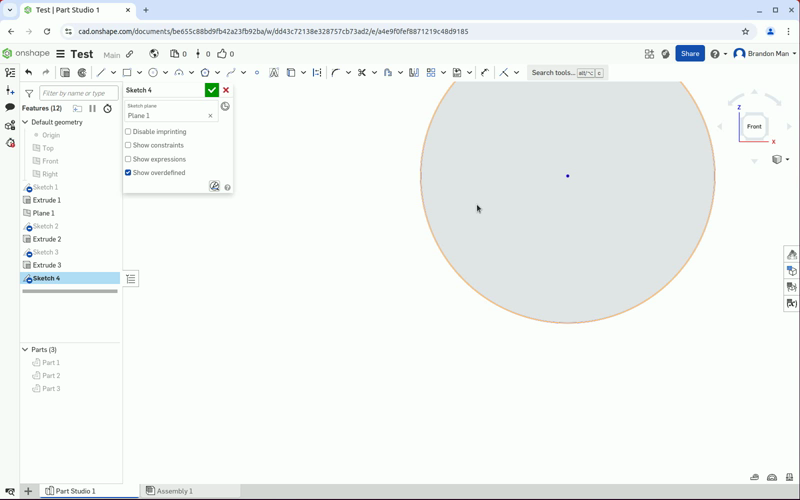
click(477, 204)
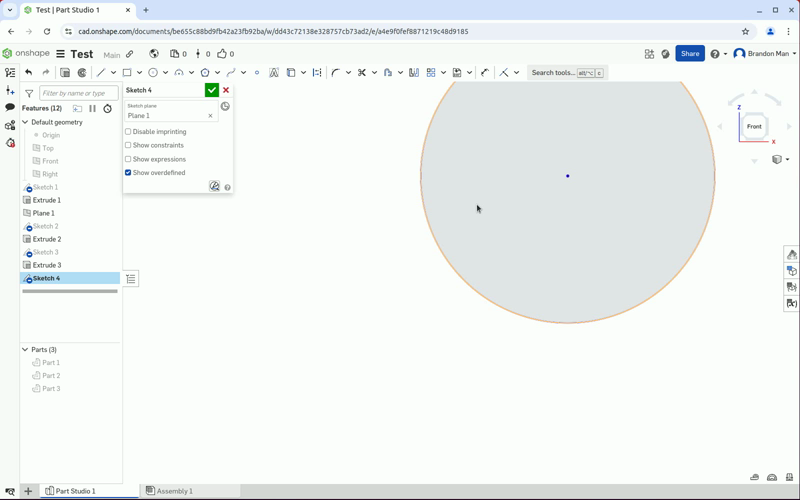
scroll(-6)
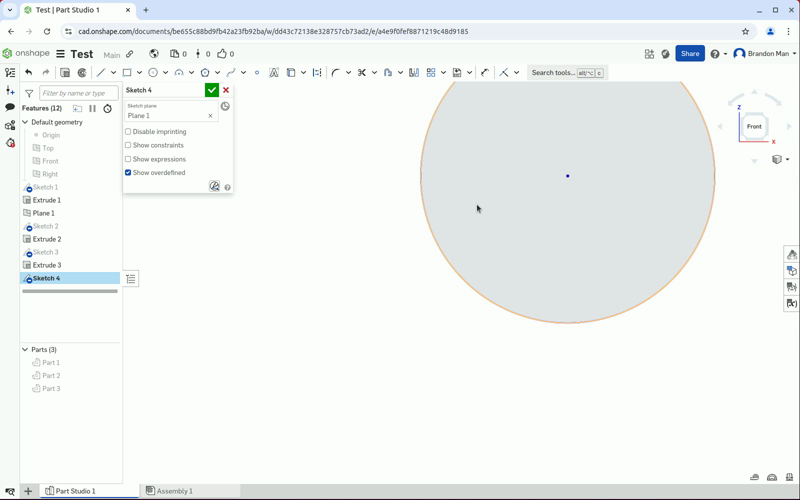
scroll(-6)
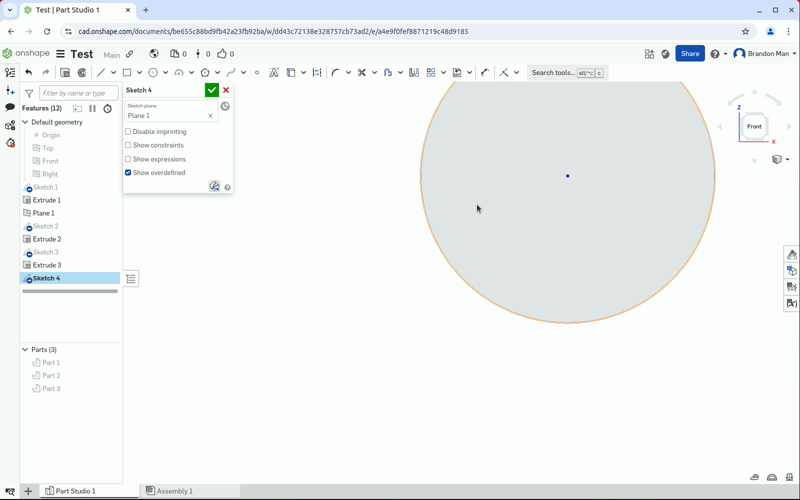
scroll(-6)
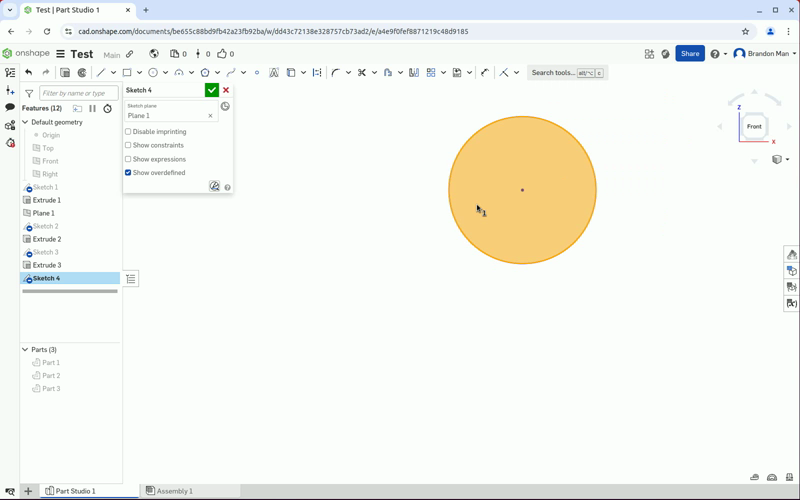
scroll(-6)
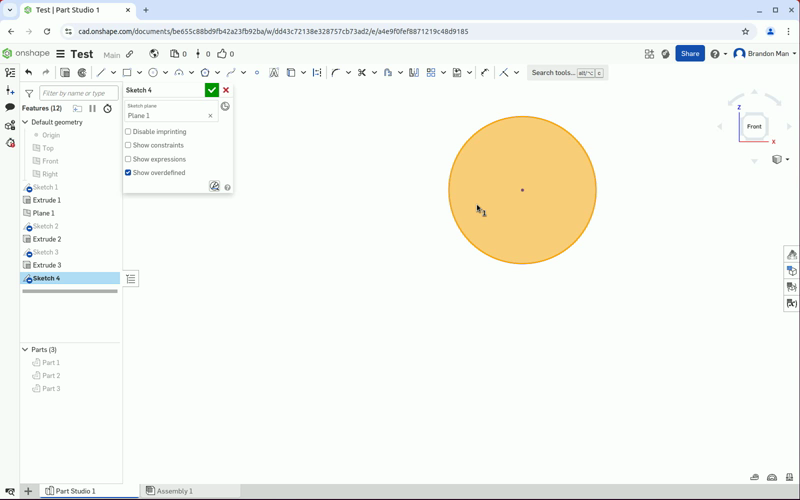
scroll(-6)
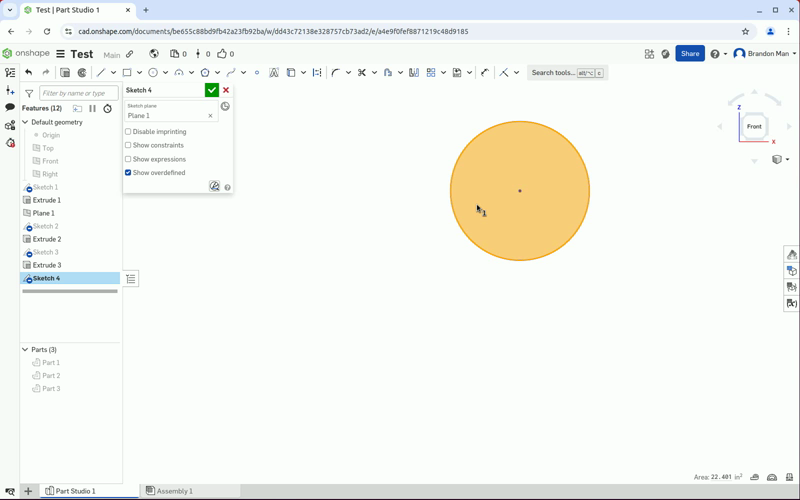
scroll(-6)
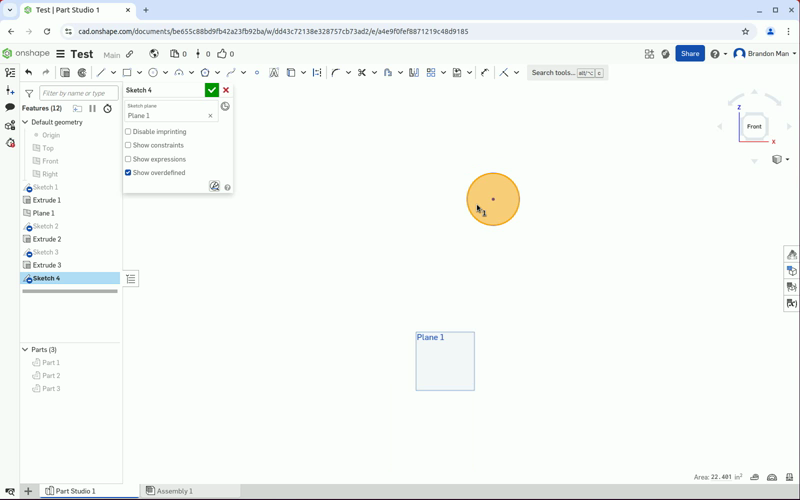
scroll(-6)
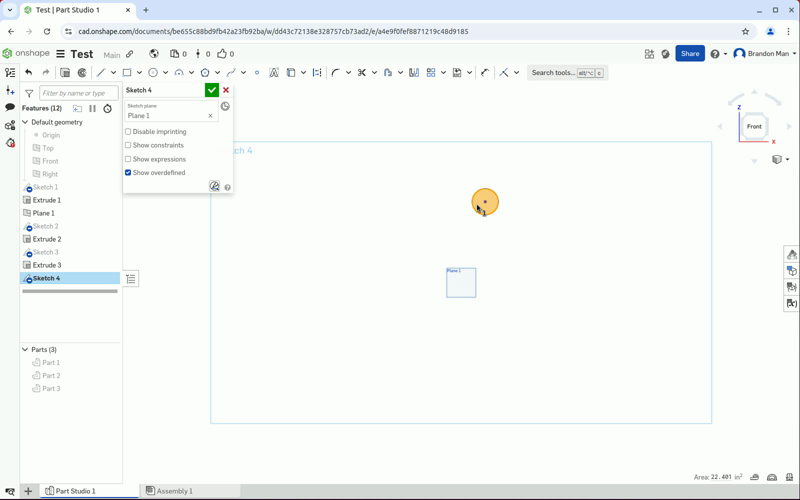
mouse_move(73, 352)
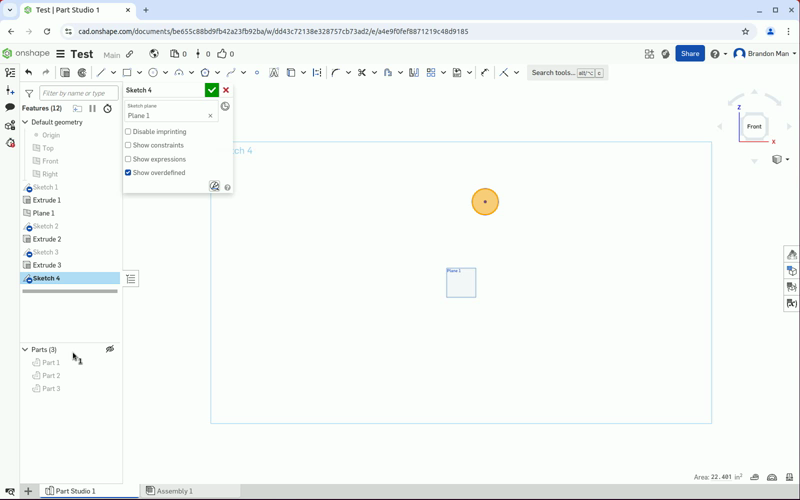
key(shift+y)
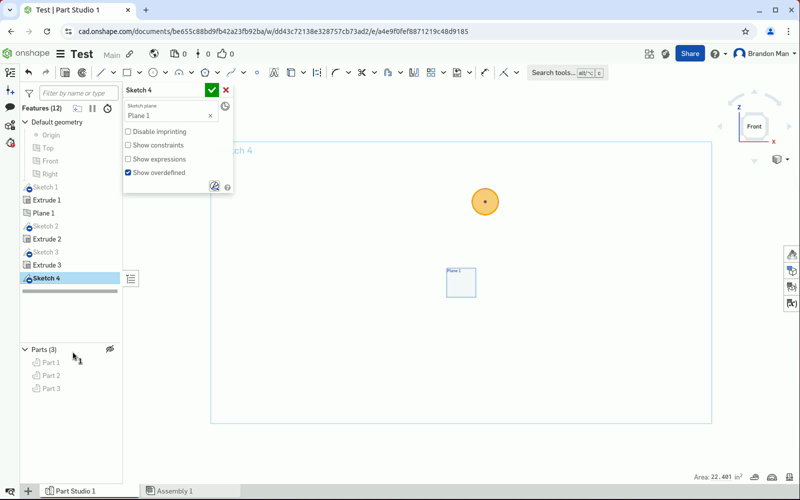
key(shift+e)
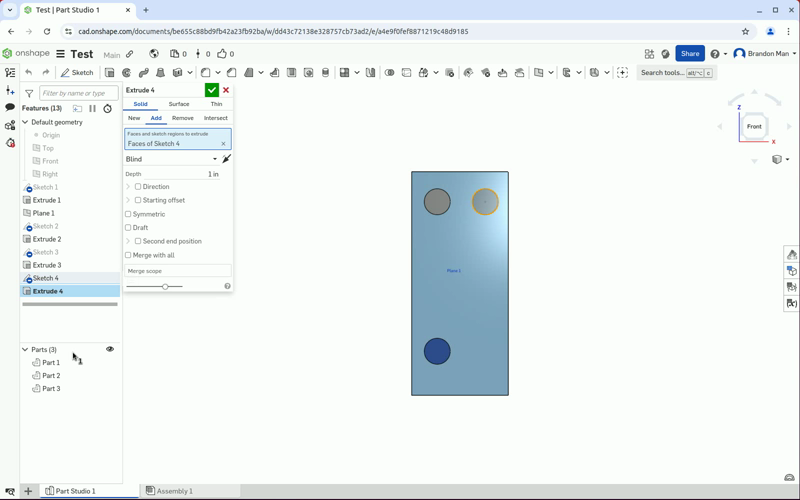
mouse_move(143, 106)
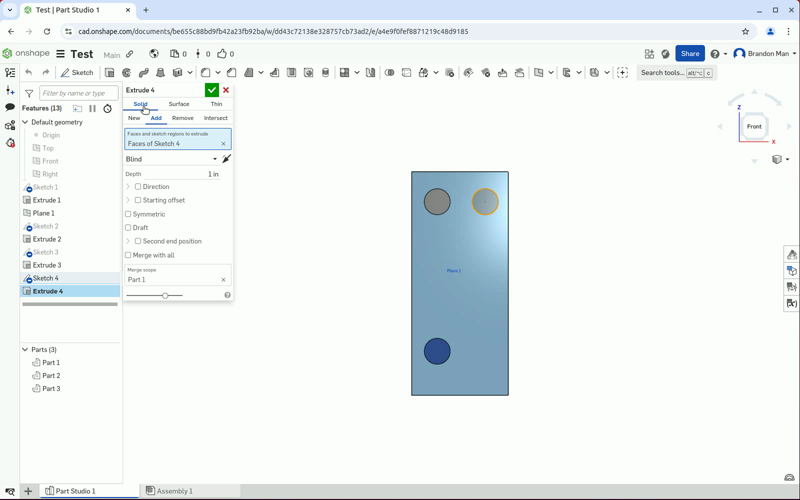
click(143, 106)
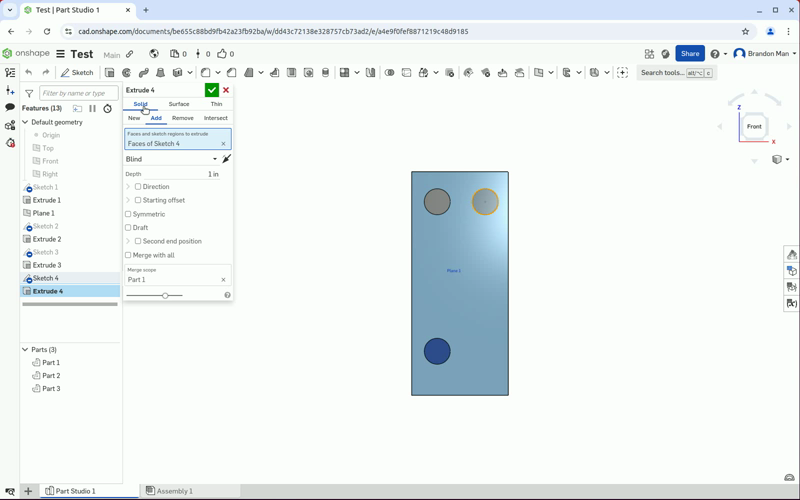
mouse_move(137, 120)
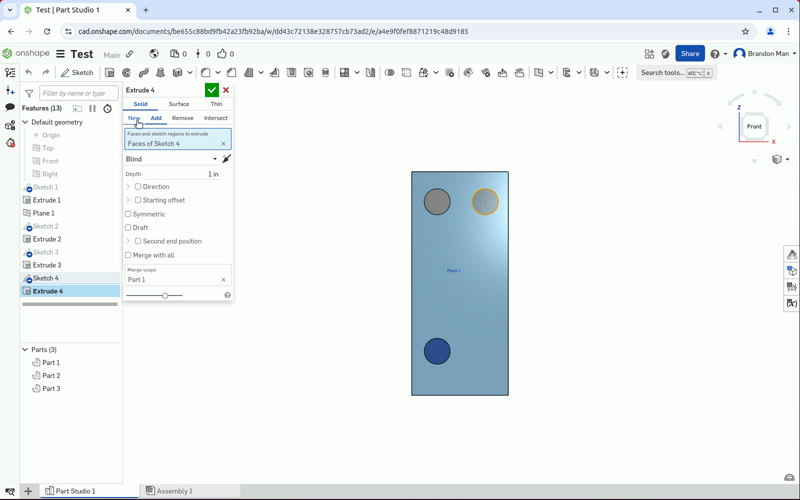
click(137, 120)
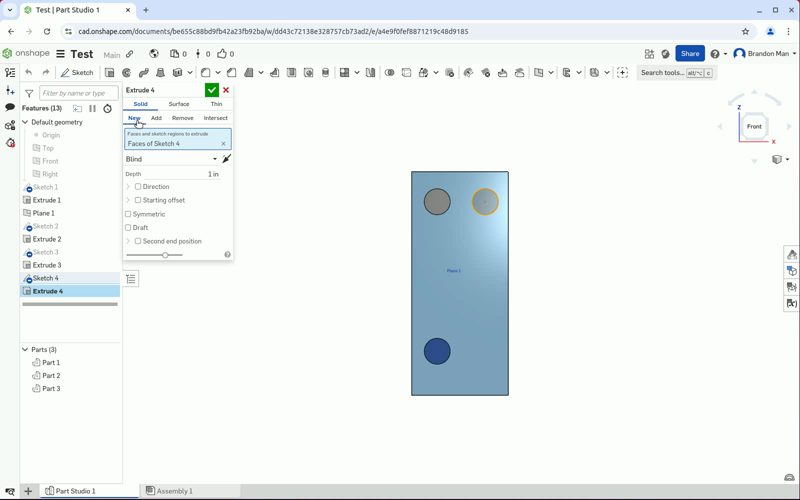
key(tab, 4)
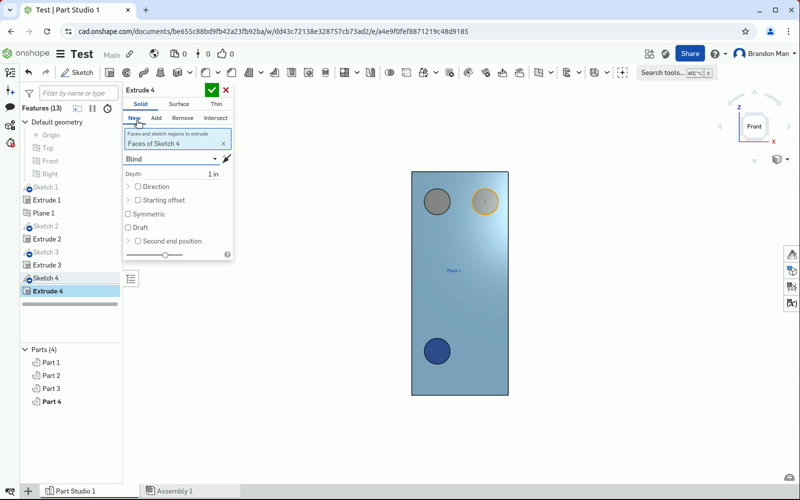
text(2.889)
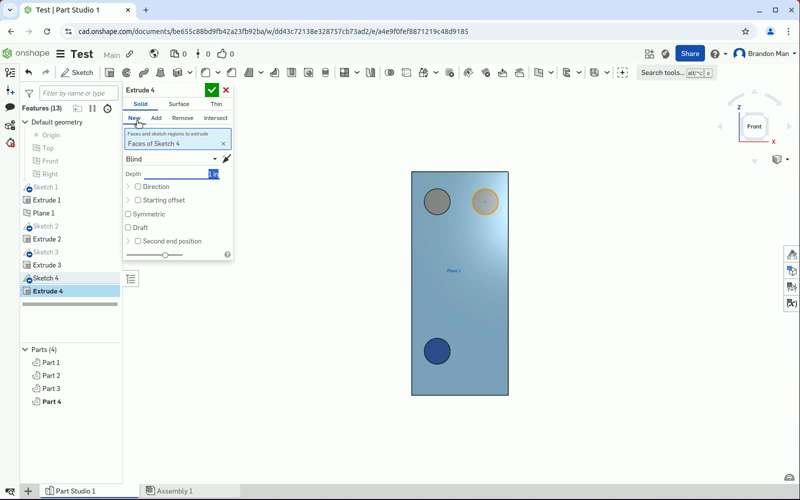
key(enter)
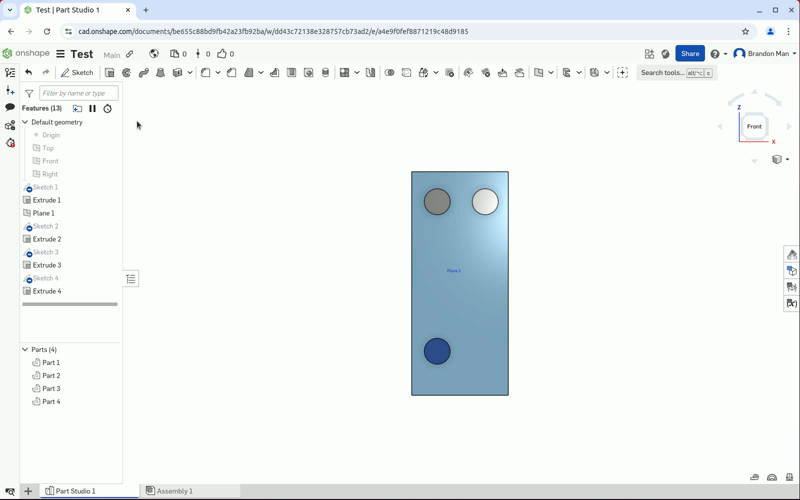
key(shift+h)
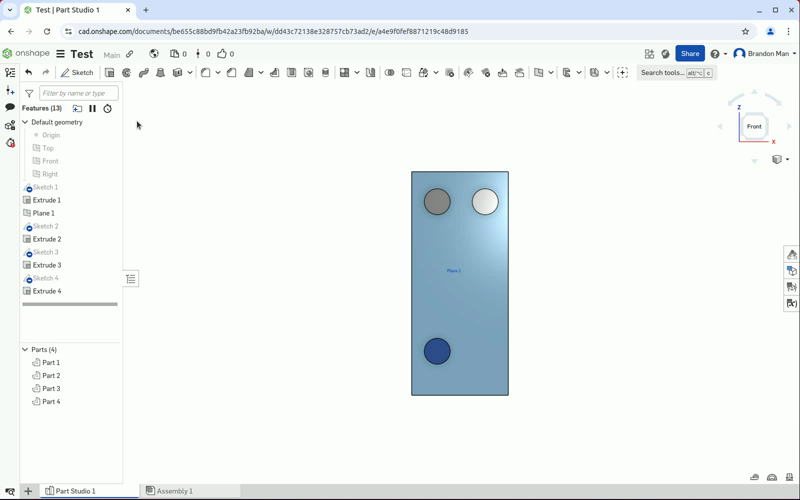
key(shift+h)
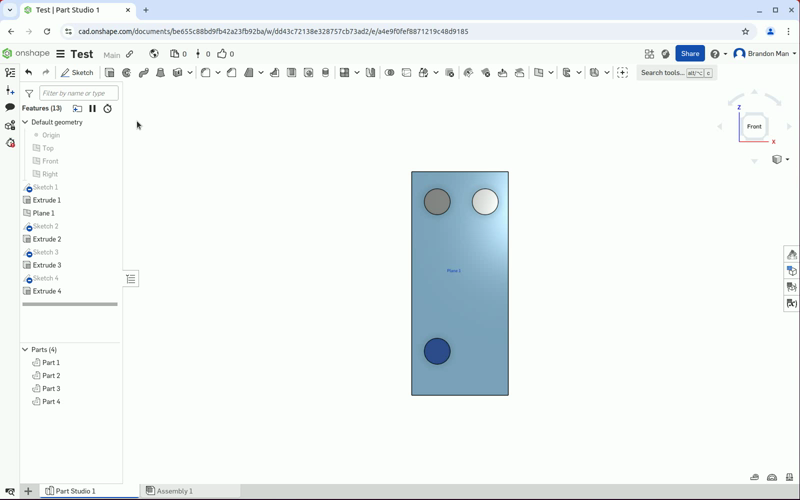
mouse_move(73, 189)
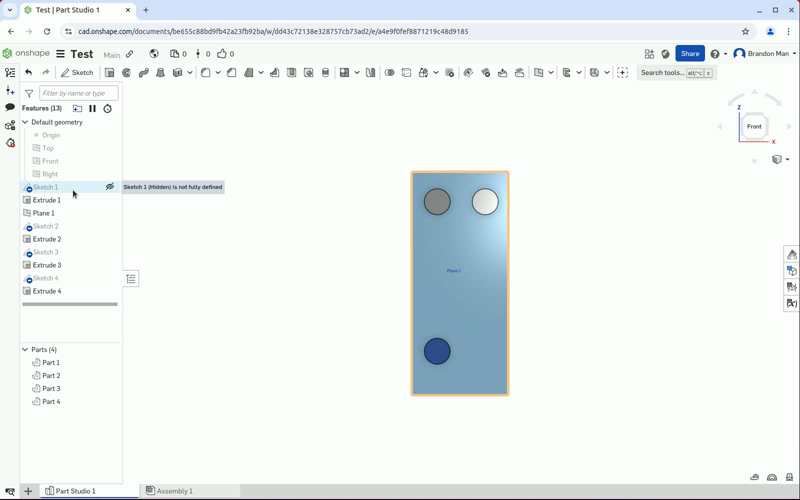
click(73, 189)
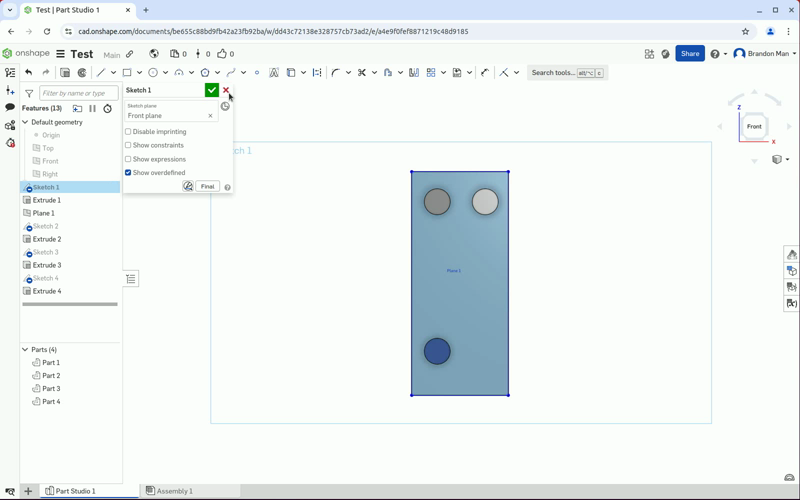
mouse_move(229, 92)
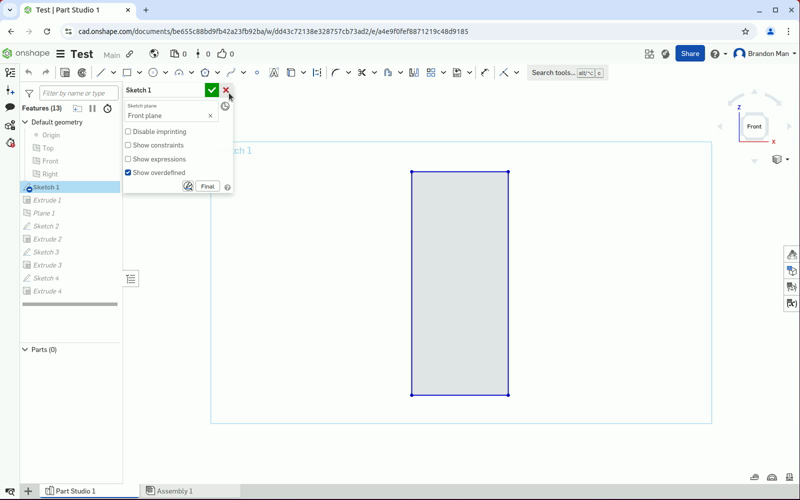
click(229, 92)
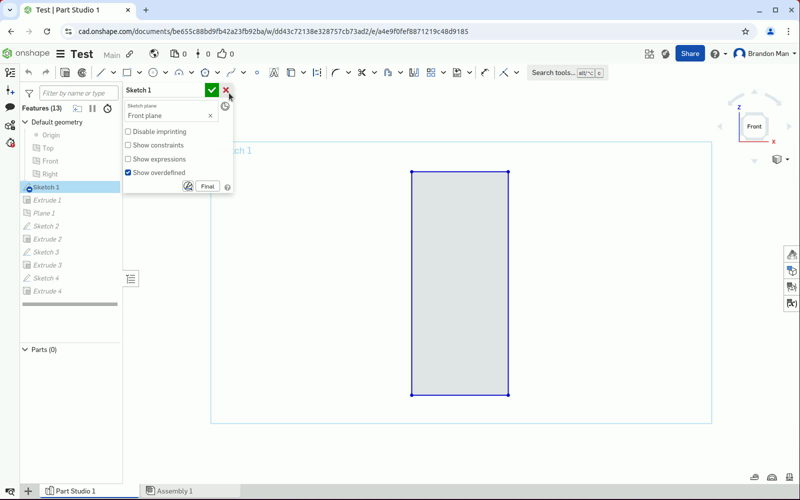
key(shift+s)
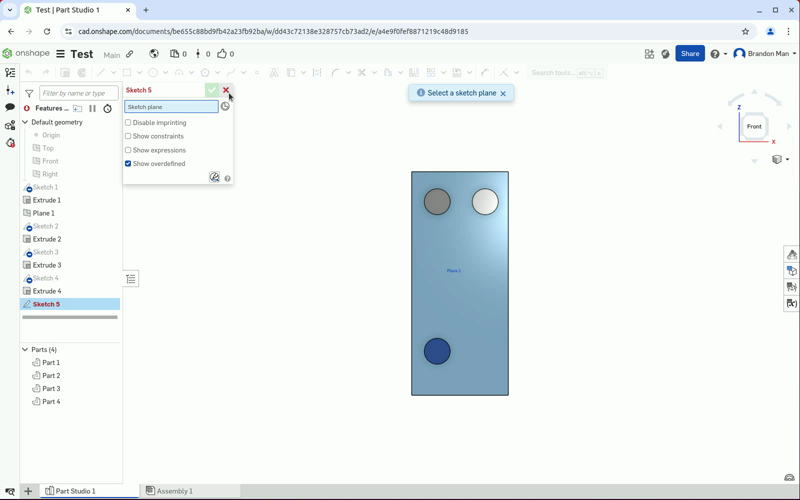
mouse_move(73, 215)
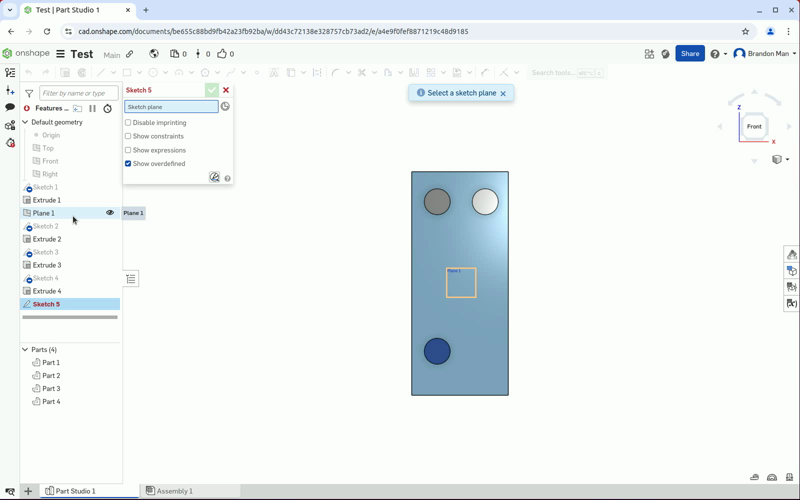
click(73, 215)
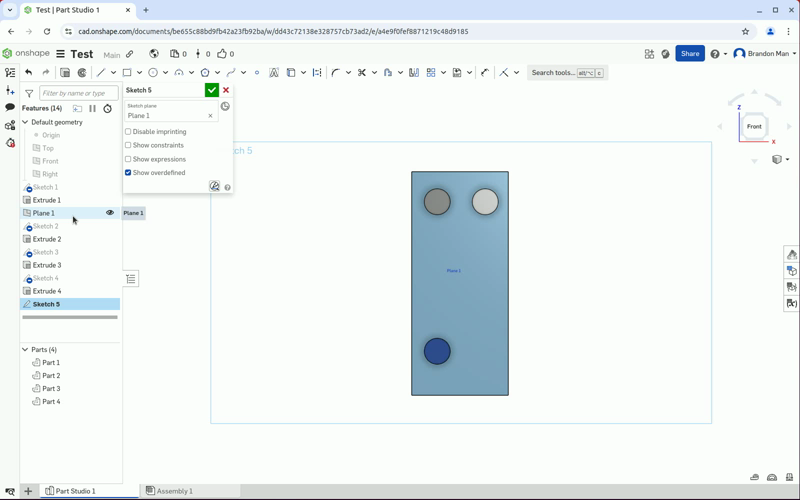
mouse_move(73, 352)
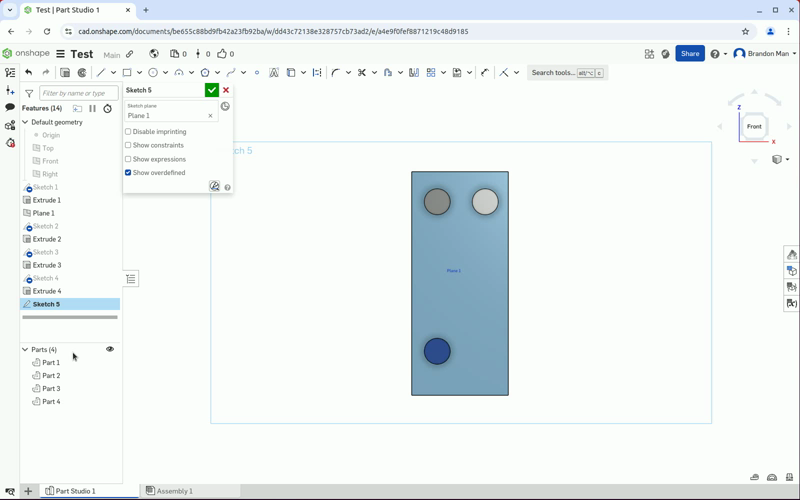
key(y)
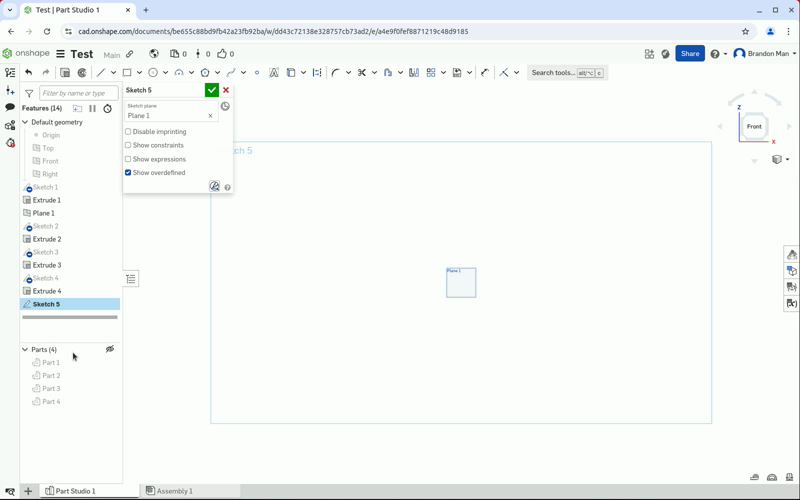
key(c)
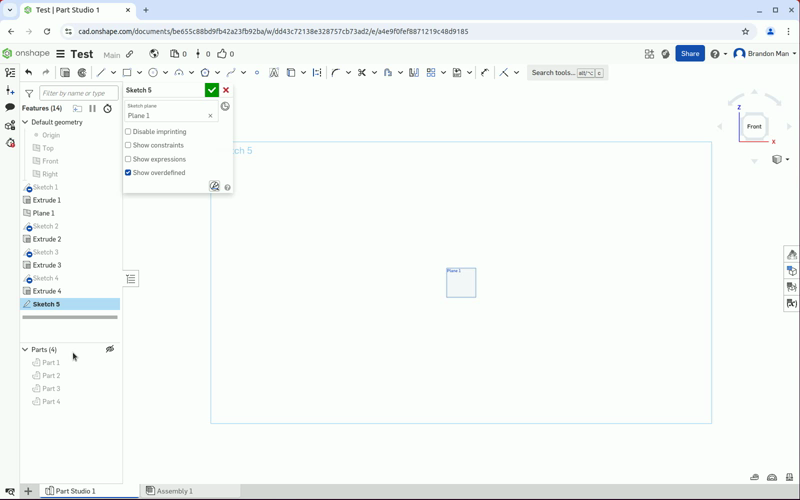
key_down(shift)
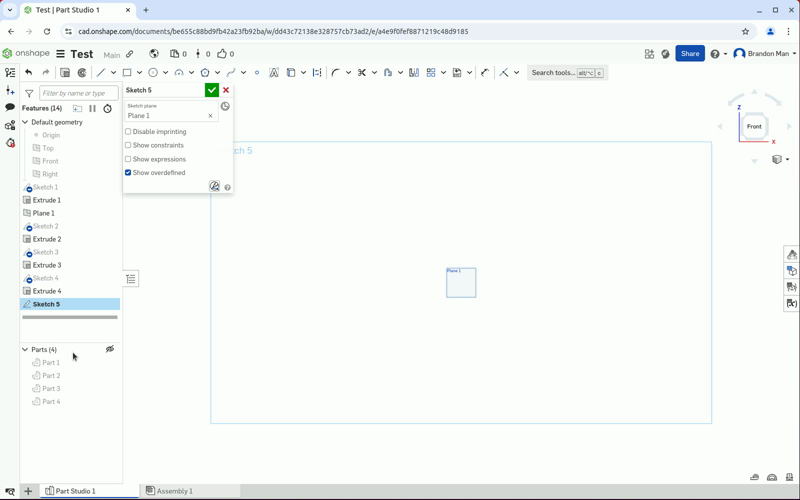
mouse_move(485, 351)
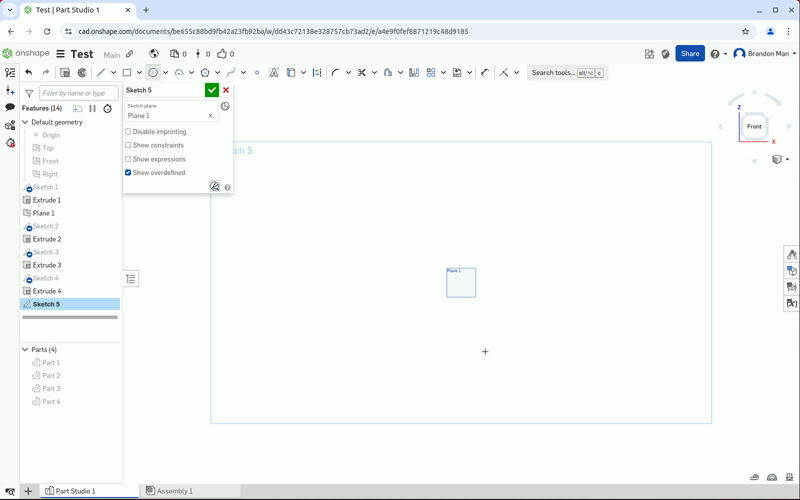
click(485, 351)
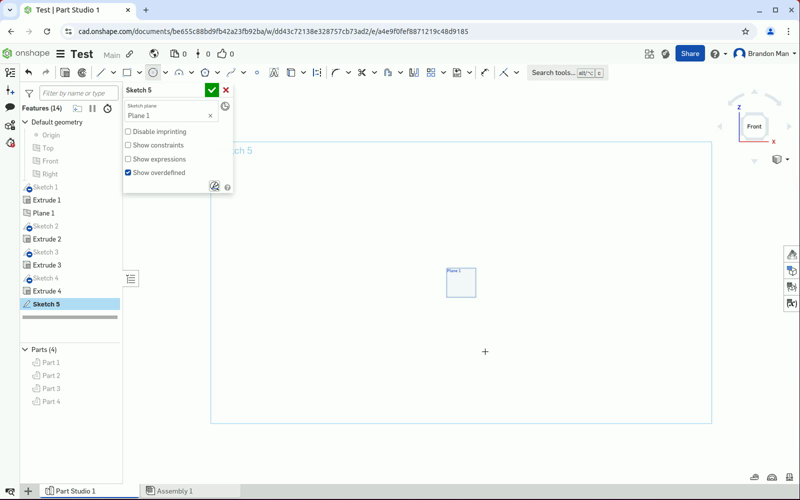
key_up(shift)
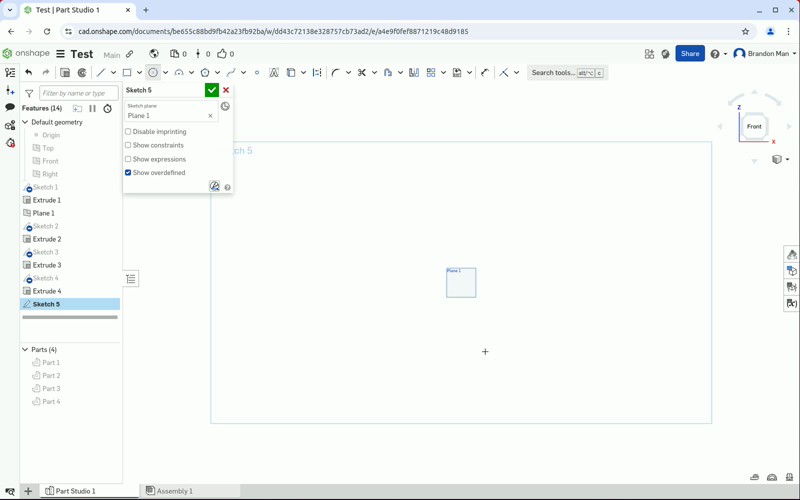
mouse_move(498, 351)
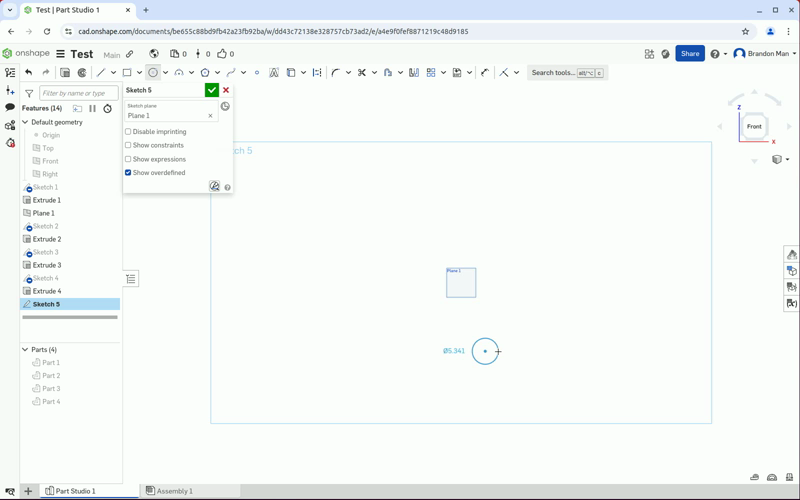
click(498, 351)
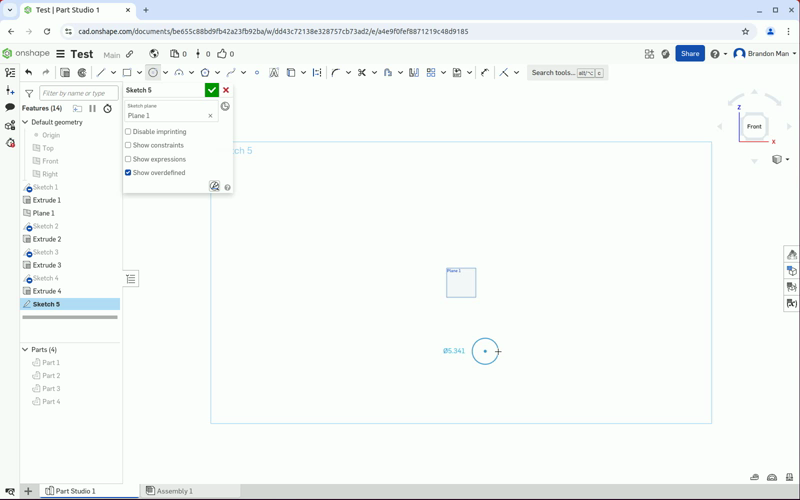
key(esc)
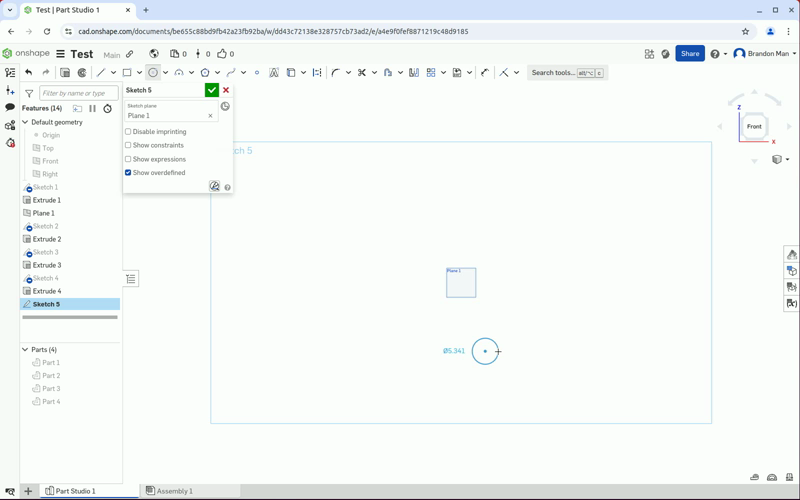
mouse_move(479, 340)
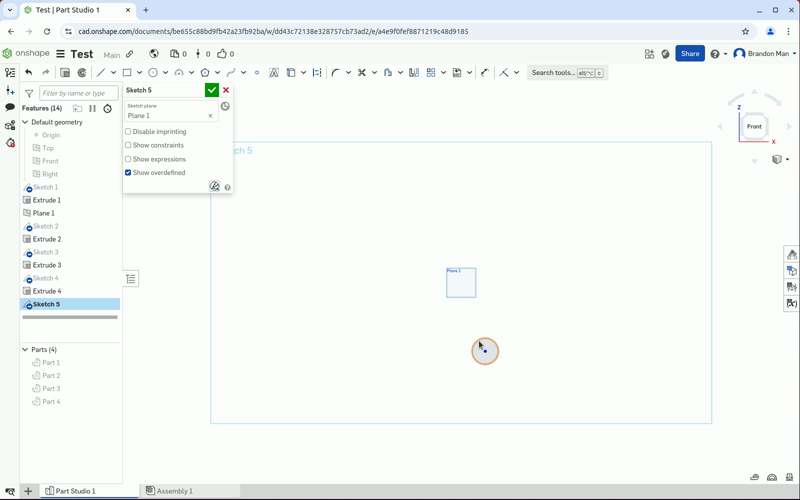
scroll(6)
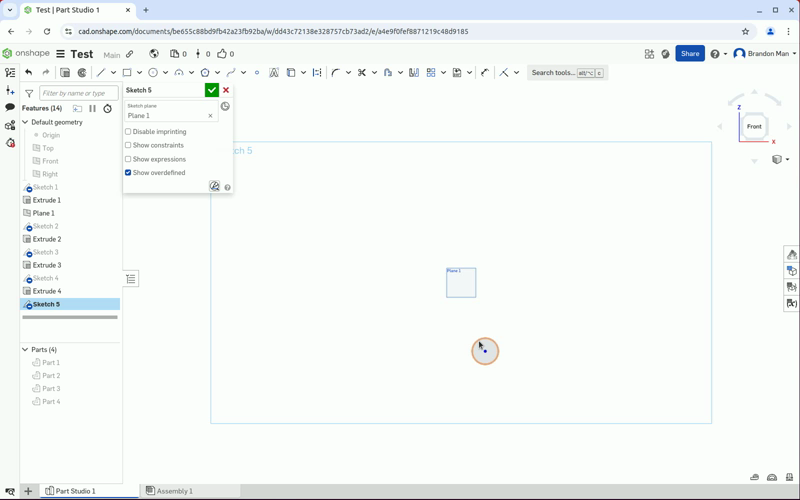
scroll(6)
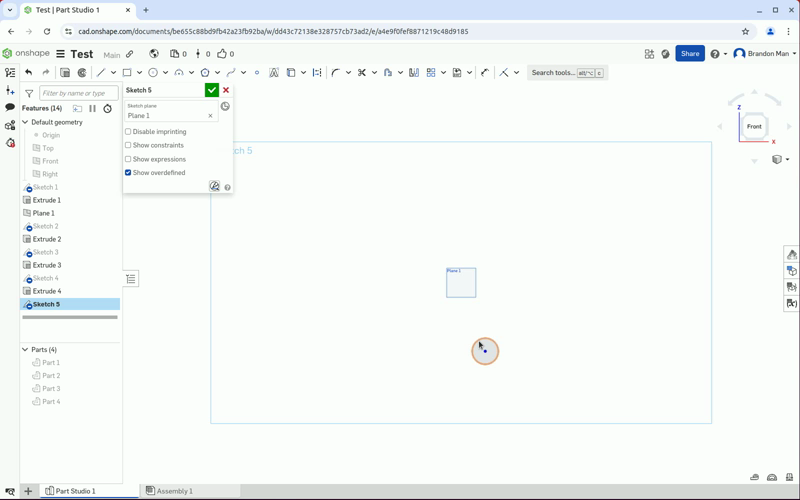
scroll(6)
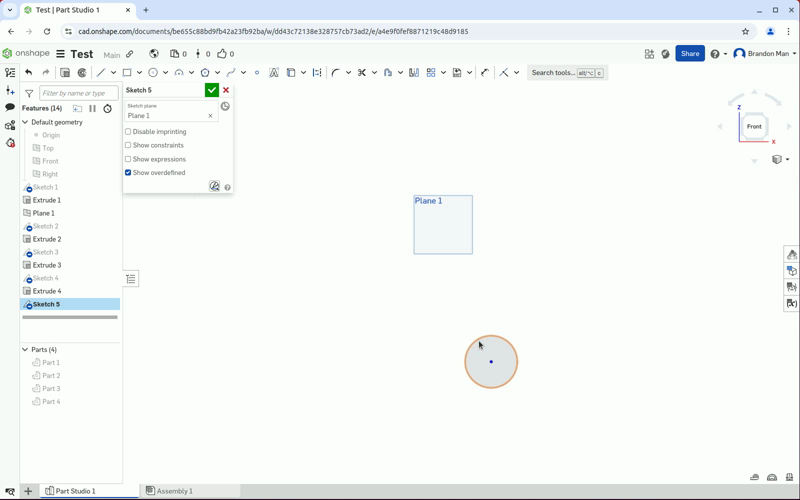
scroll(6)
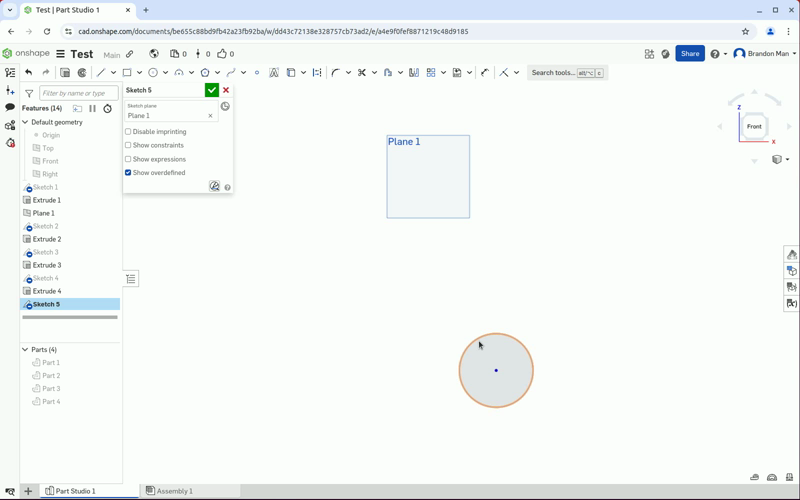
scroll(6)
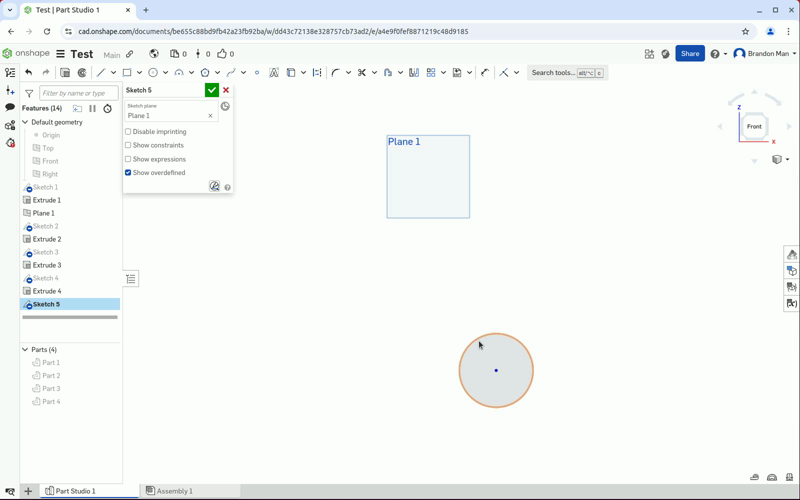
scroll(6)
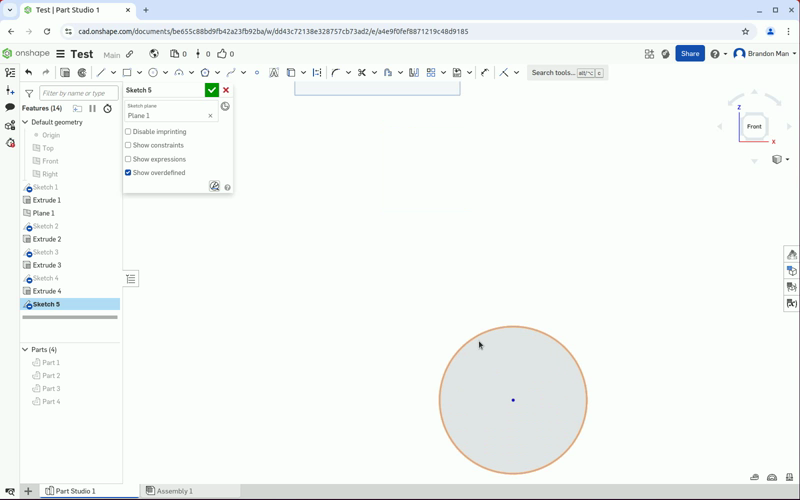
scroll(6)
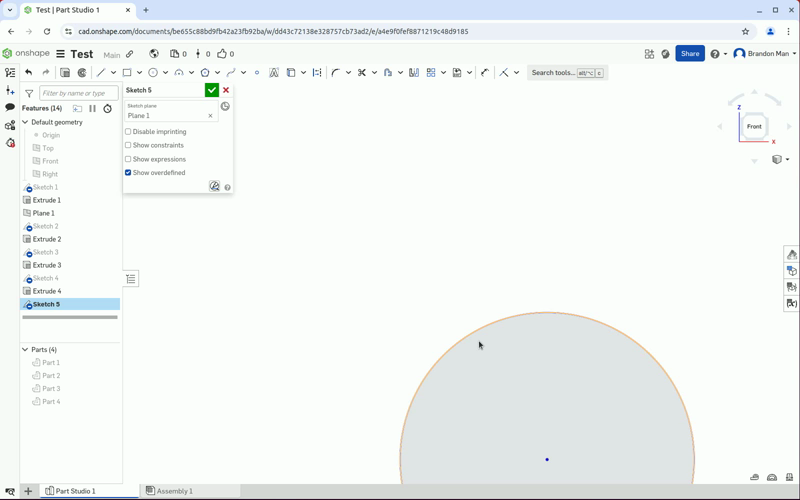
click(479, 340)
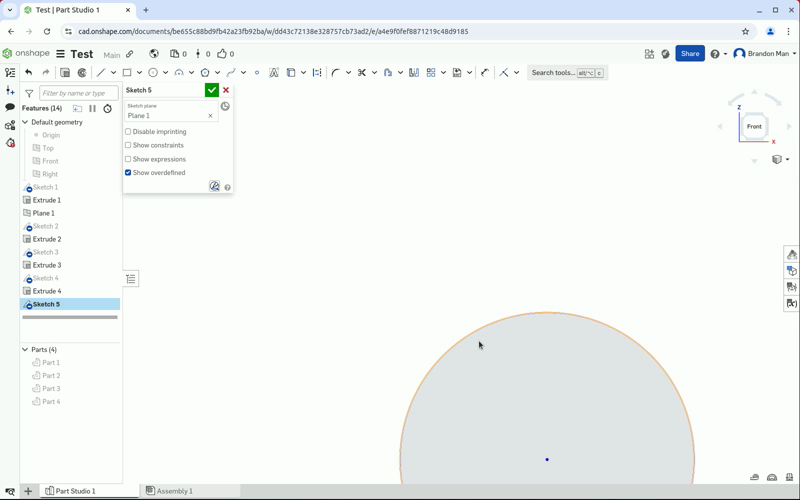
scroll(-6)
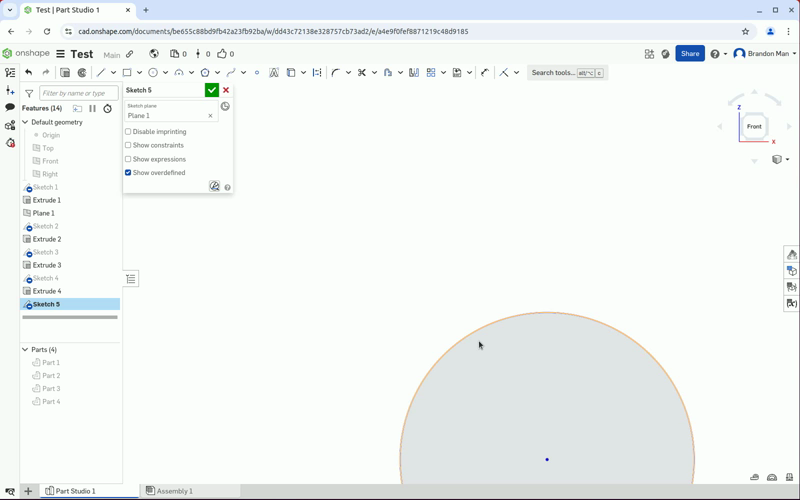
scroll(-6)
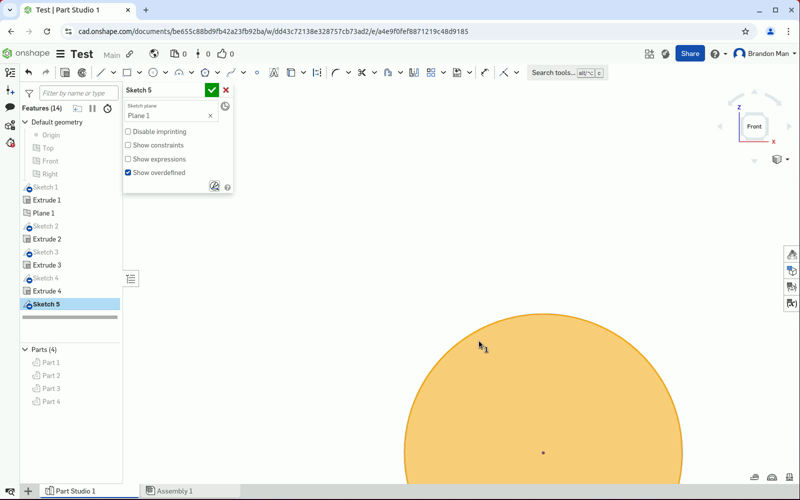
scroll(-6)
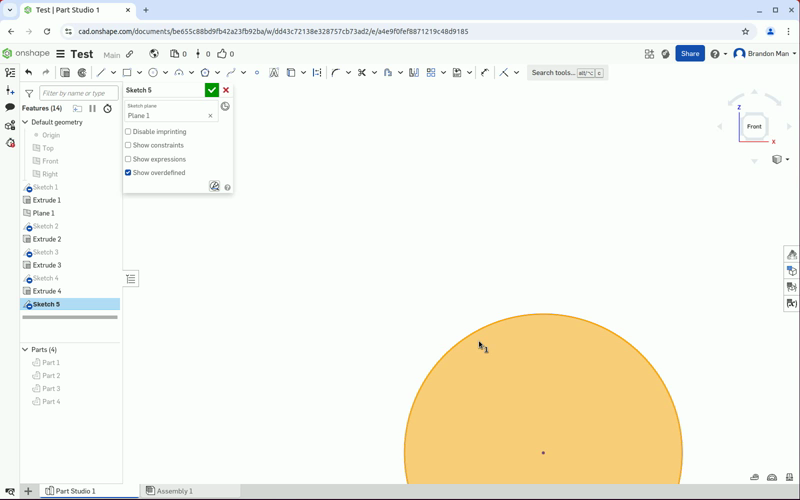
scroll(-6)
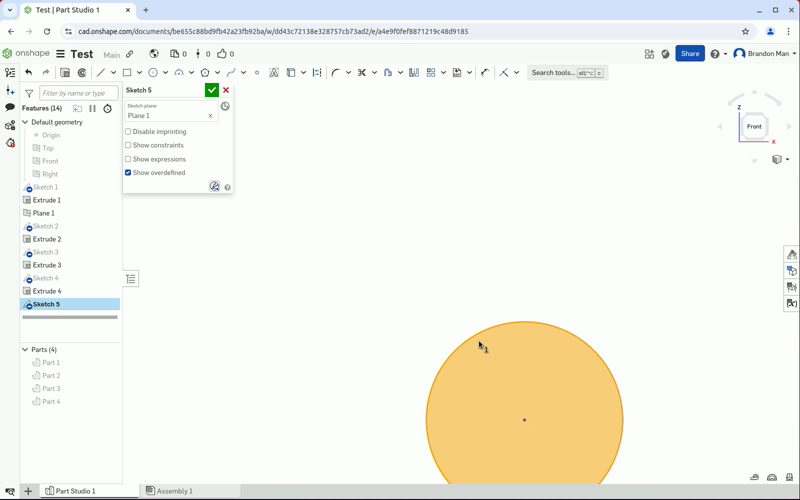
scroll(-6)
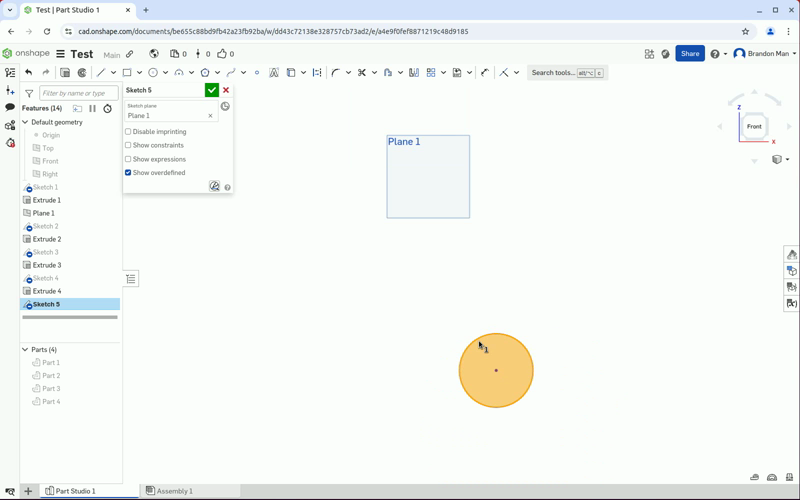
scroll(-6)
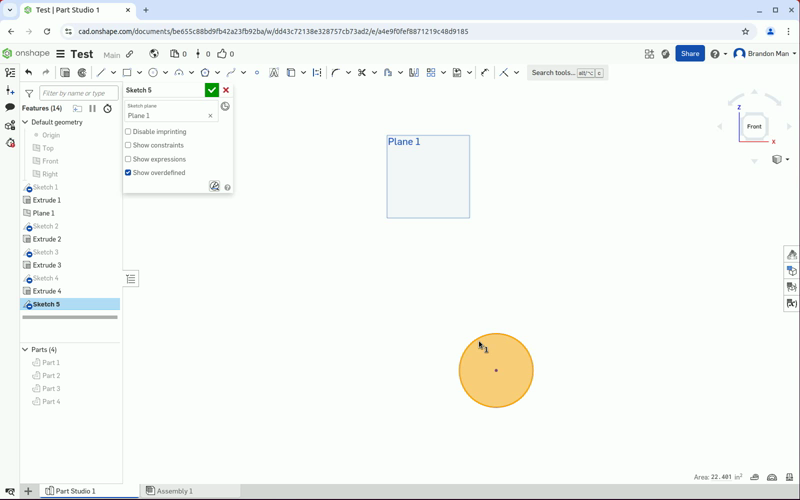
scroll(-6)
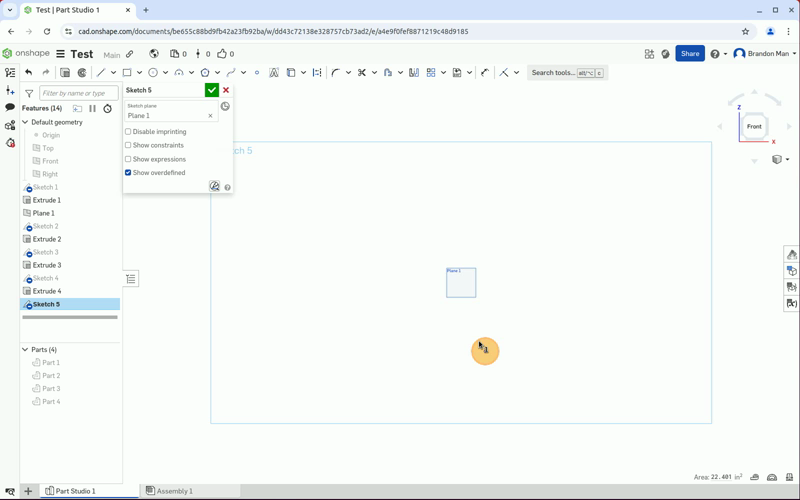
mouse_move(73, 352)
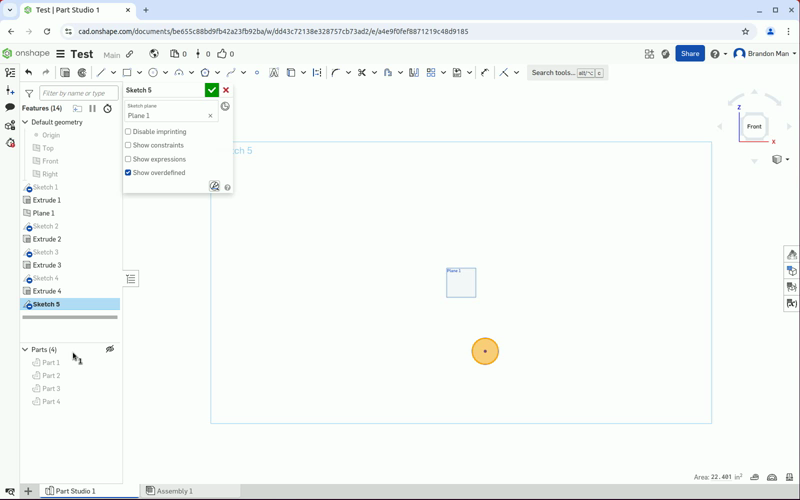
key(shift+y)
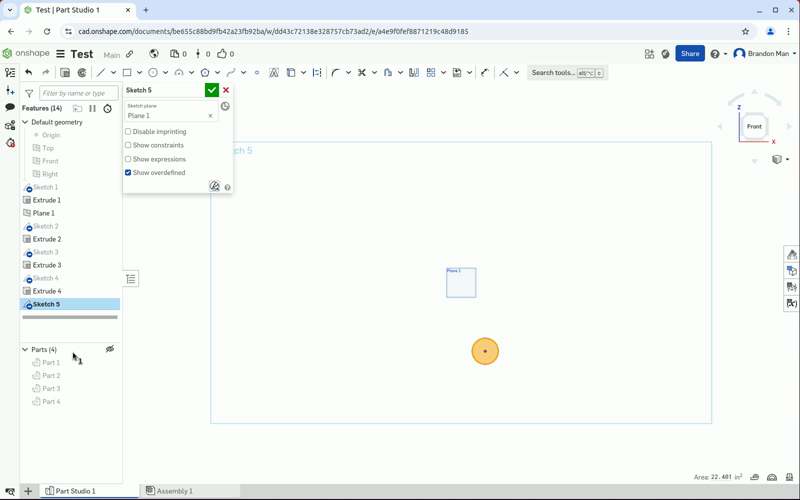
key(shift+e)
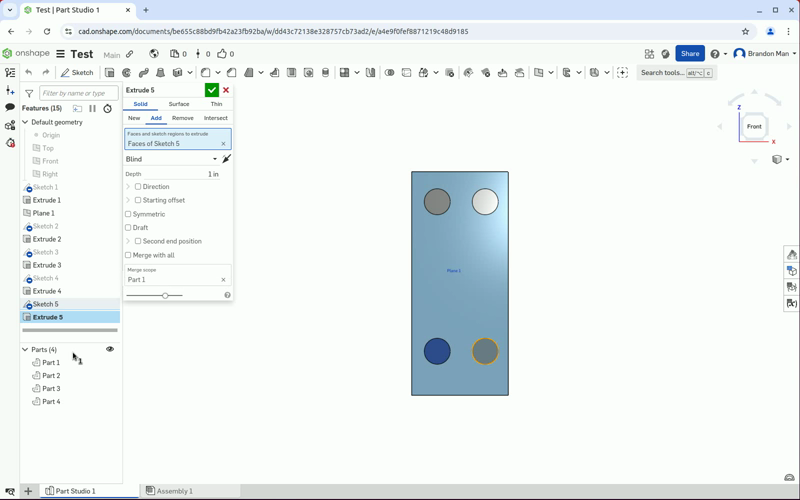
mouse_move(143, 106)
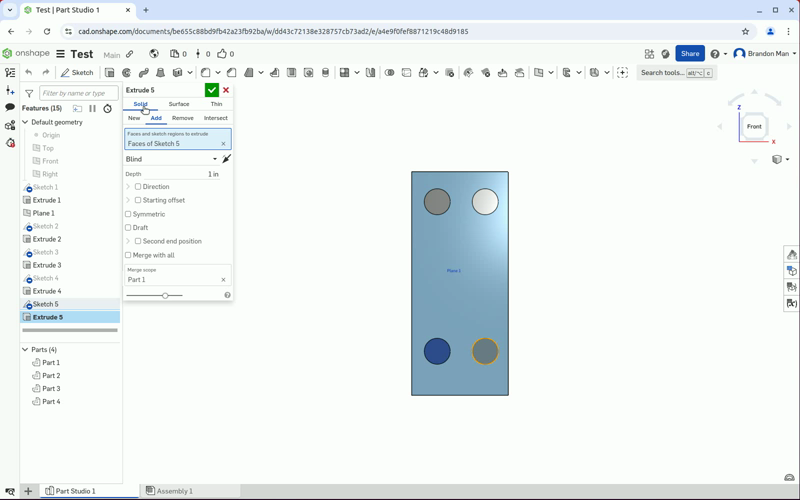
click(143, 106)
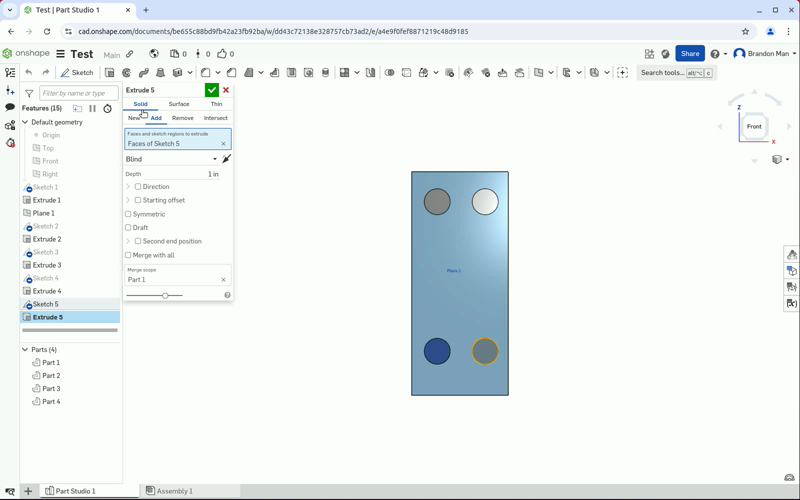
mouse_move(137, 120)
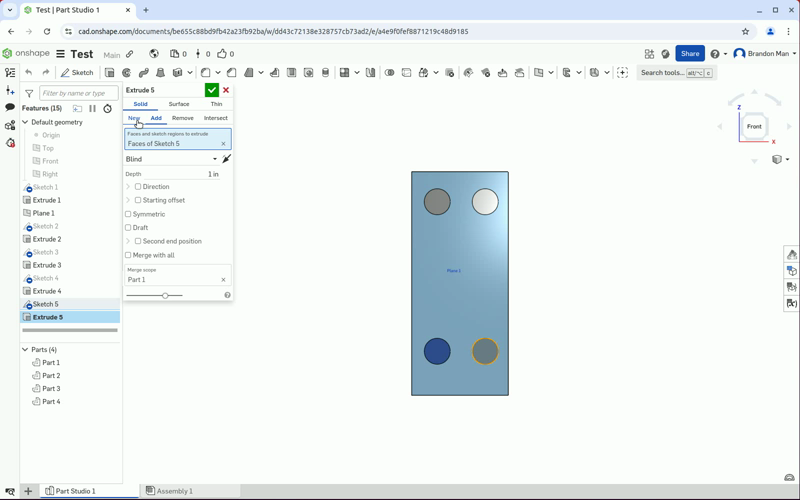
click(137, 120)
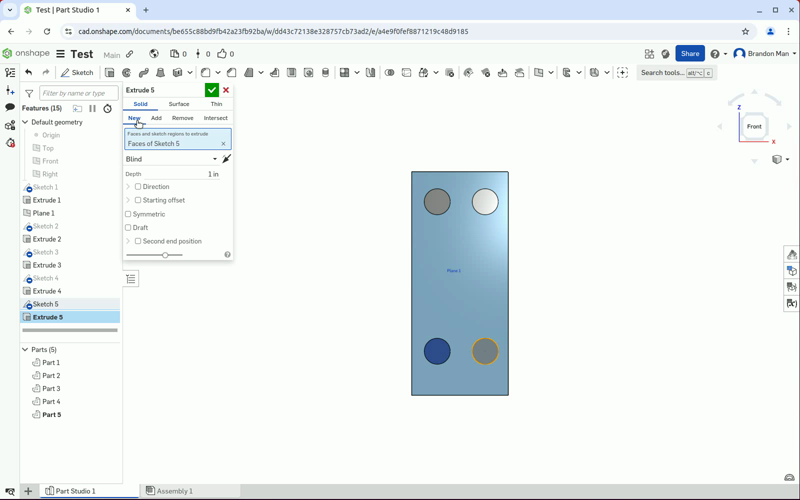
key(tab, 4)
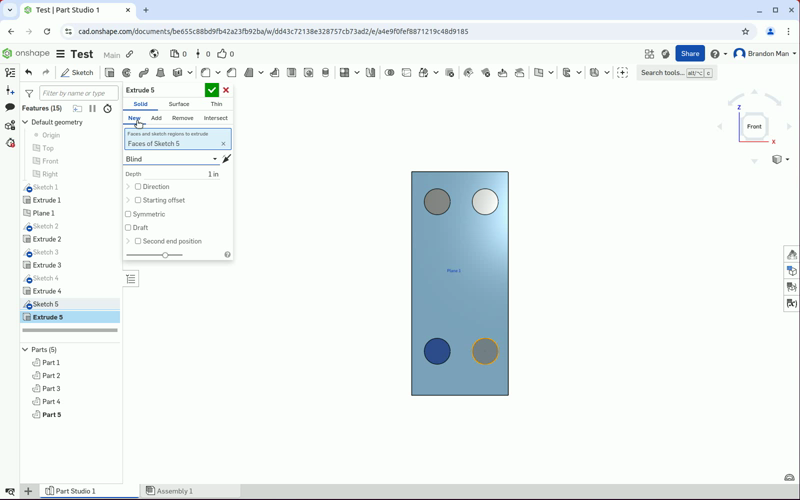
text(2.889)
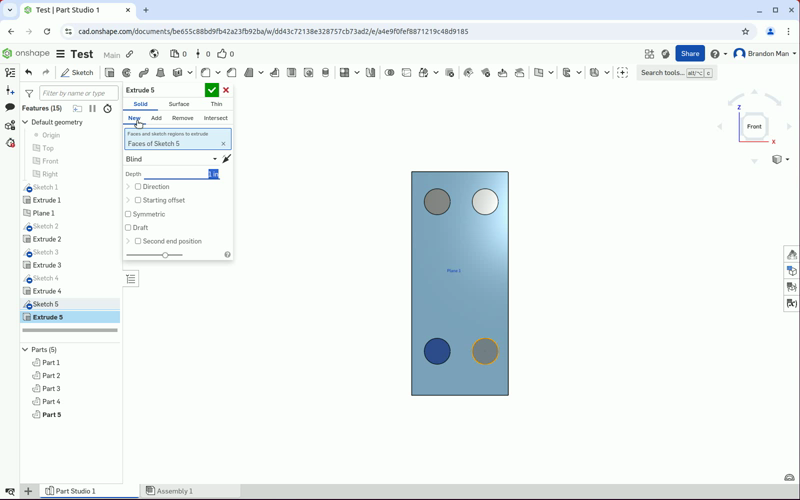
key(enter)
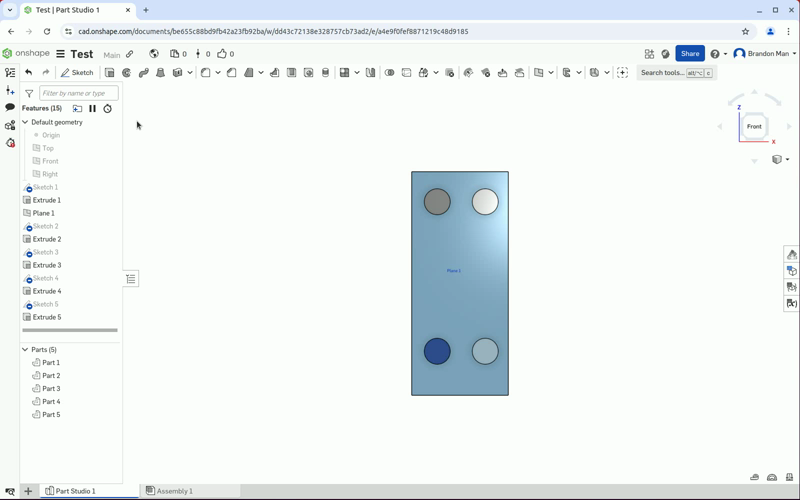
key(shift+h)
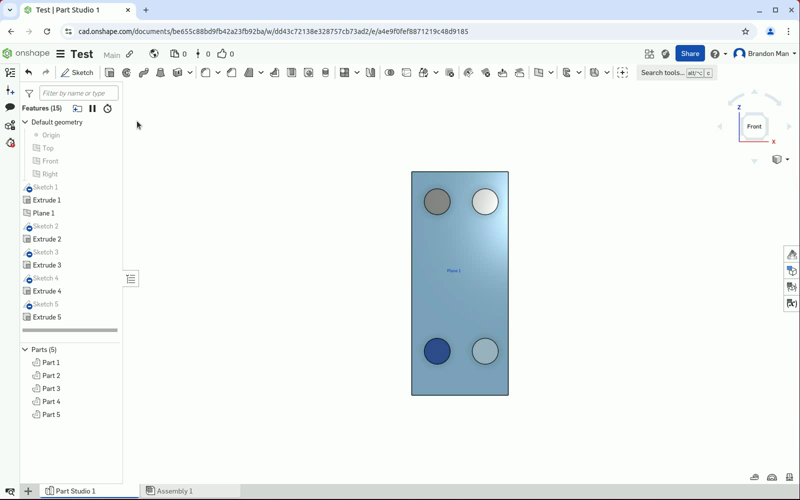
key(shift+h)
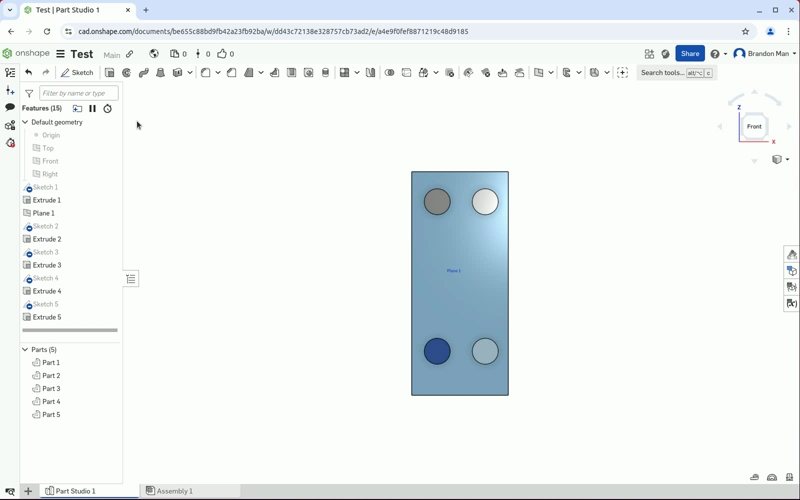
key(shift+7)
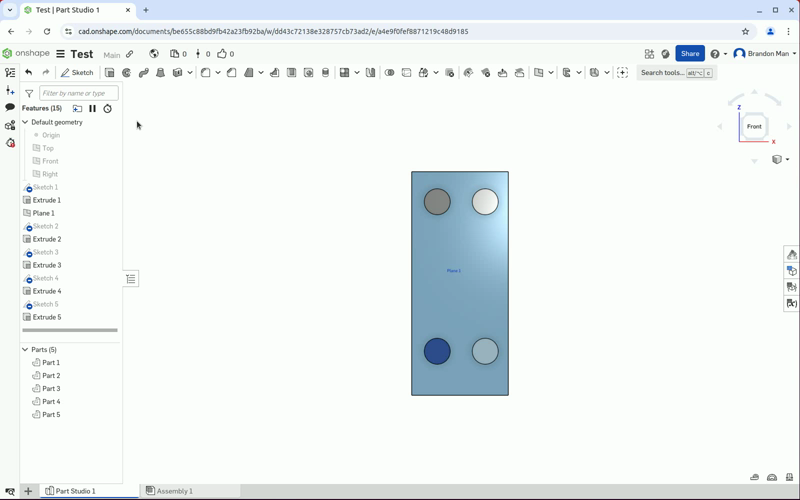
key(left, 2)
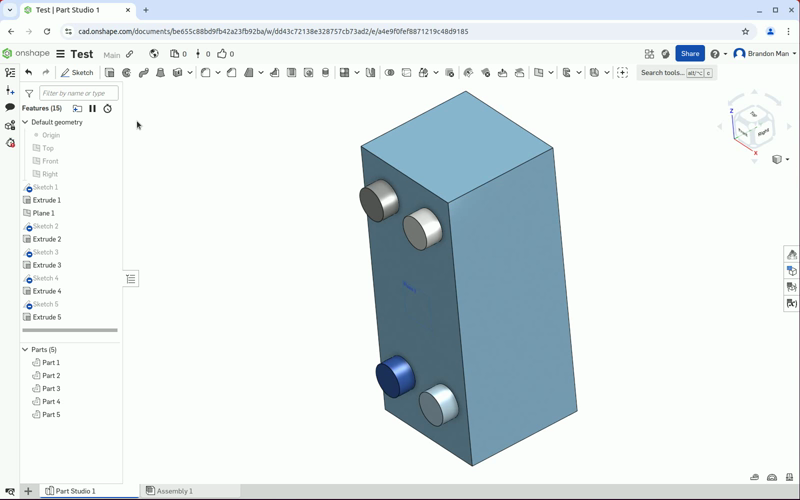
key(down, 2)
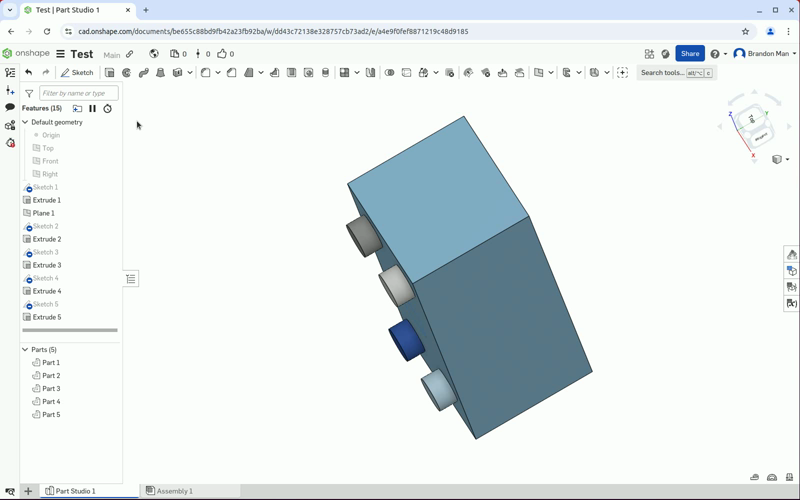
key(up, 2)
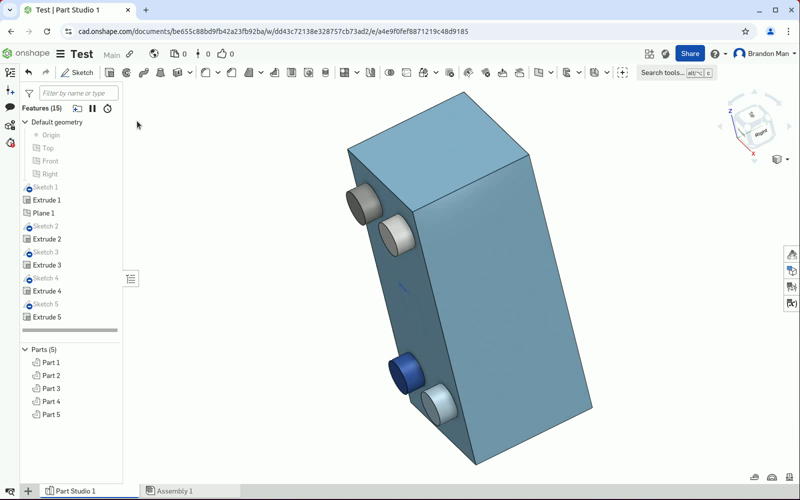
key(right, 2)
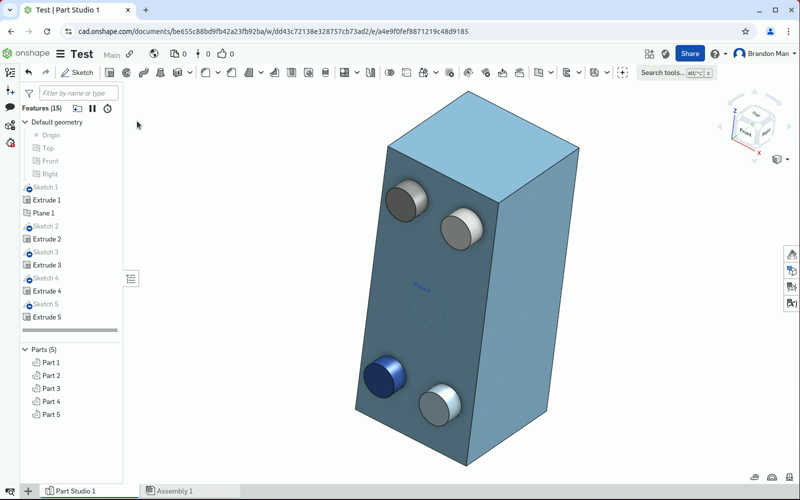
mouse_move(73, 189)
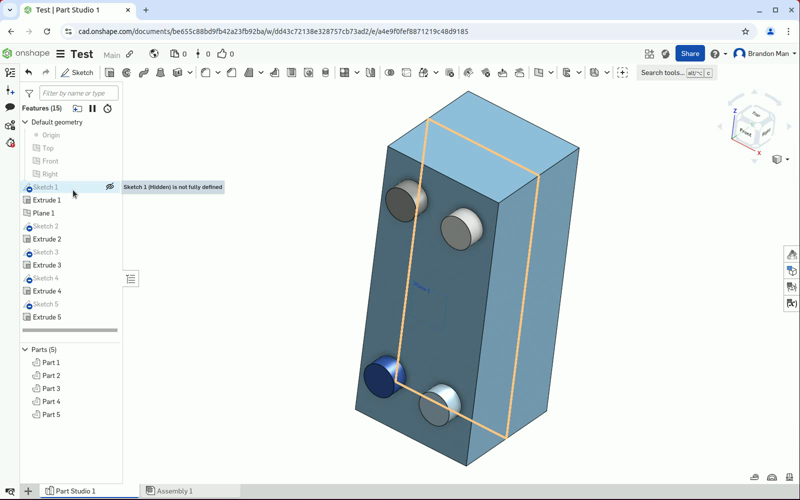
click(73, 189)